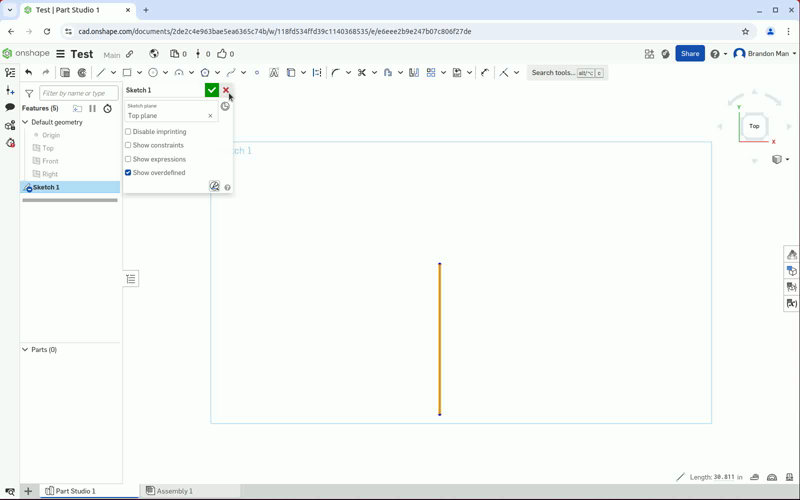
key(shift+h)
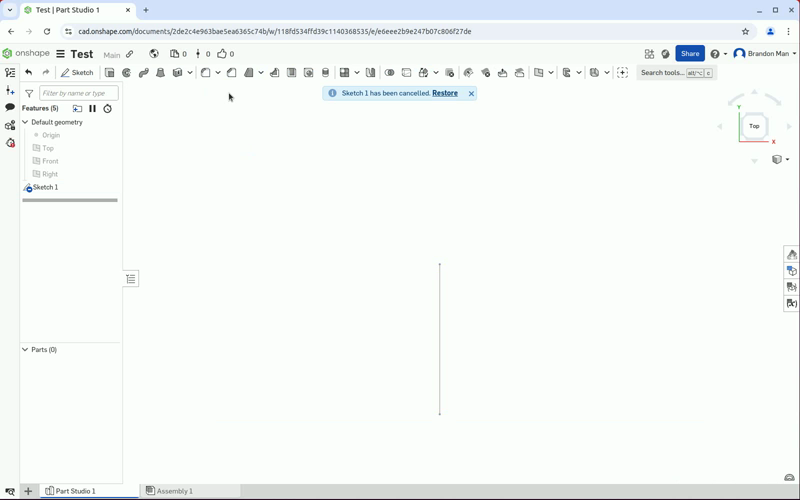
key(shift+s)
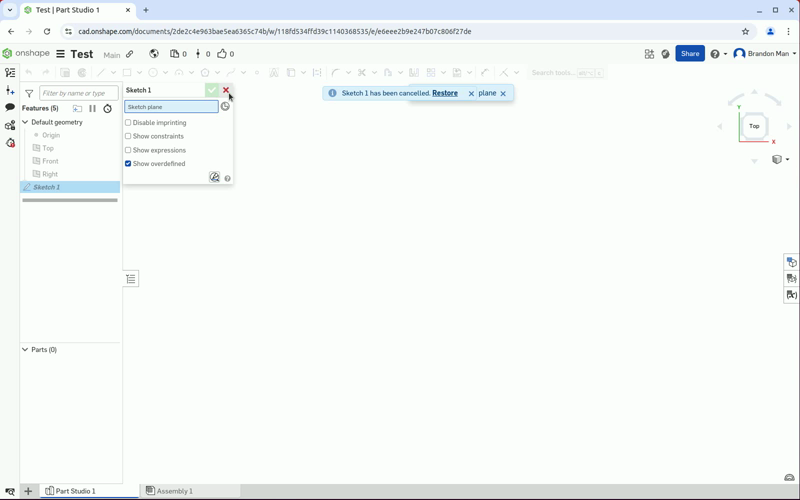
mouse_move(73, 150)
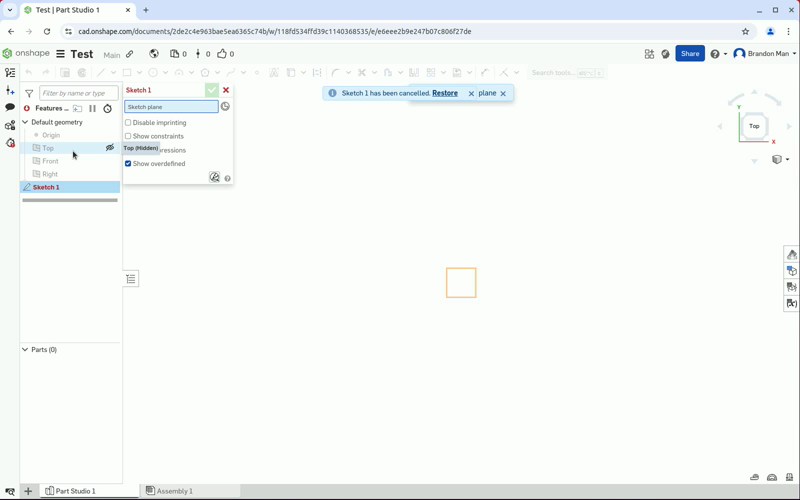
click(73, 150)
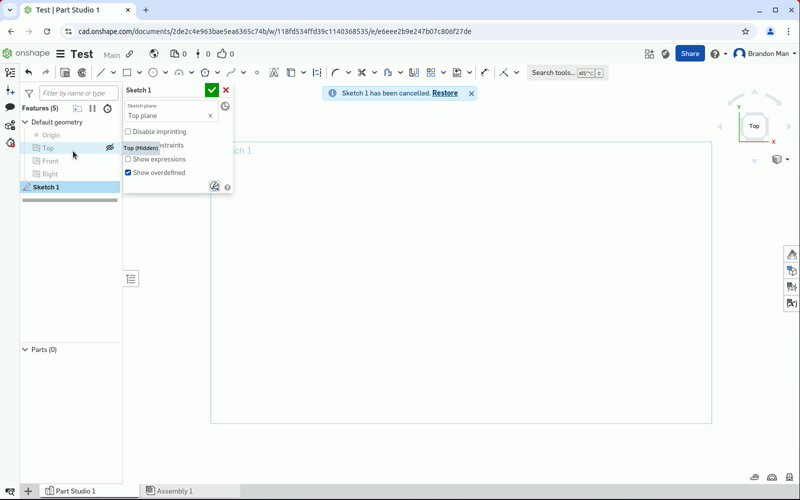
mouse_move(73, 352)
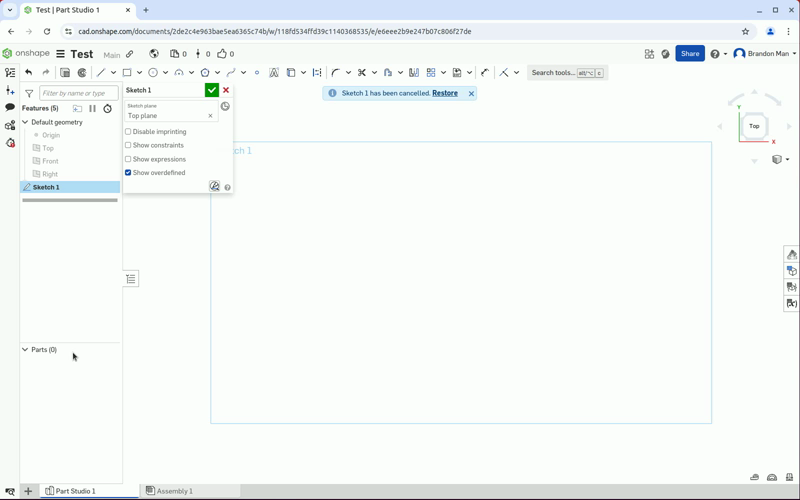
key(y)
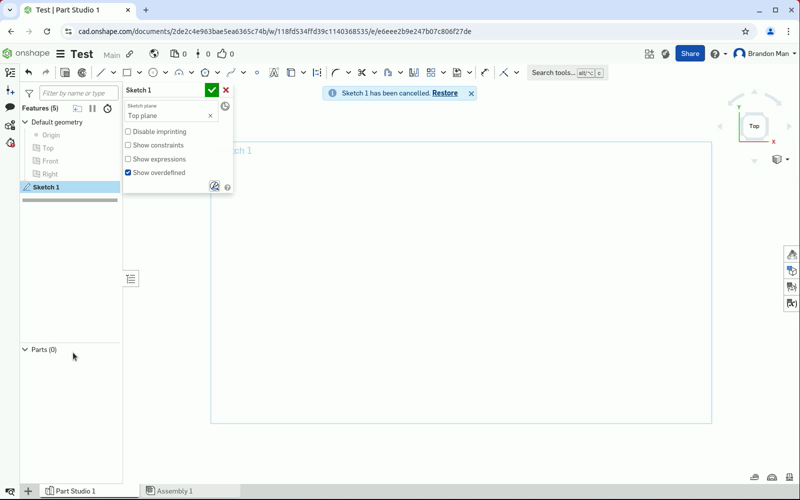
key(l)
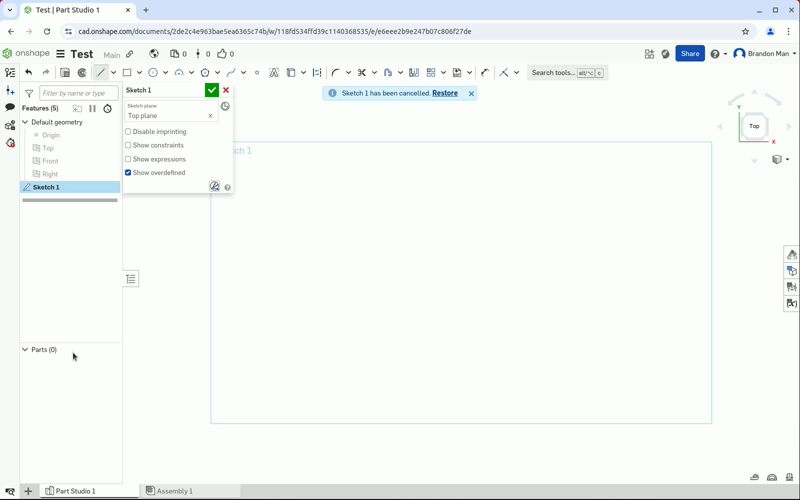
key_down(shift)
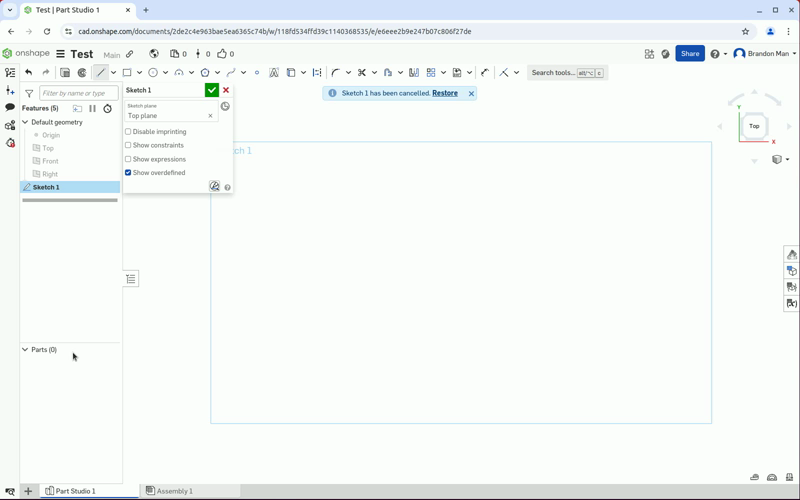
mouse_move(348, 320)
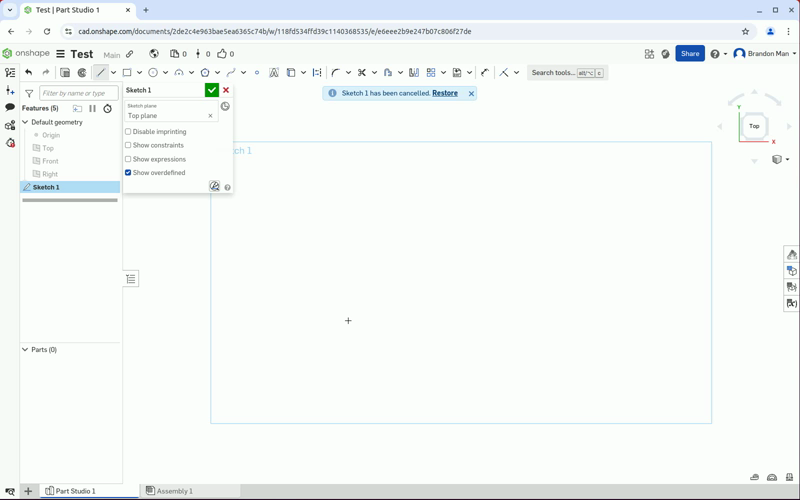
click(348, 320)
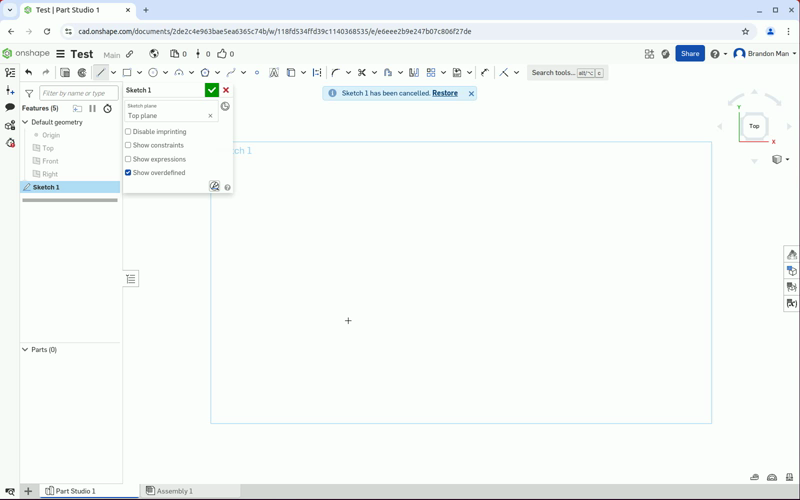
key_up(shift)
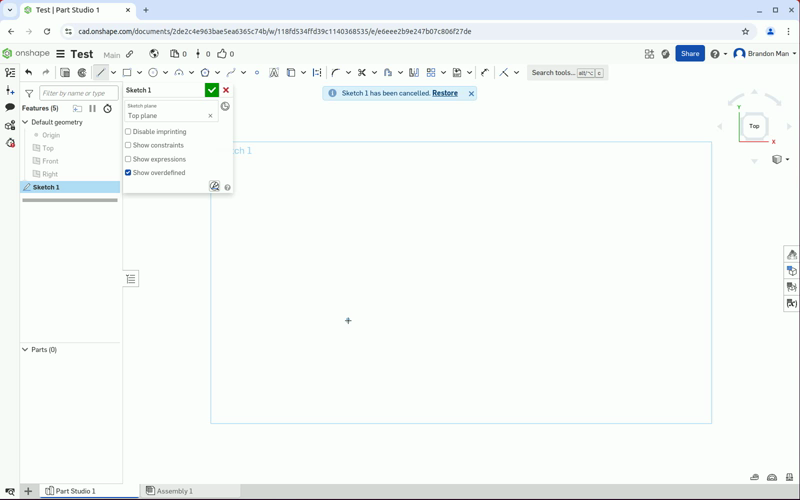
key_down(shift)
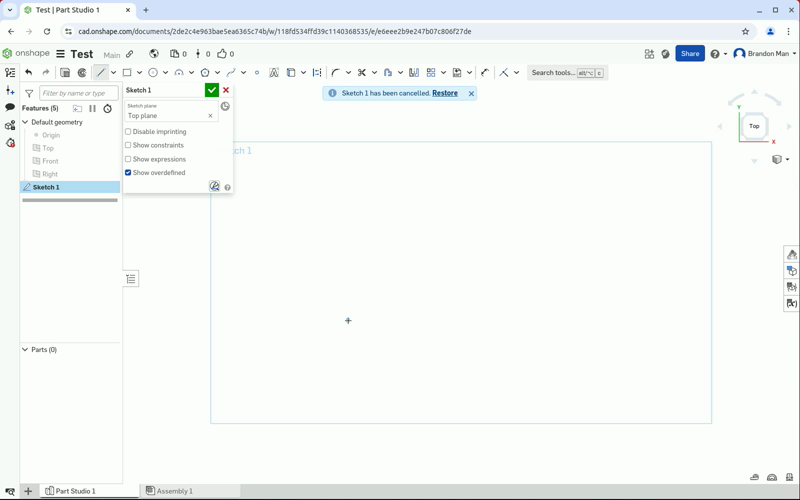
mouse_move(459, 320)
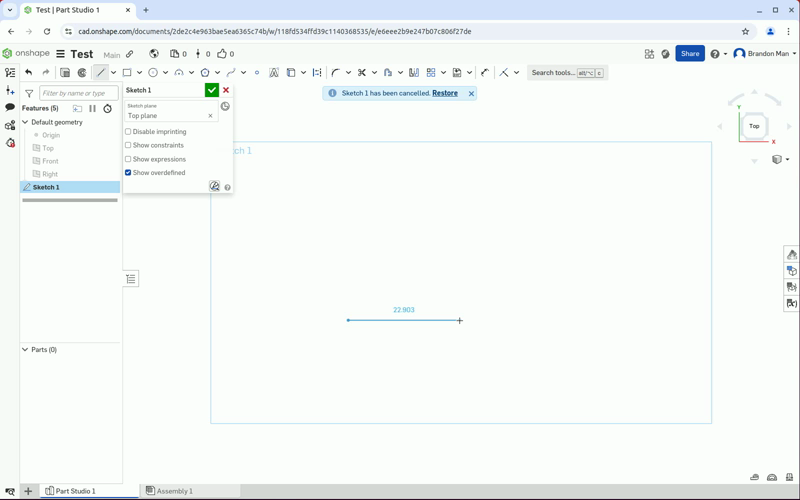
click(459, 320)
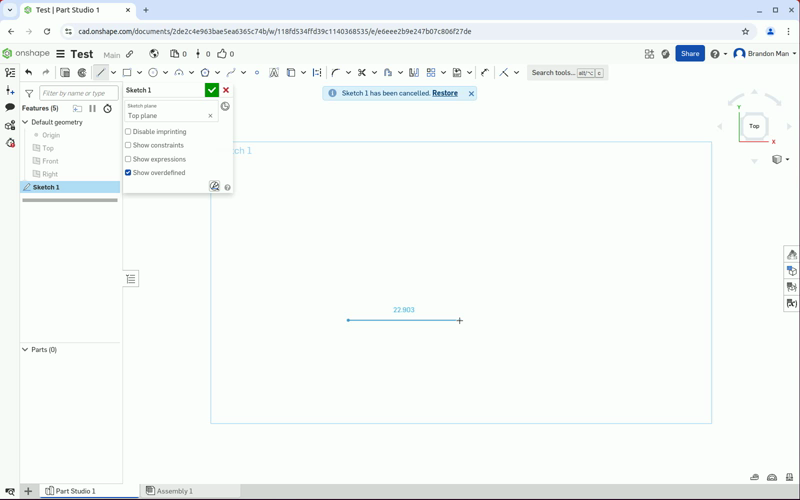
key_up(shift)
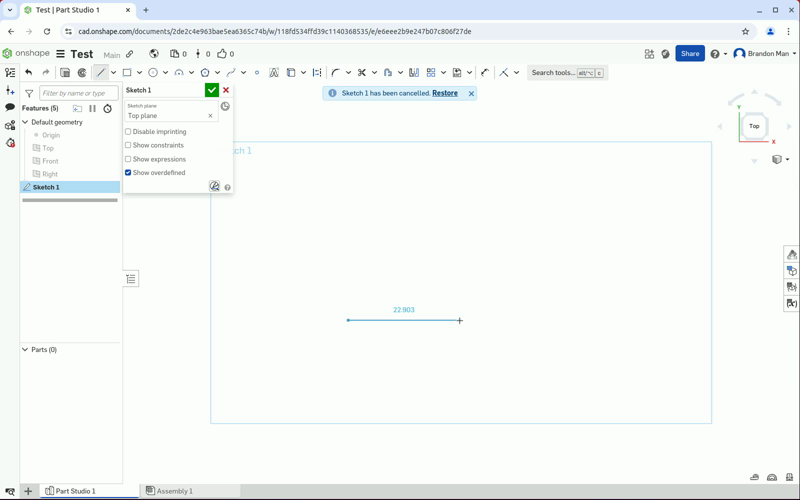
key_down(shift)
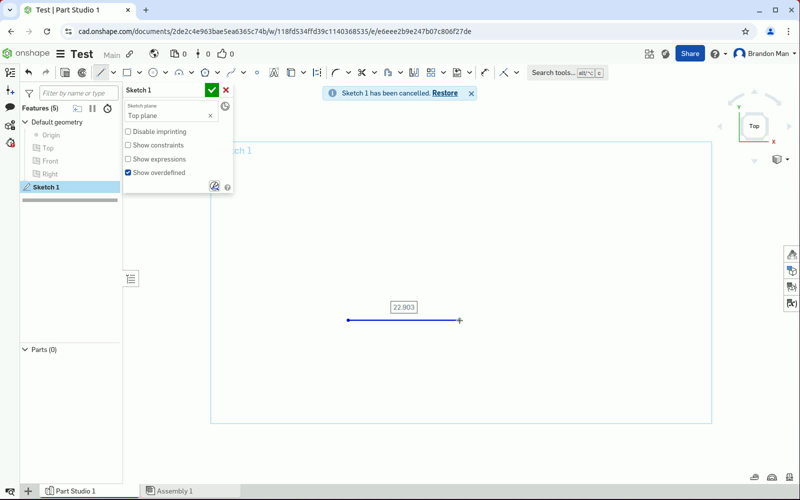
mouse_move(459, 236)
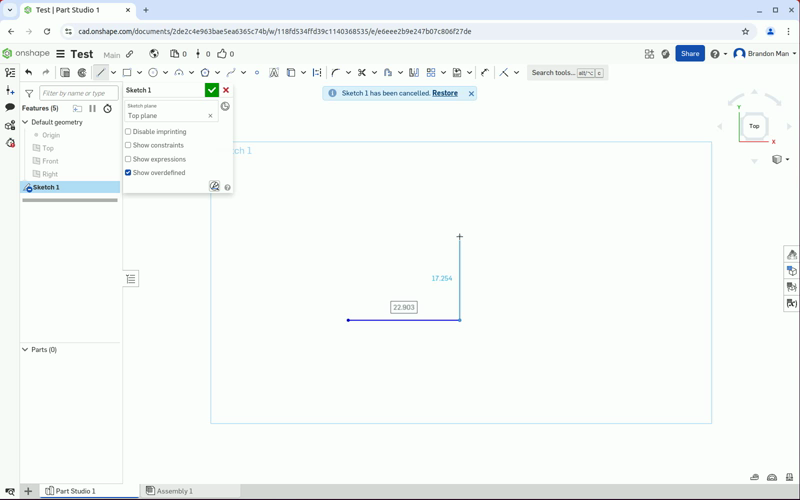
click(459, 236)
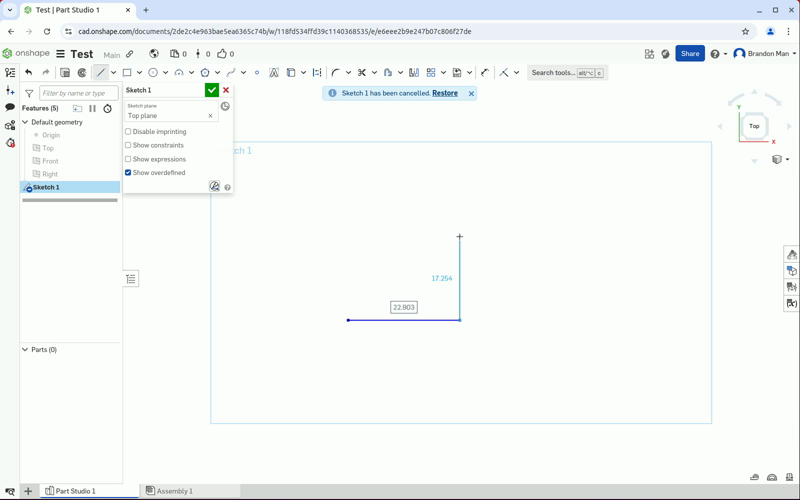
key_up(shift)
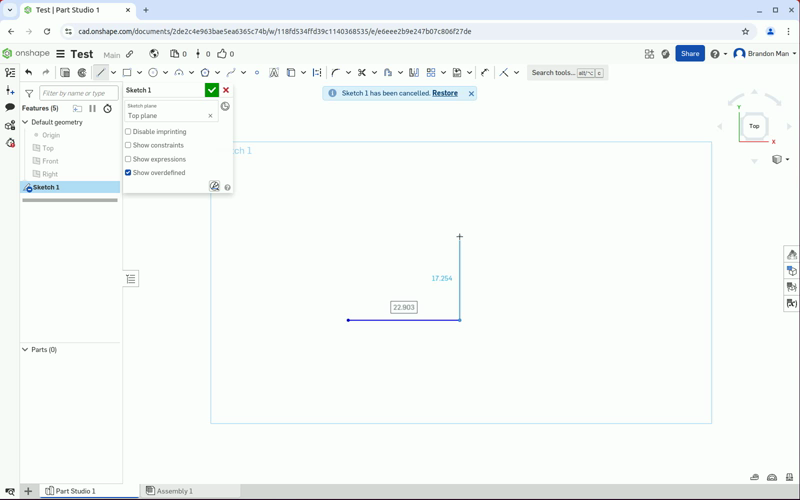
key_down(shift)
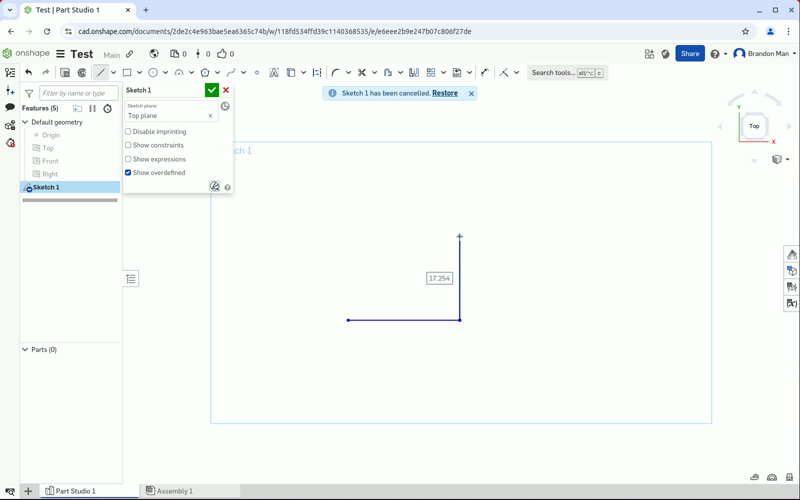
mouse_move(489, 236)
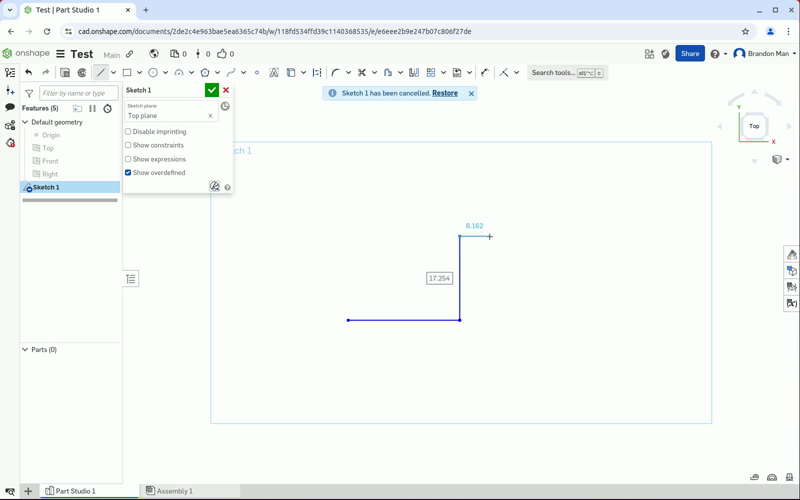
mouse_move(424, 266)
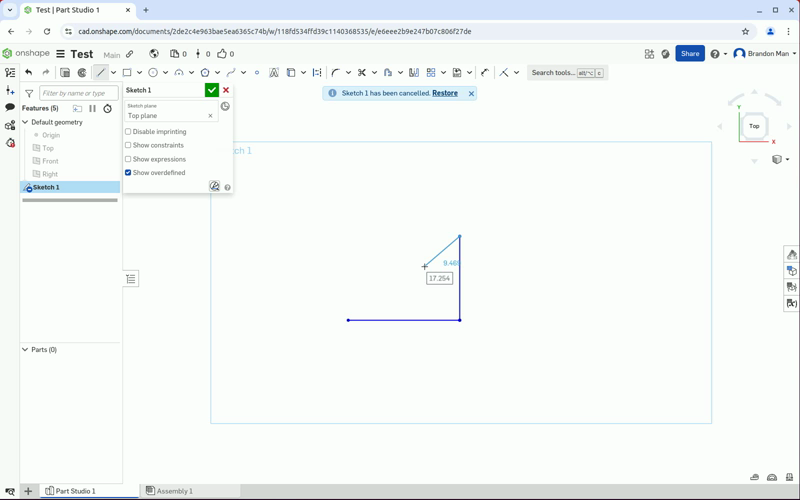
click(424, 266)
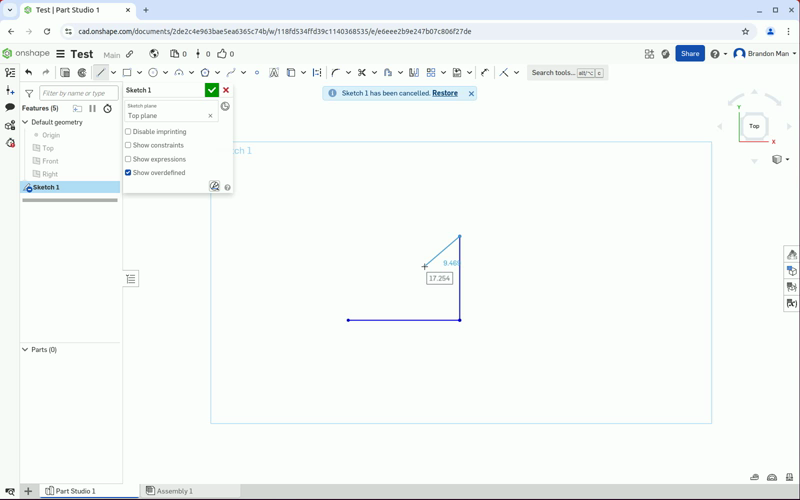
key_up(shift)
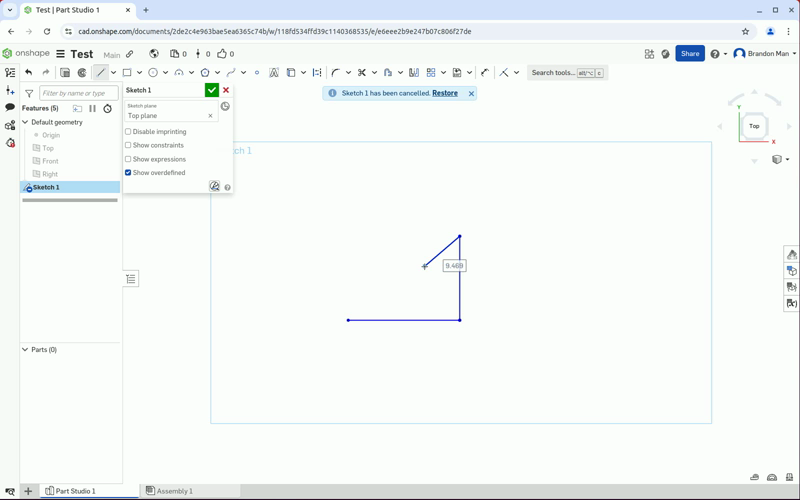
key_down(shift)
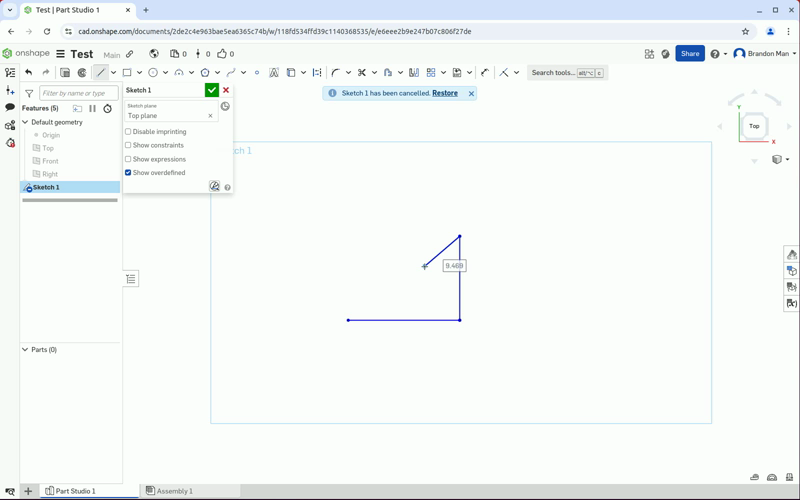
mouse_move(454, 266)
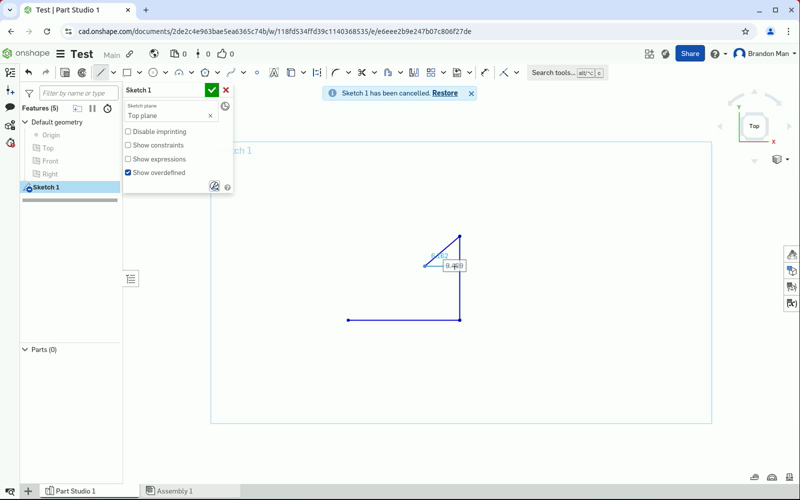
mouse_move(419, 260)
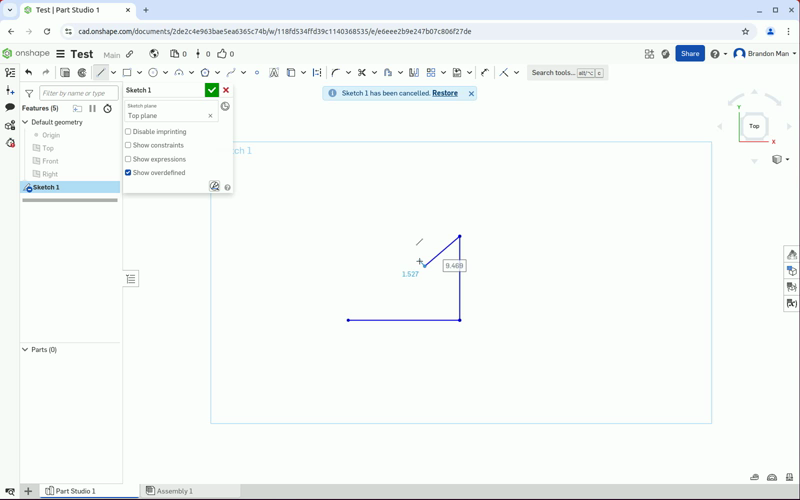
scroll(6)
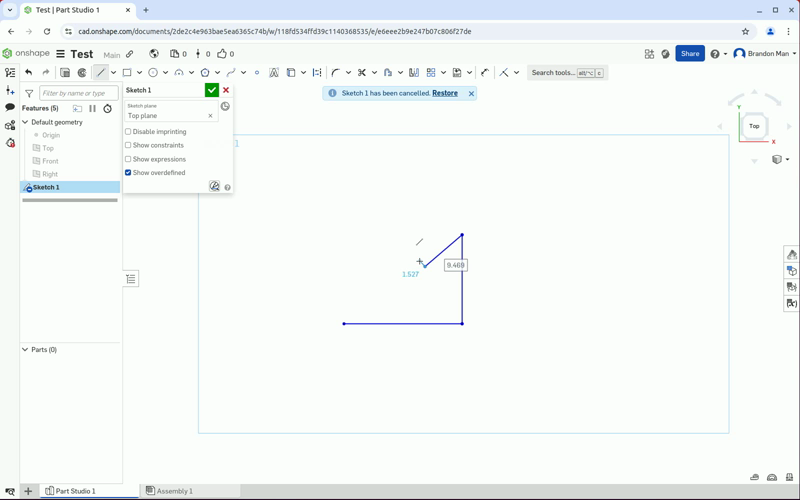
scroll(6)
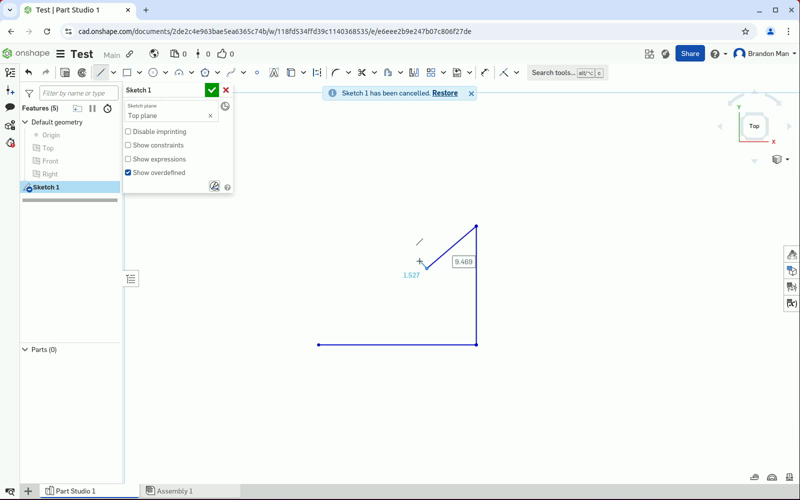
scroll(6)
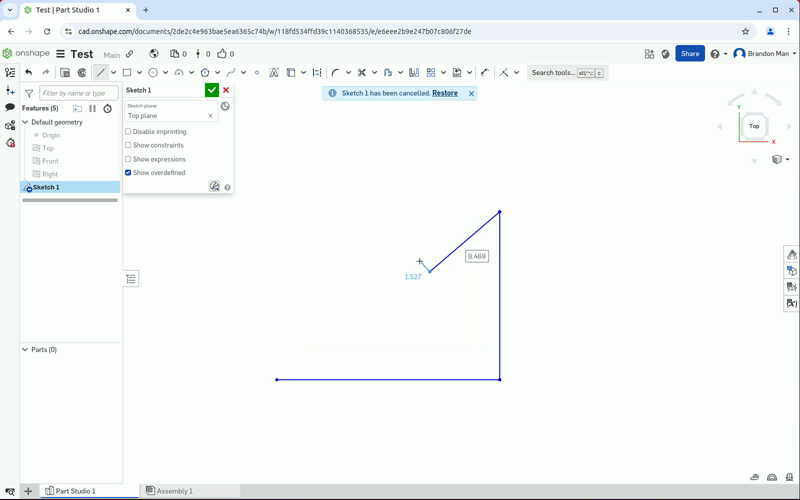
scroll(6)
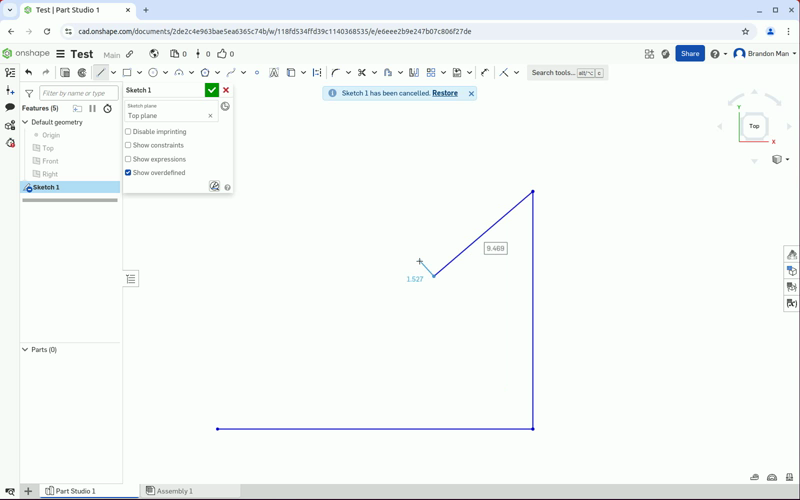
scroll(6)
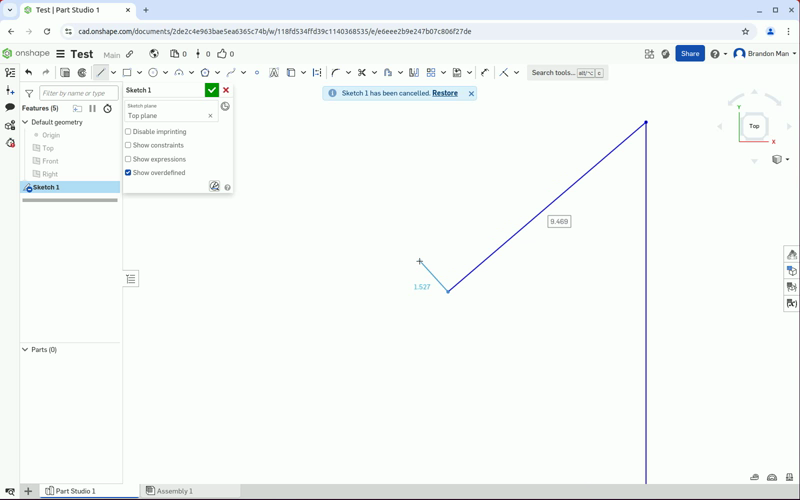
scroll(6)
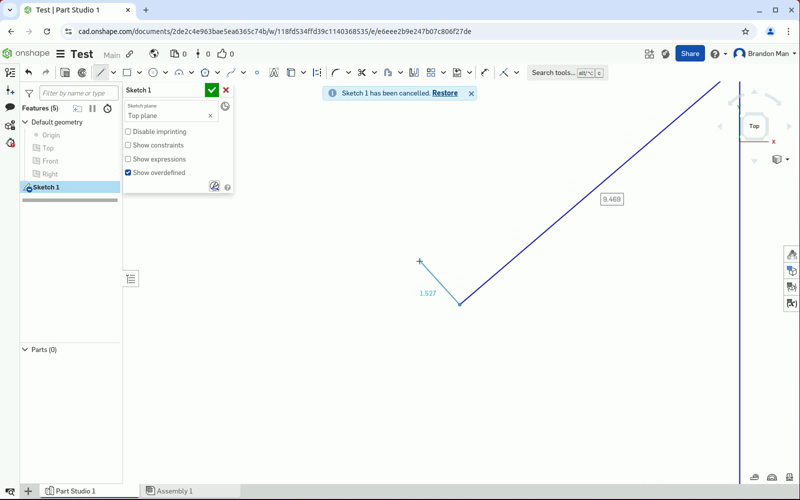
scroll(6)
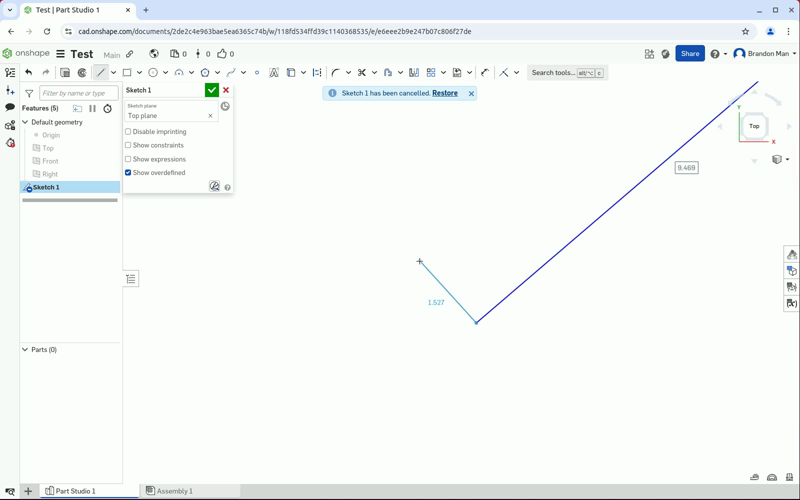
click(419, 260)
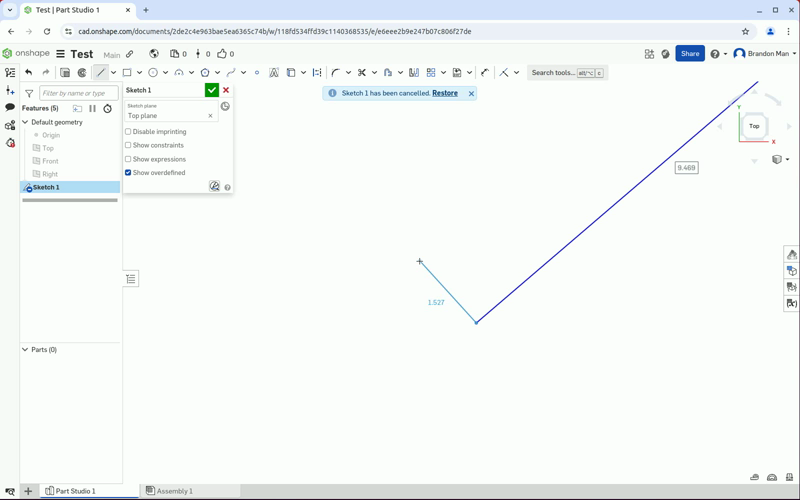
scroll(-6)
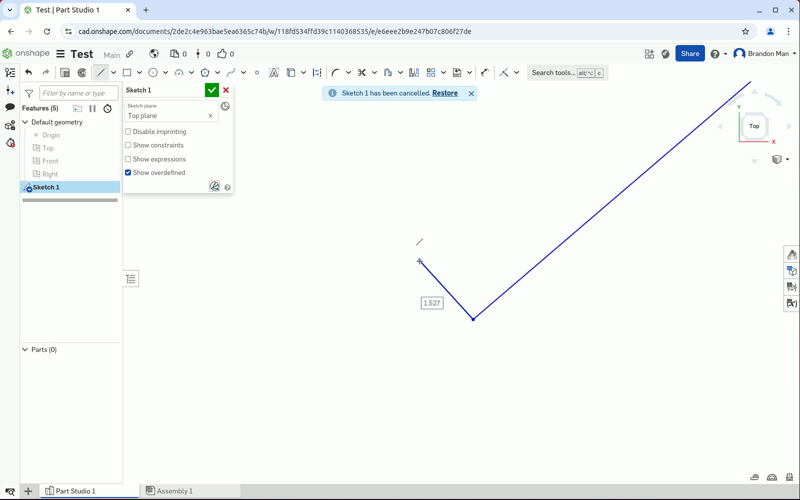
scroll(-6)
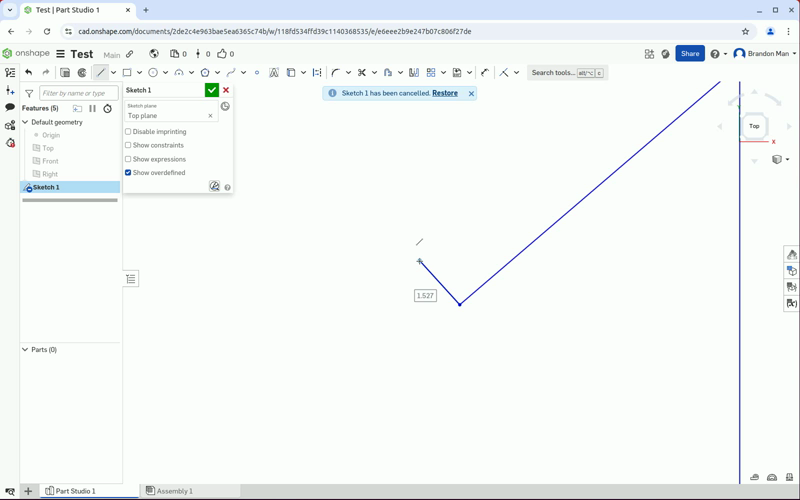
scroll(-6)
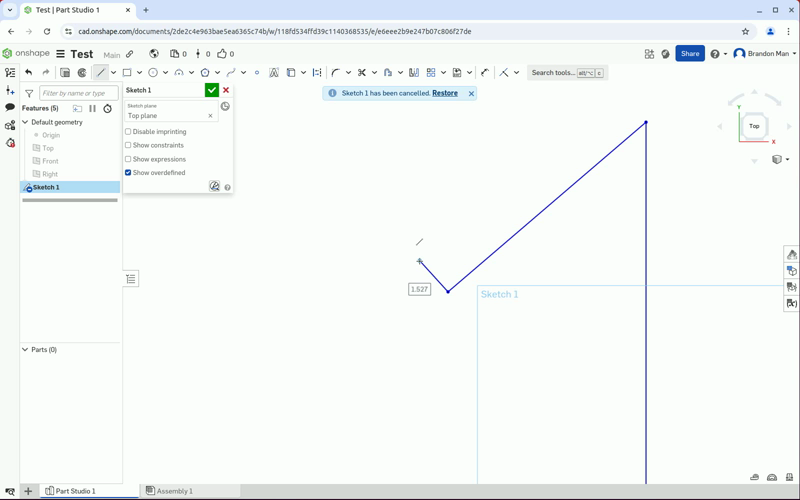
scroll(-6)
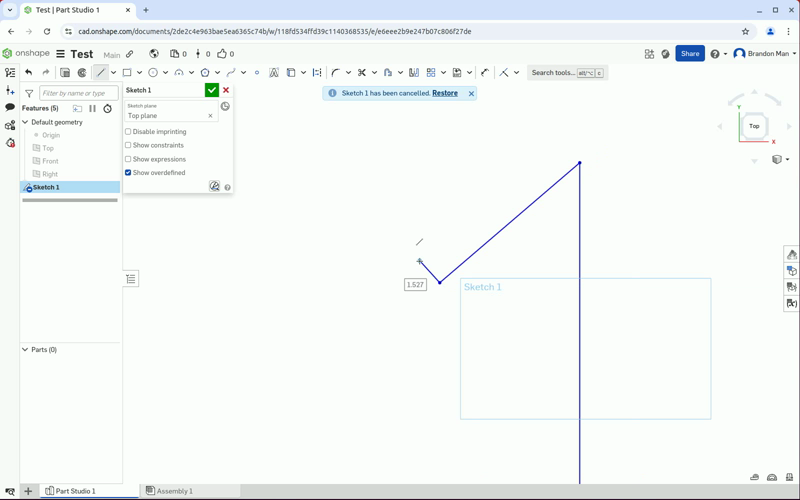
scroll(-6)
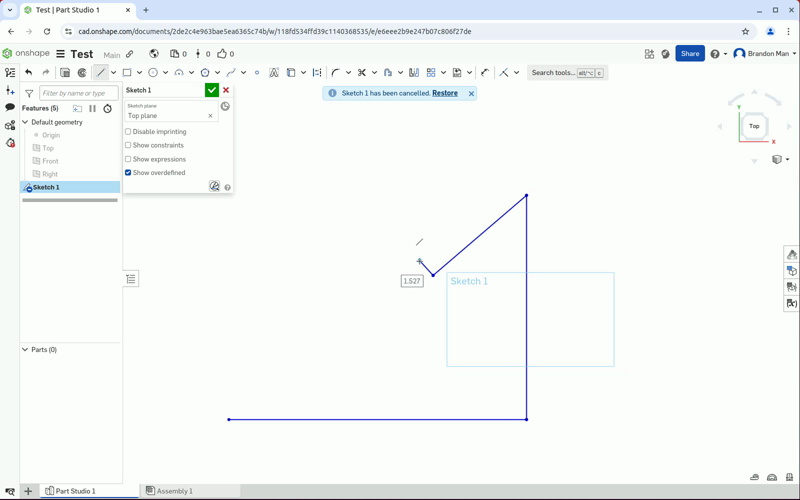
scroll(-6)
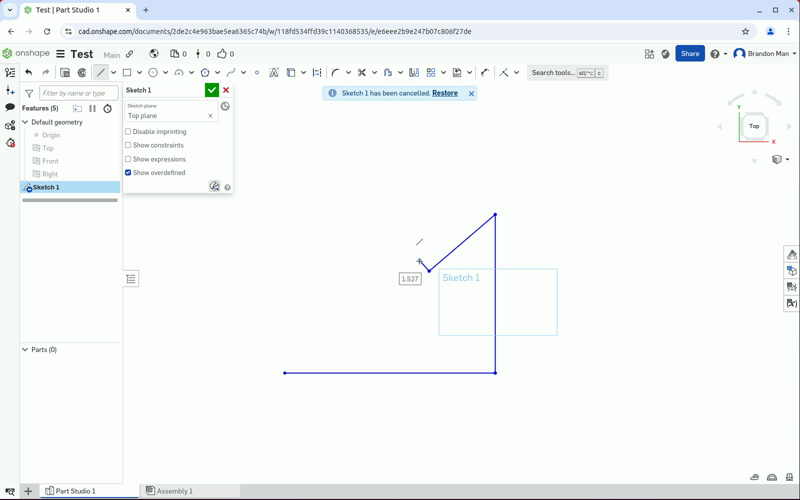
scroll(-6)
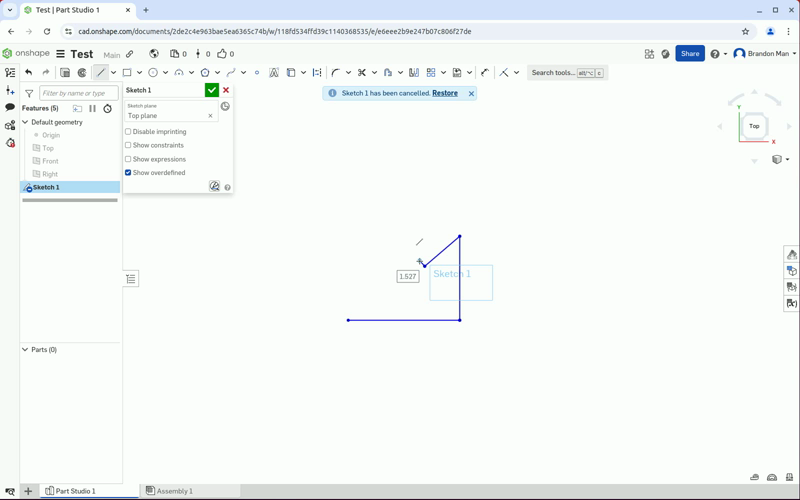
key_up(shift)
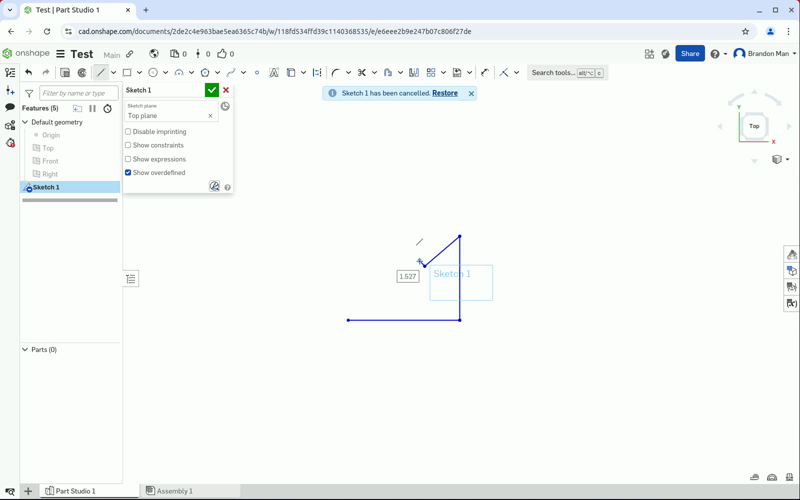
key_down(shift)
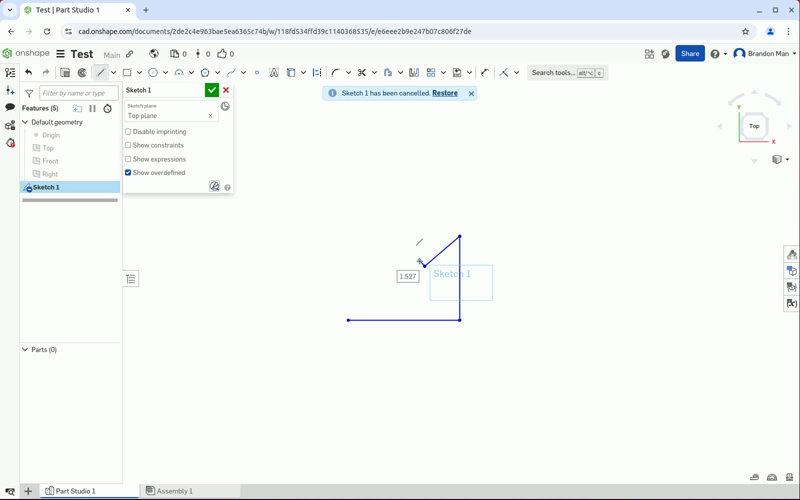
mouse_move(449, 260)
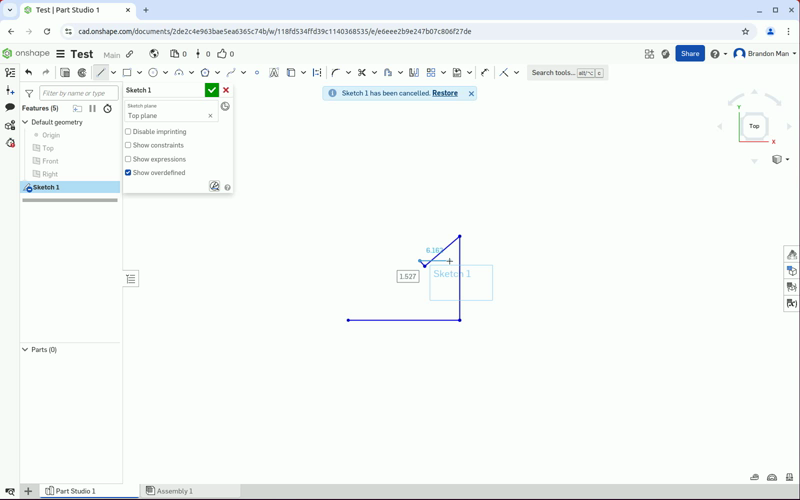
mouse_move(459, 226)
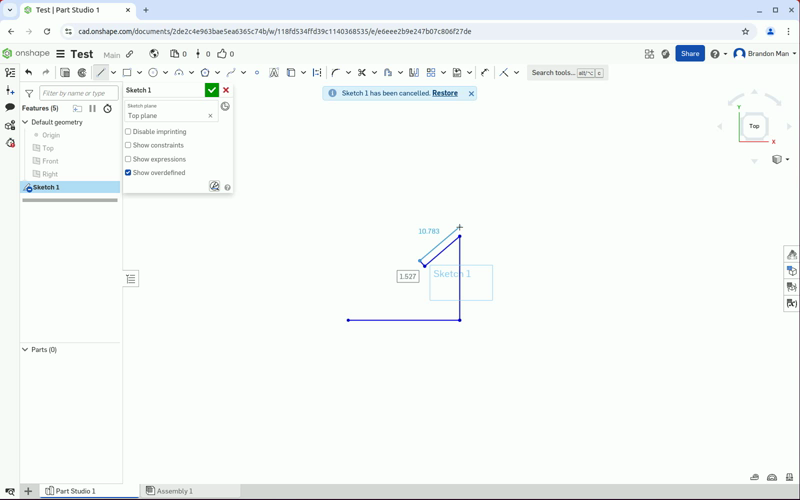
click(459, 226)
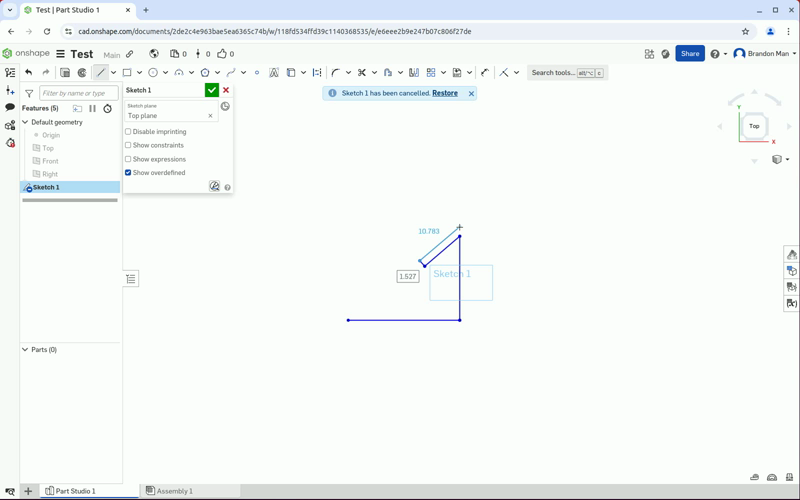
key_up(shift)
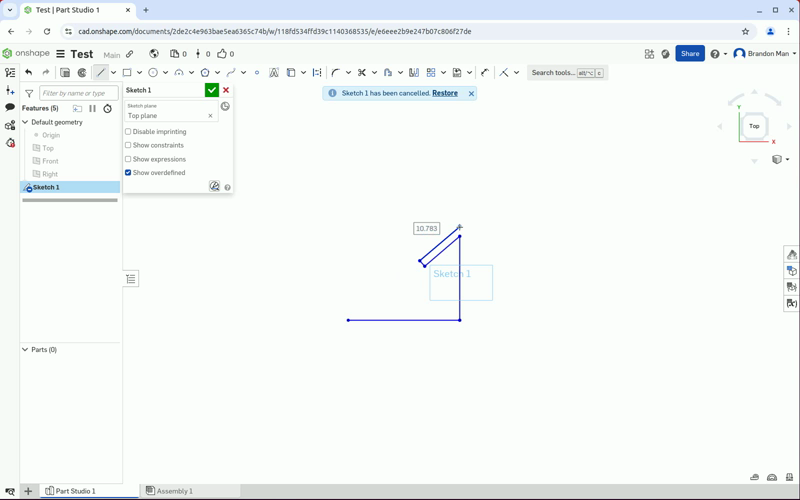
key_down(shift)
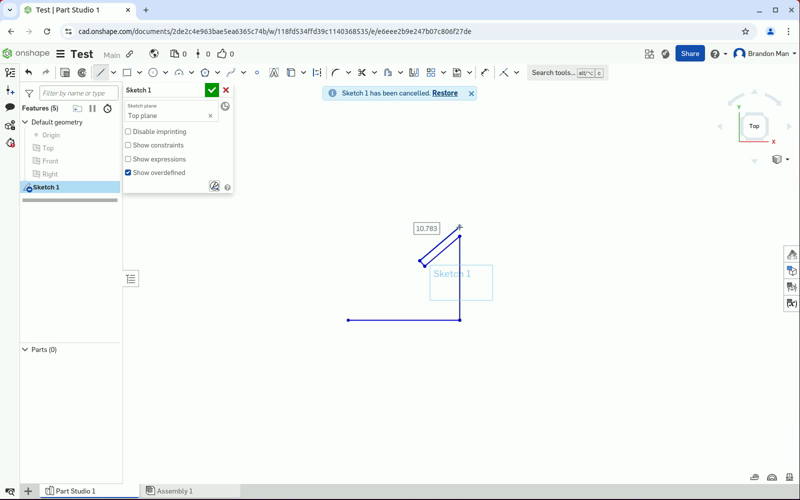
mouse_move(489, 226)
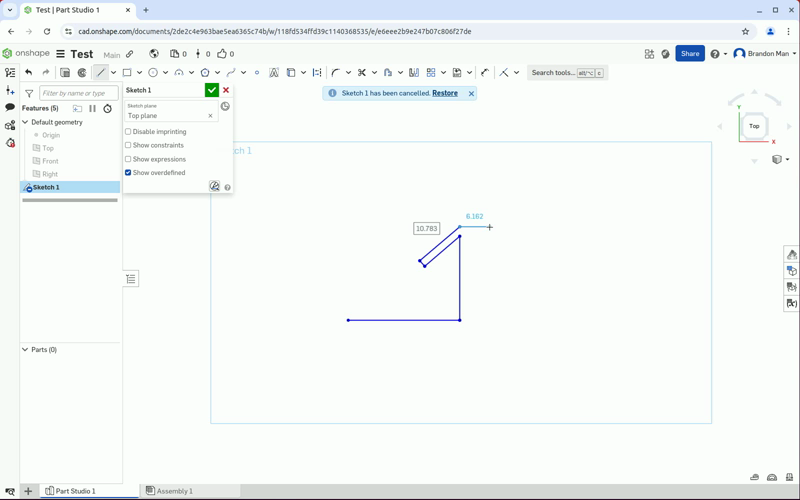
mouse_move(459, 209)
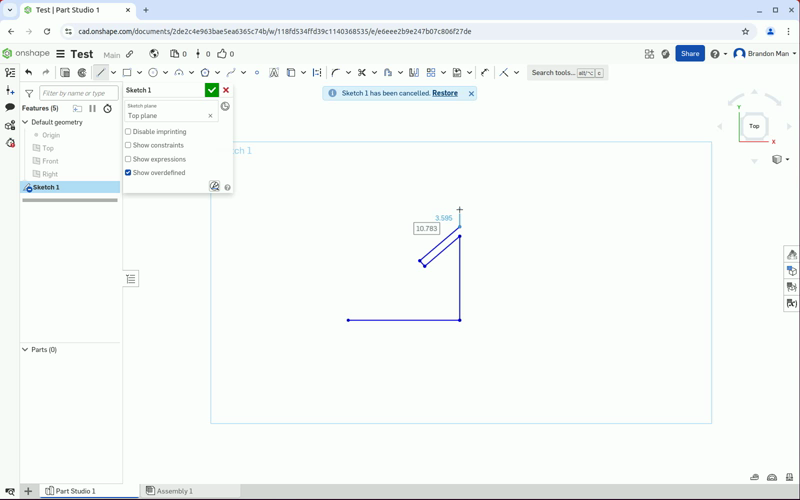
click(459, 209)
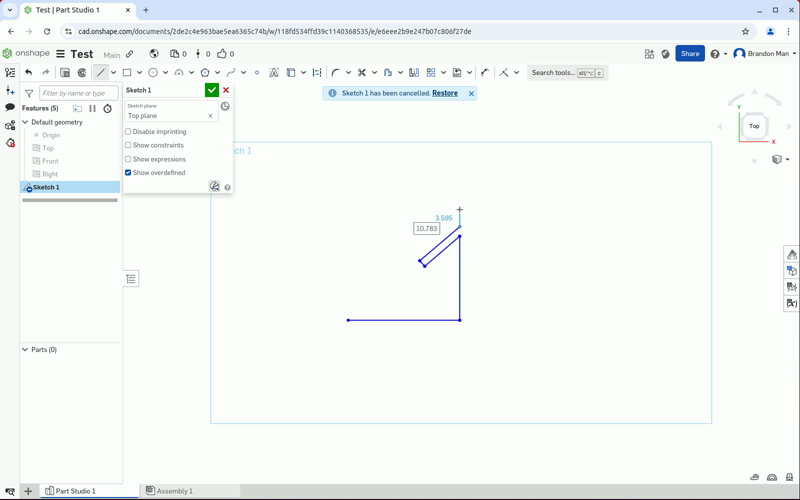
key_up(shift)
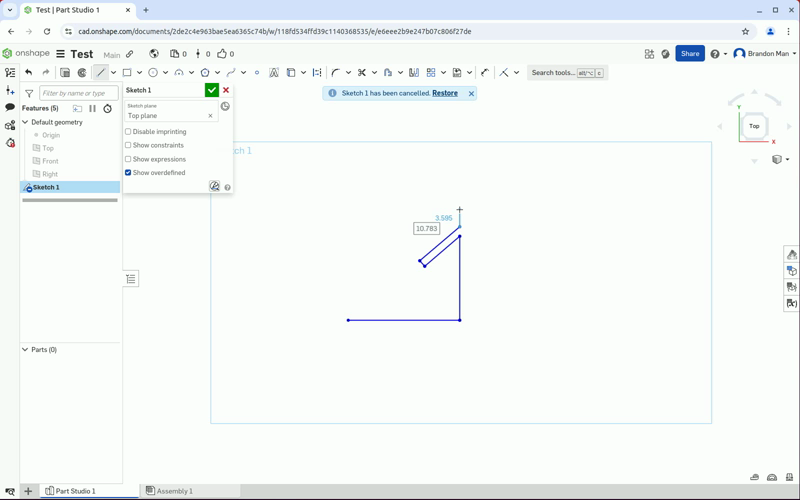
key_down(shift)
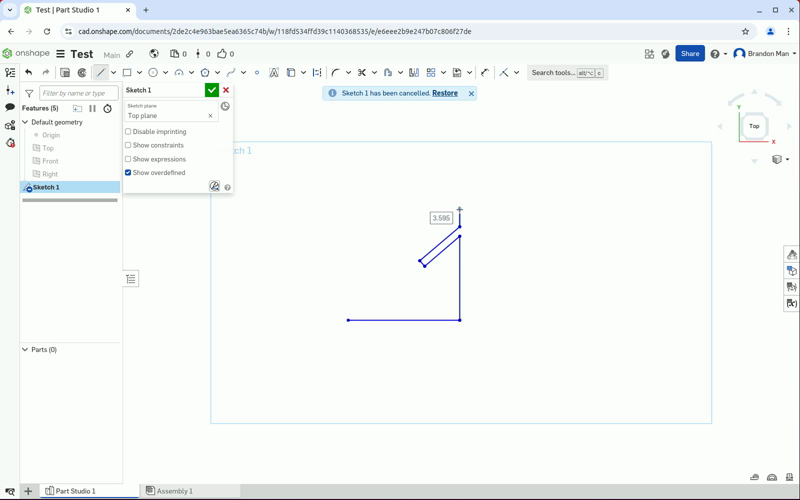
mouse_move(348, 209)
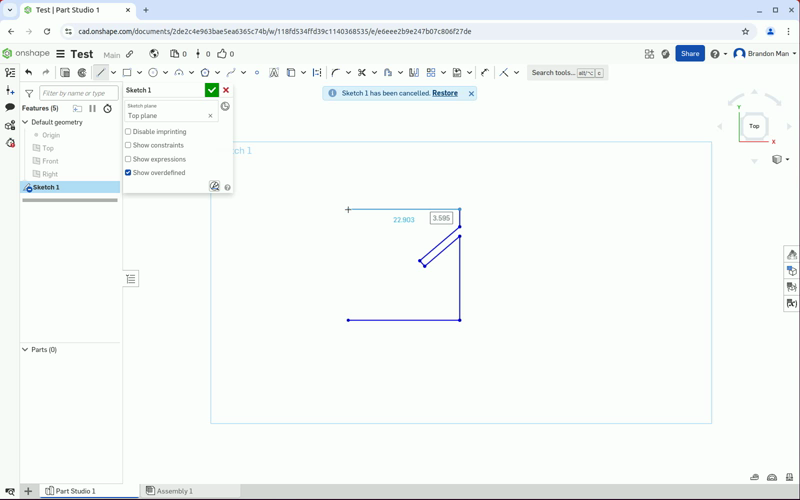
click(348, 209)
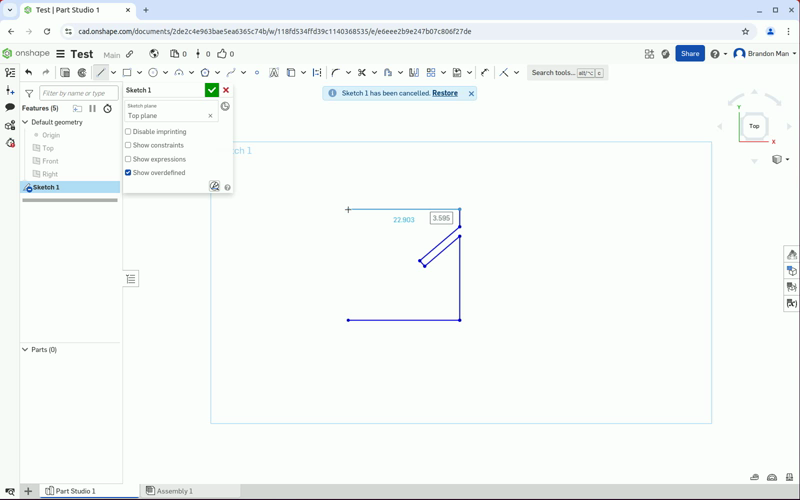
key_up(shift)
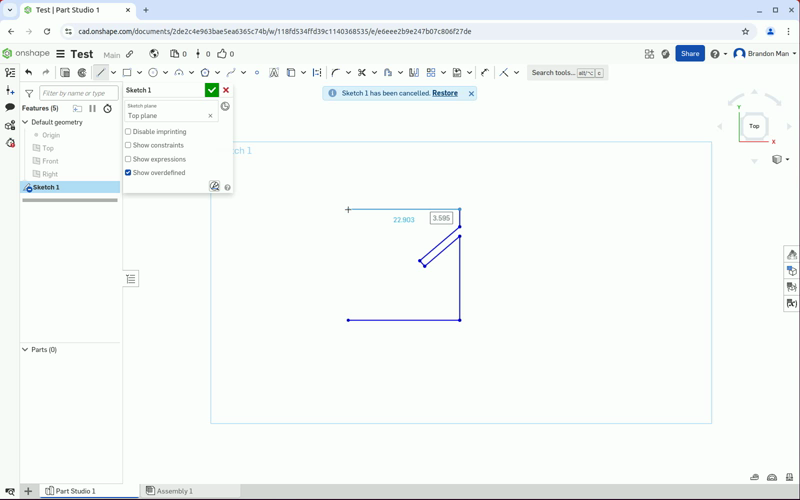
key_down(shift)
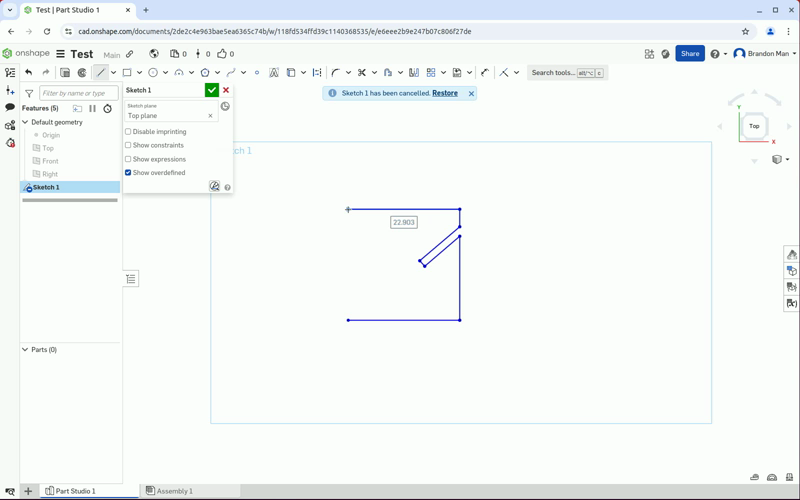
mouse_move(348, 320)
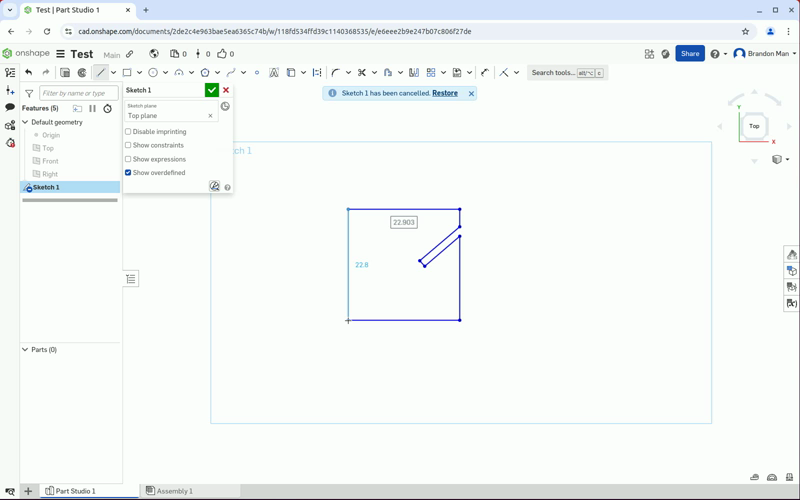
key_up(shift)
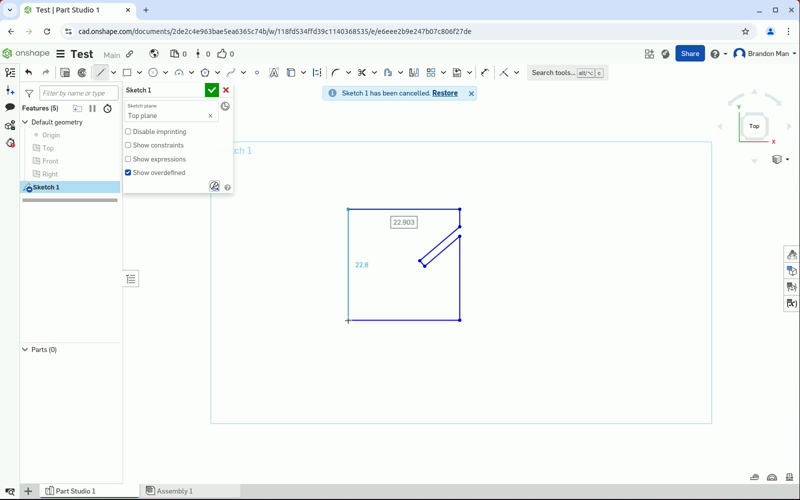
click(348, 320)
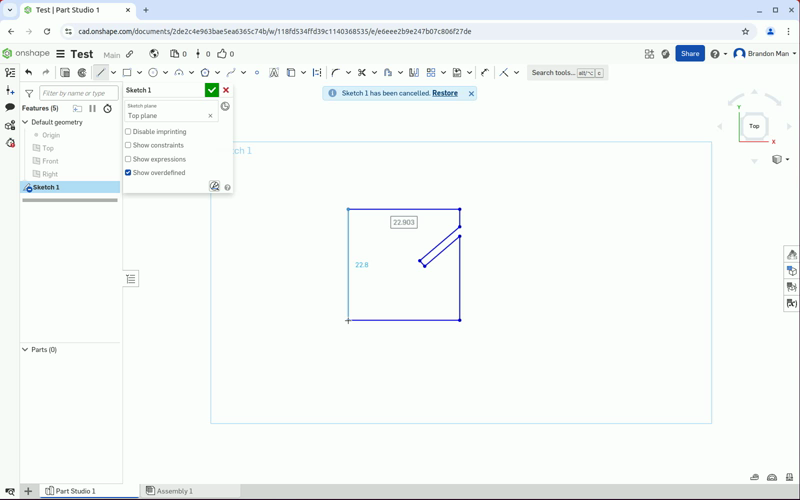
key(esc)
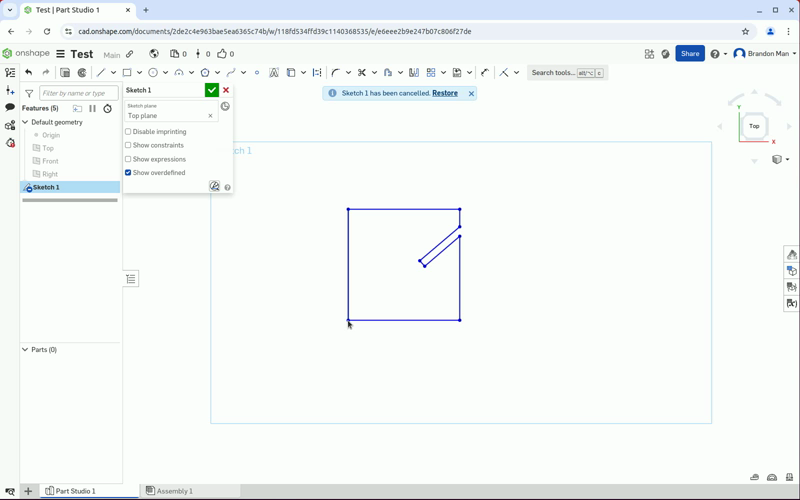
mouse_move(359, 262)
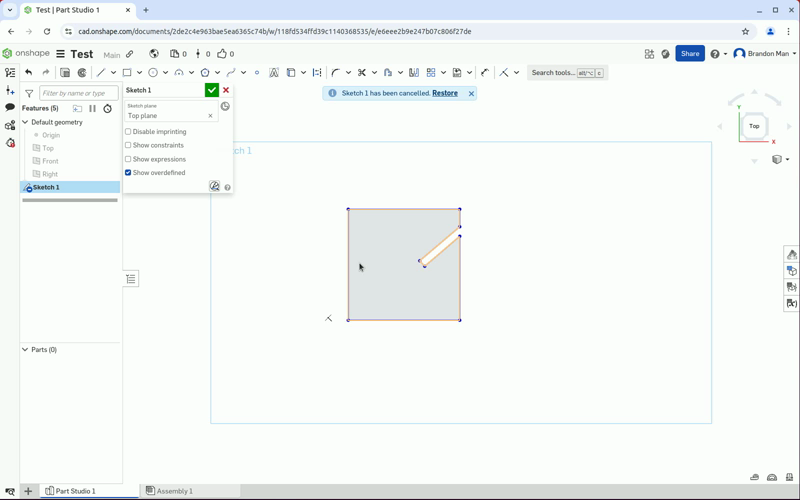
click(359, 262)
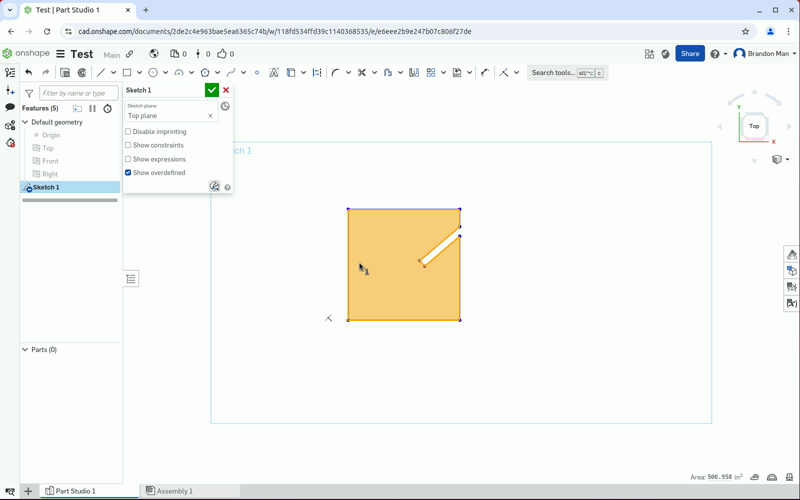
mouse_move(73, 352)
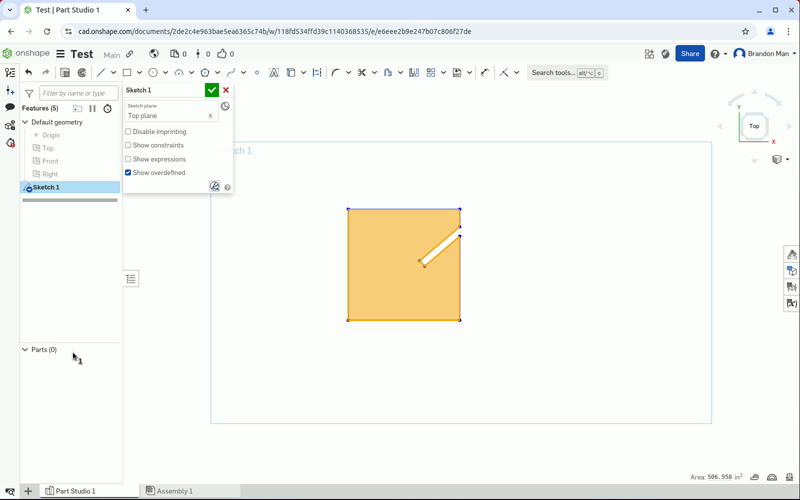
key(shift+y)
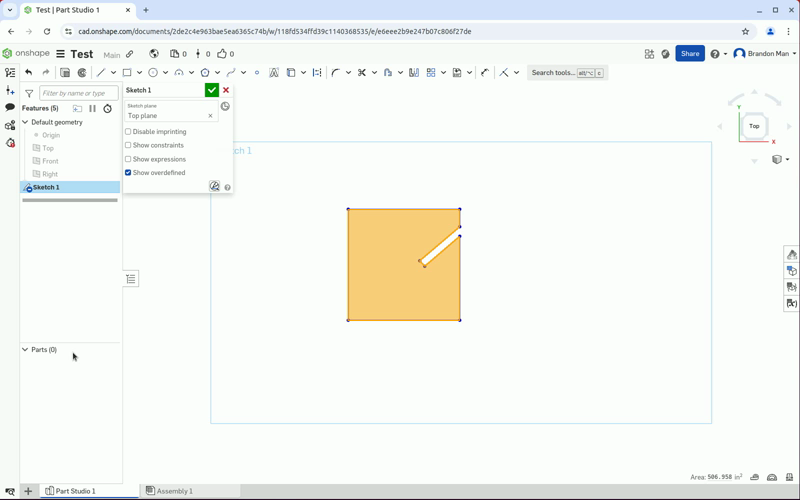
key(shift+e)
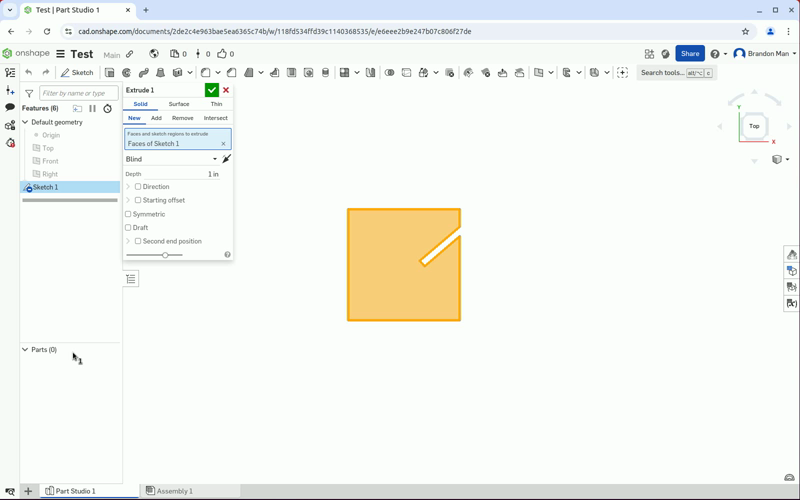
mouse_move(143, 106)
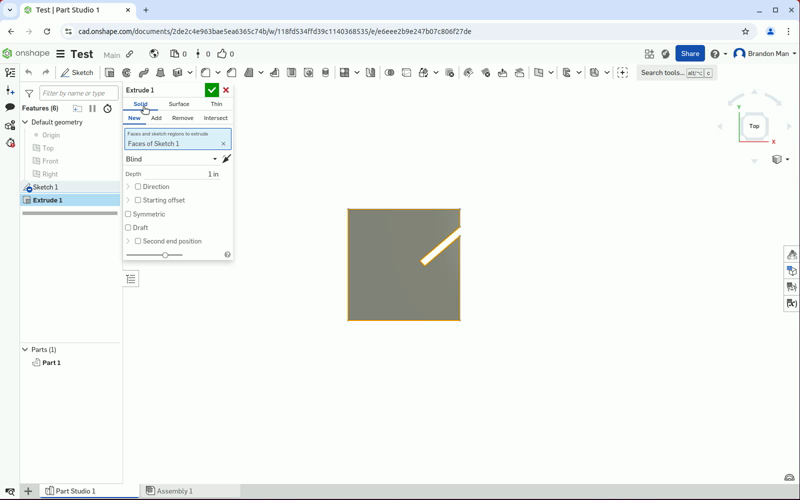
click(143, 106)
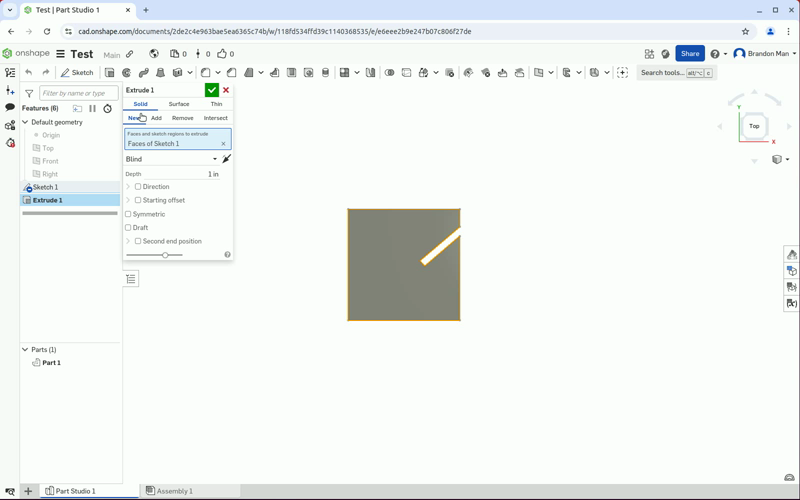
mouse_move(137, 120)
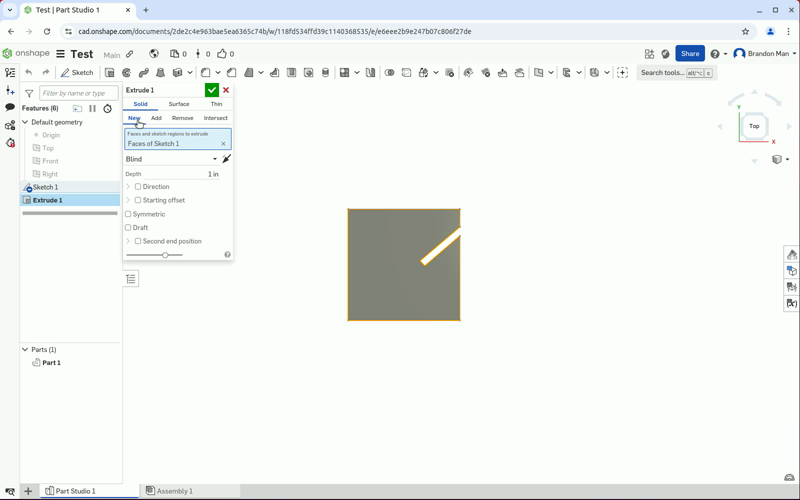
click(137, 120)
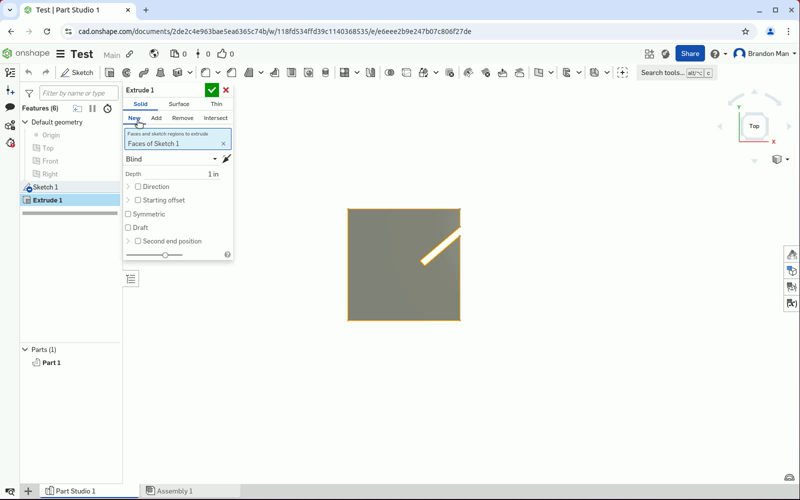
key(tab, 4)
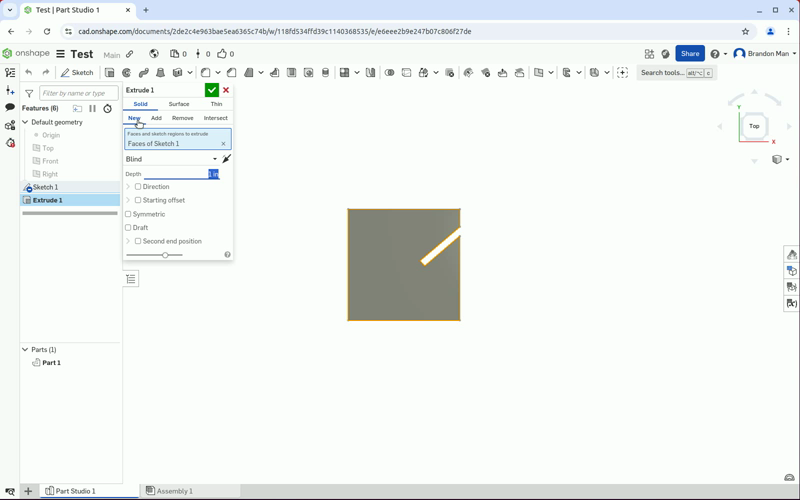
text(15.405)
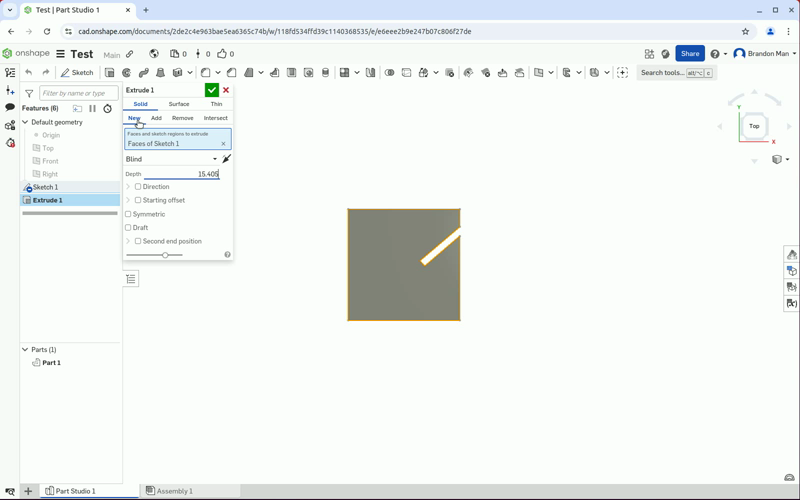
key(enter)
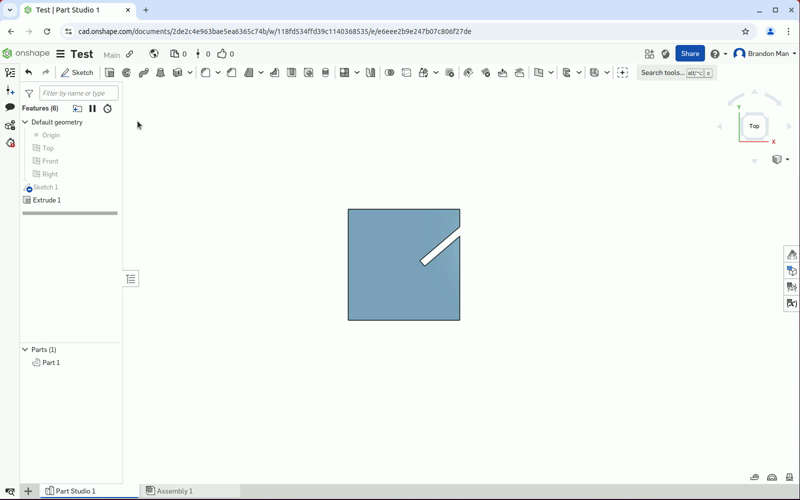
key(shift+h)
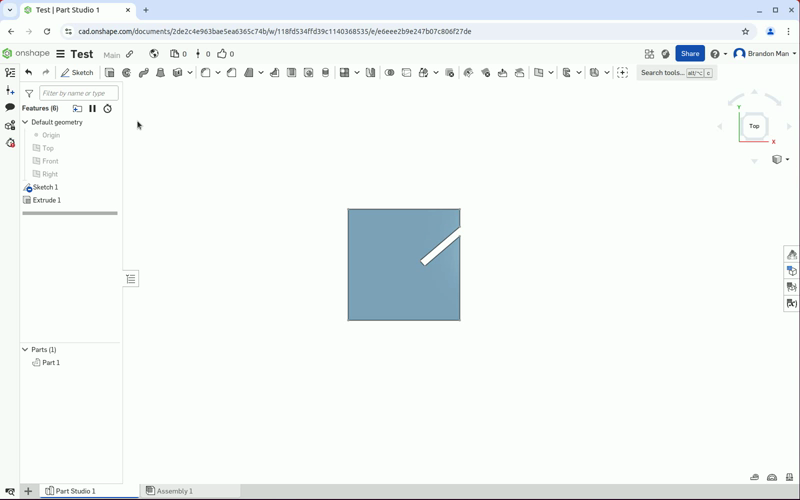
key(shift+h)
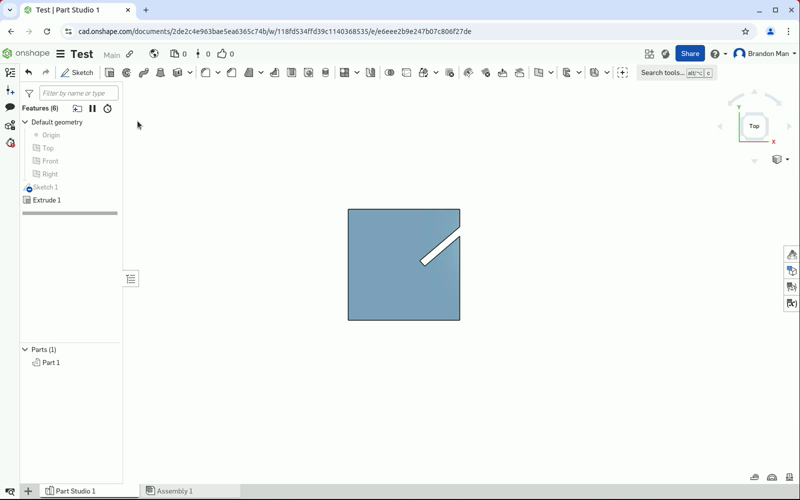
mouse_move(73, 189)
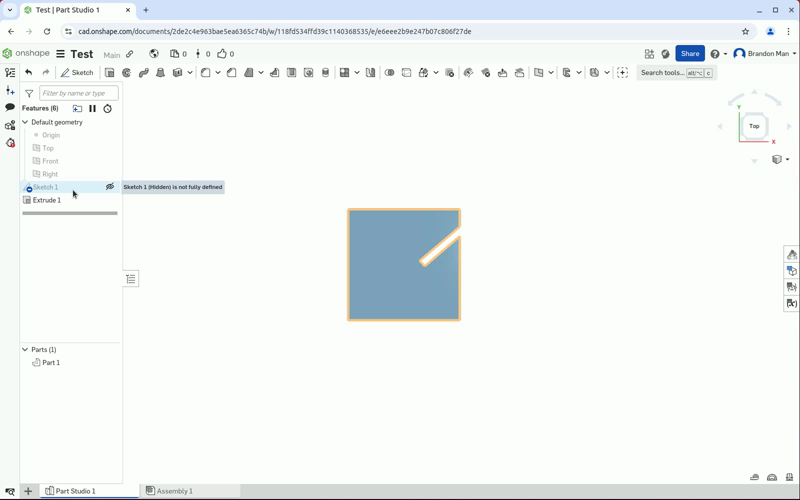
click(73, 189)
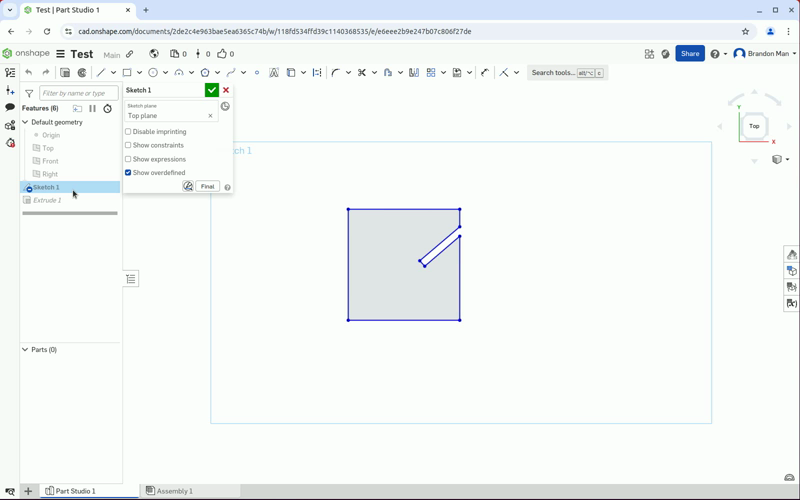
mouse_move(229, 92)
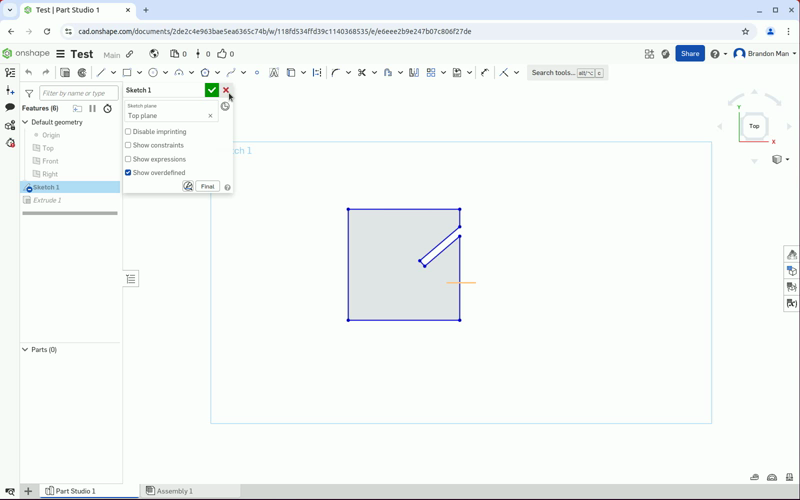
click(229, 92)
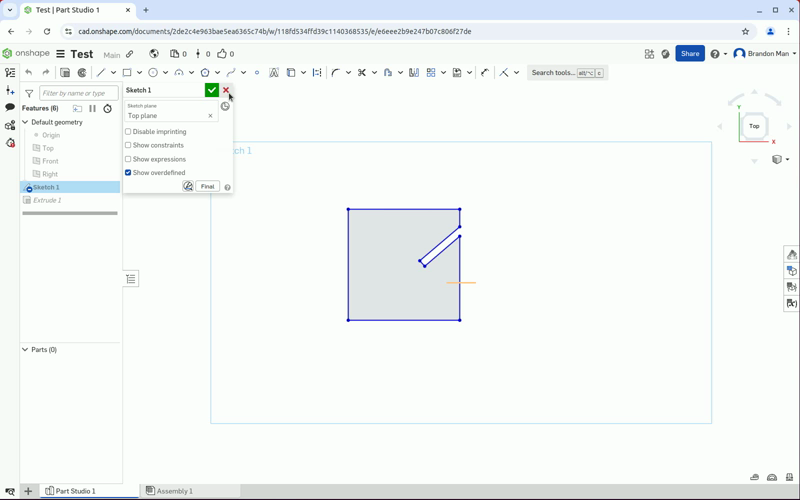
key(shift+s)
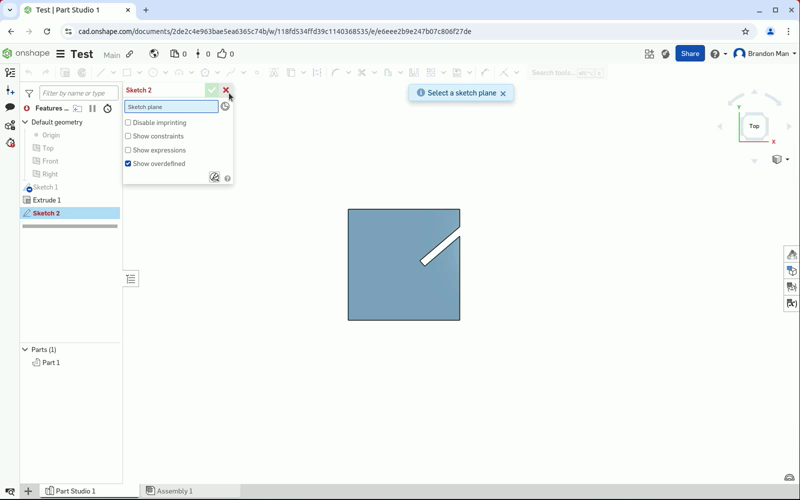
mouse_move(73, 150)
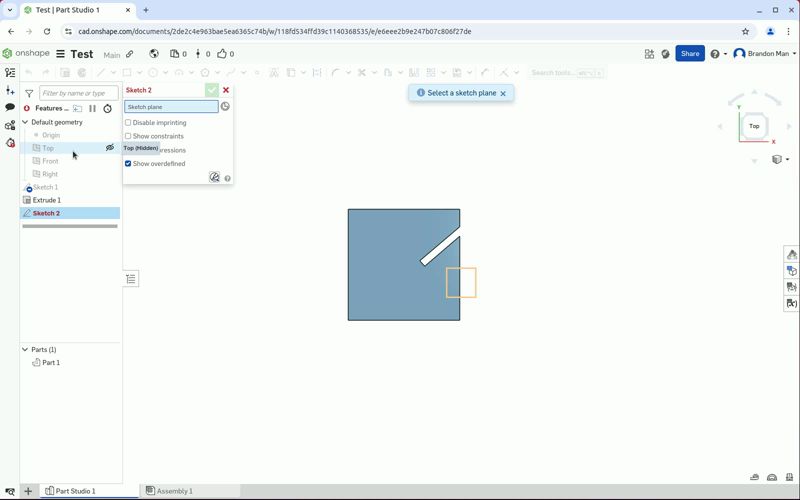
click(73, 150)
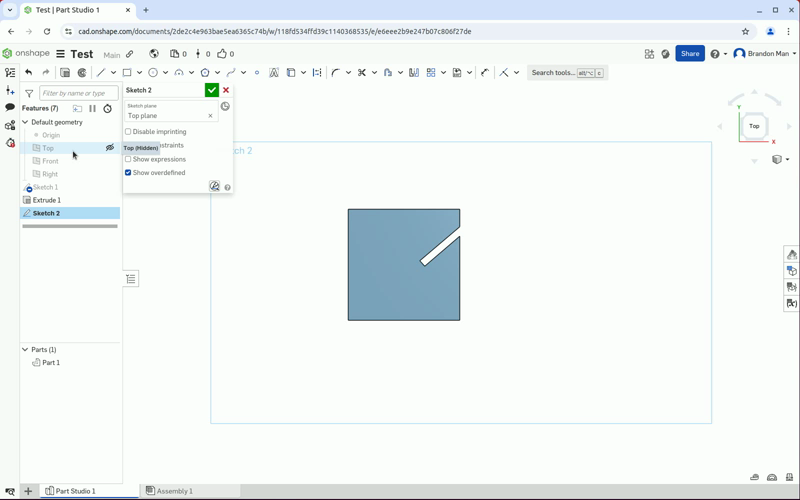
mouse_move(73, 352)
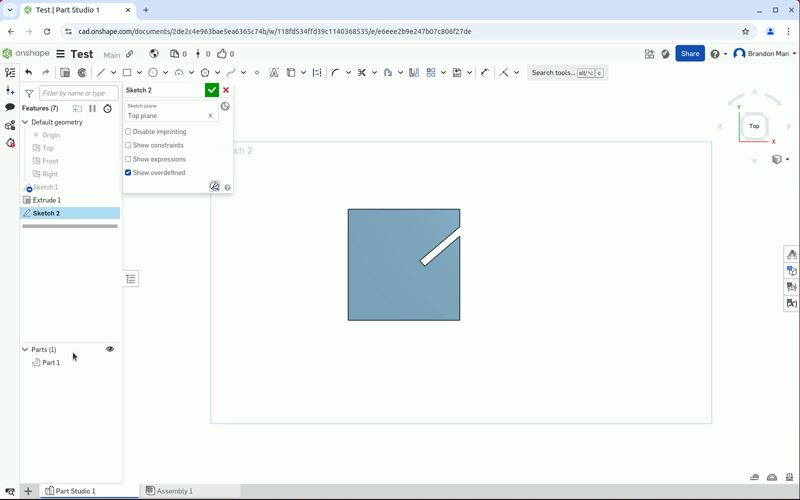
key(y)
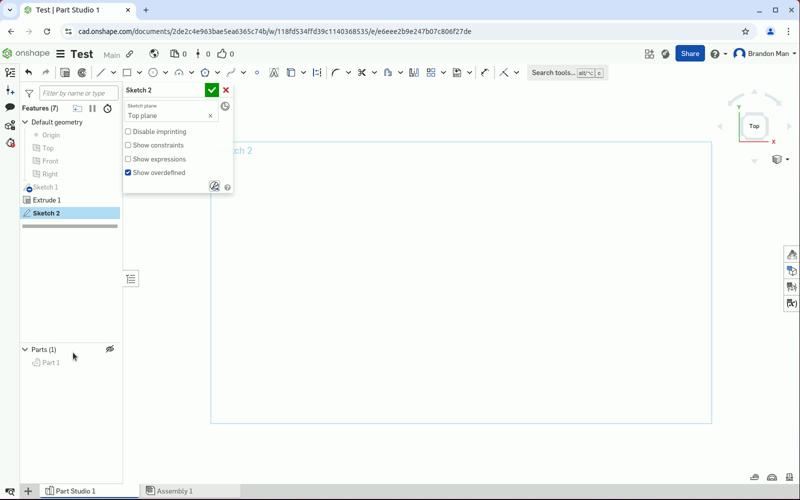
key(l)
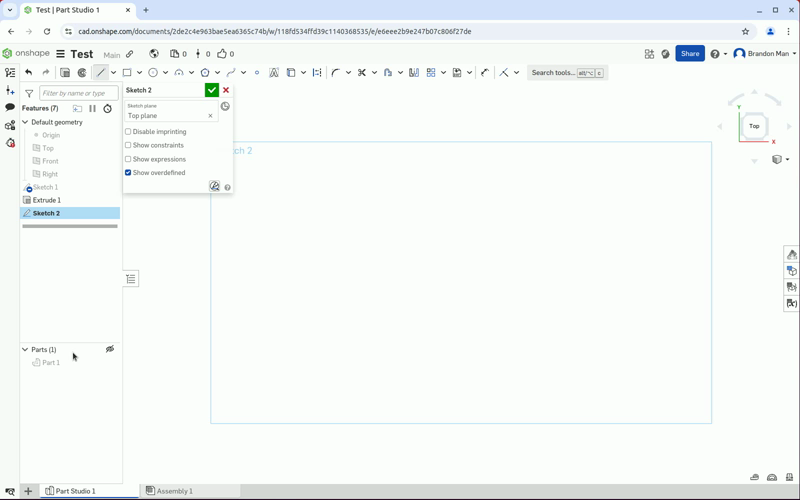
key_down(shift)
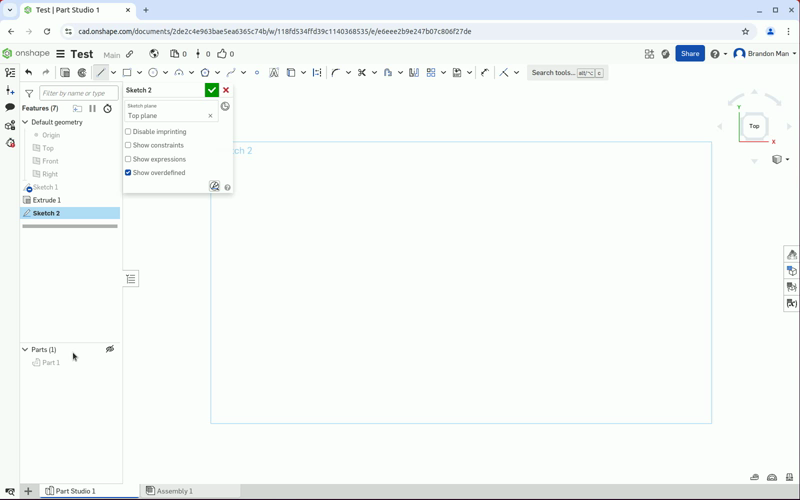
mouse_move(461, 320)
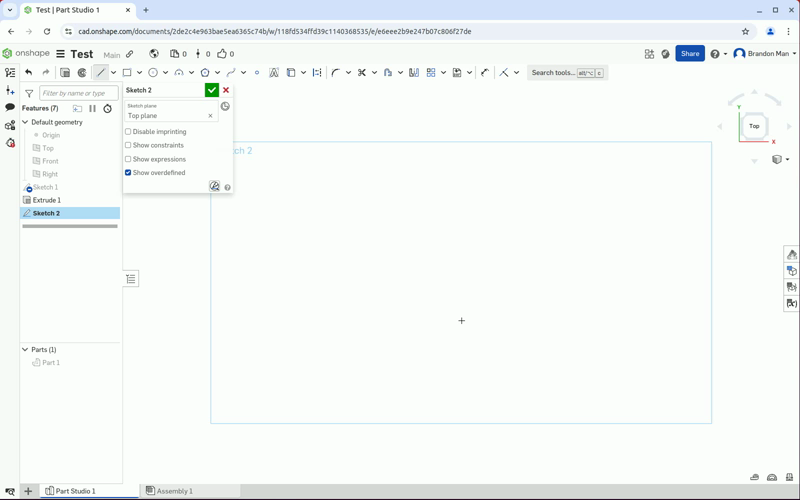
click(461, 320)
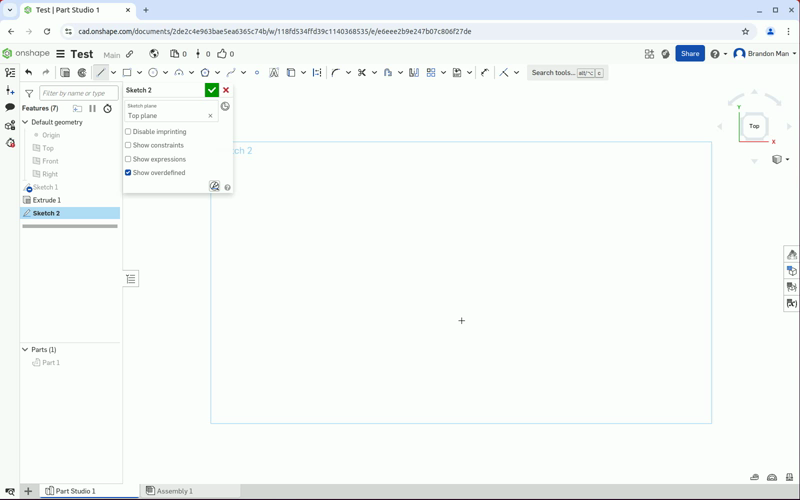
key_up(shift)
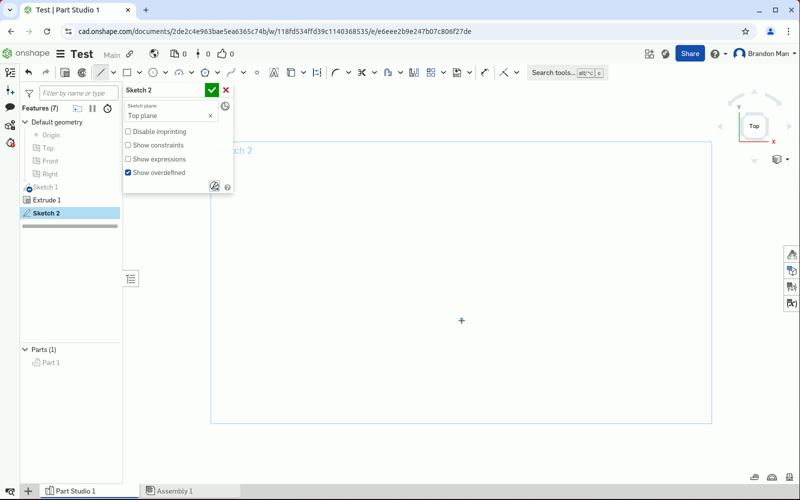
key_down(shift)
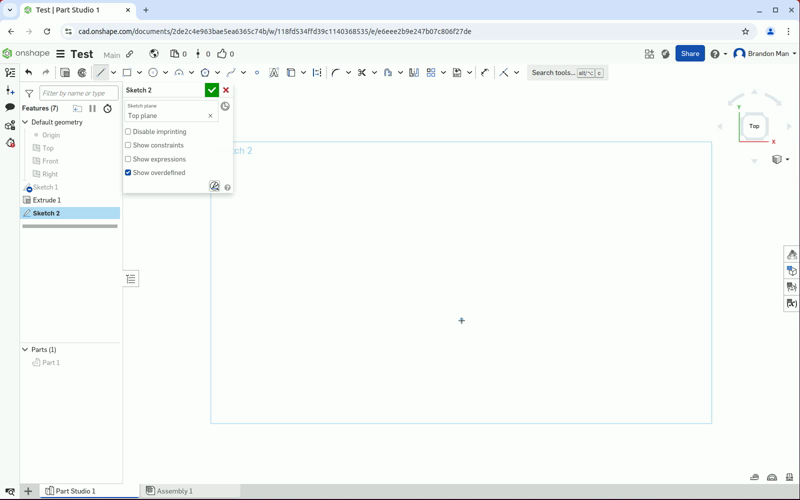
mouse_move(573, 320)
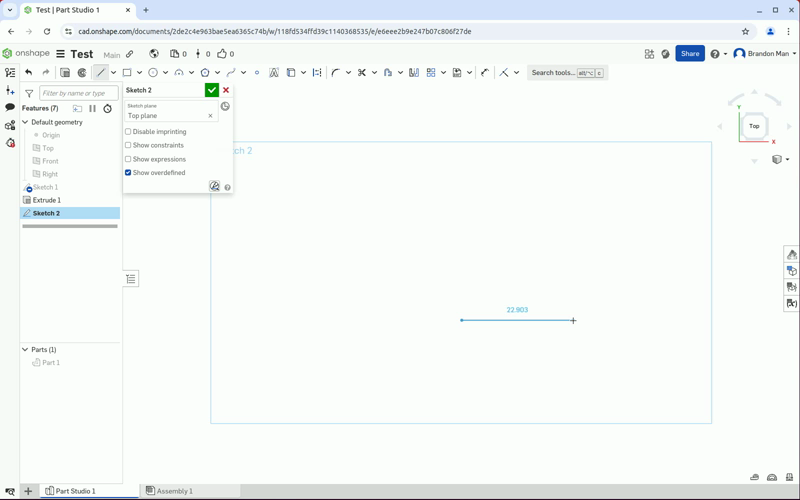
click(573, 320)
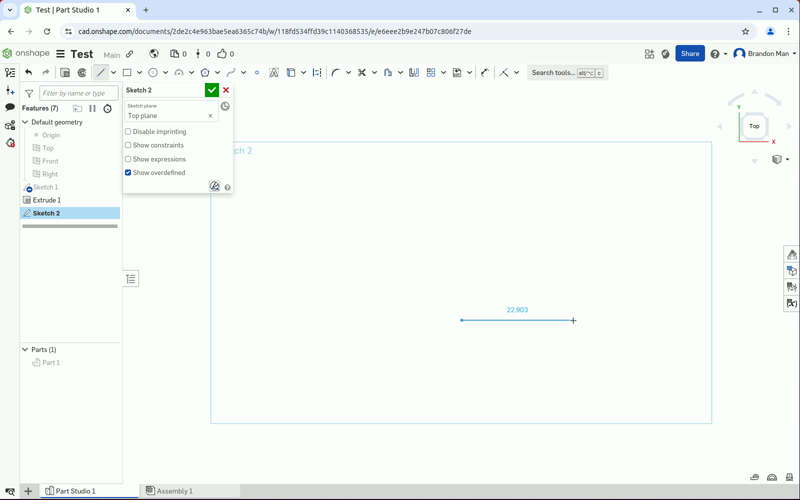
key_up(shift)
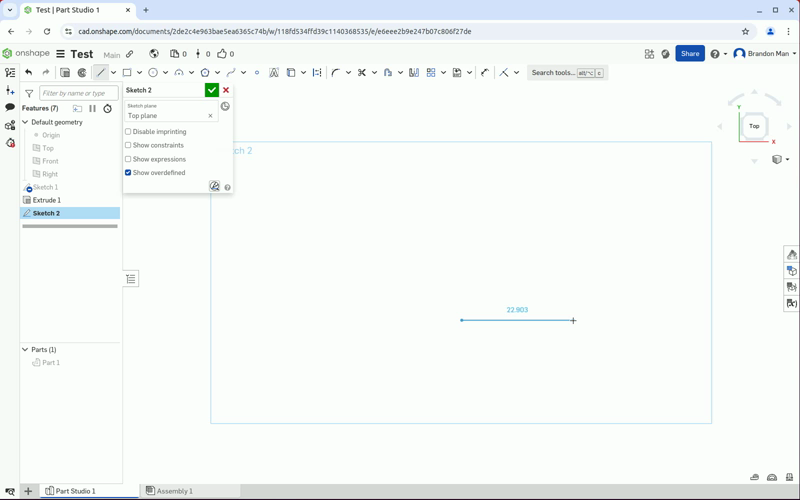
key_down(shift)
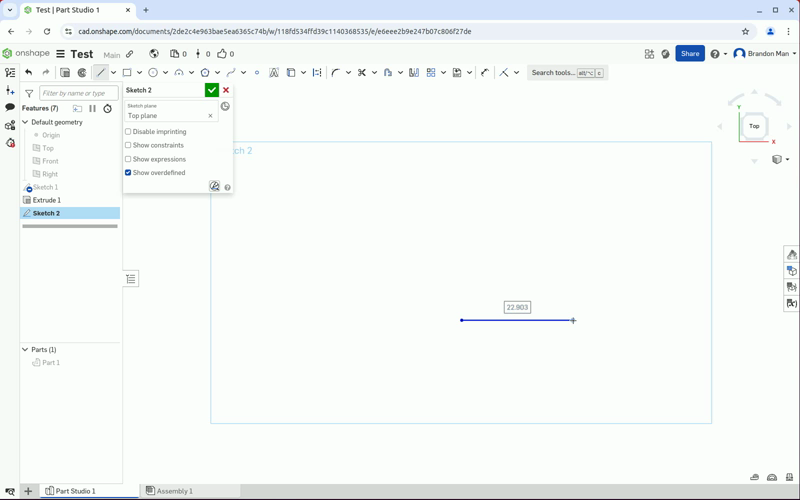
mouse_move(573, 209)
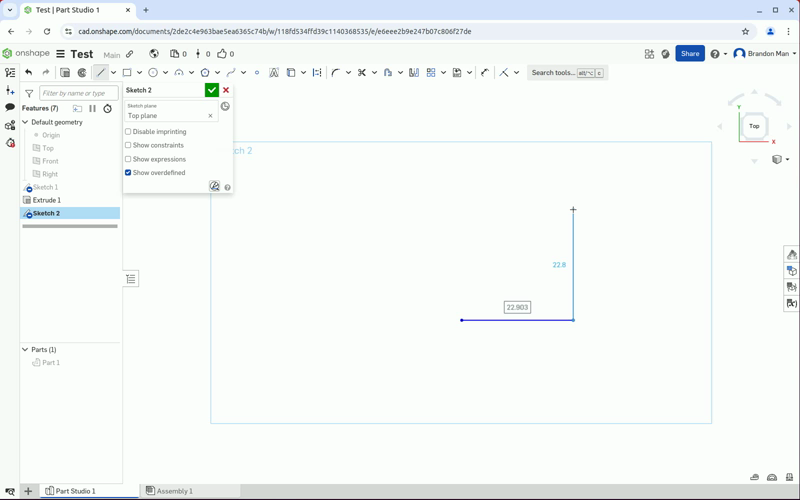
click(573, 209)
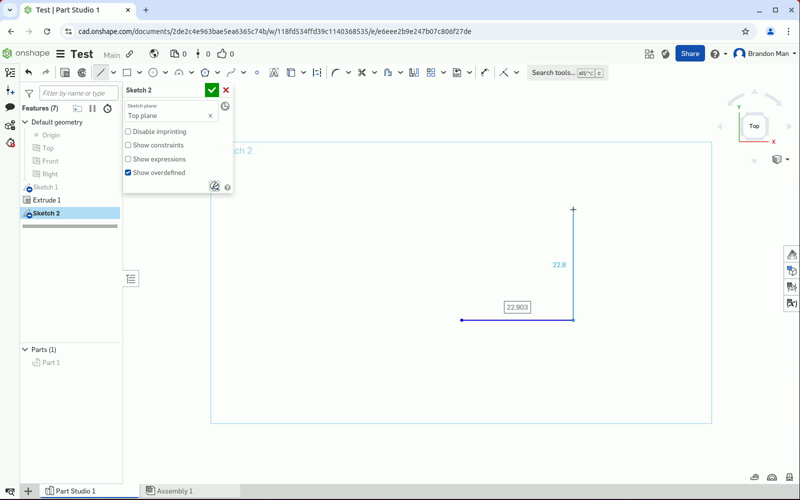
key_up(shift)
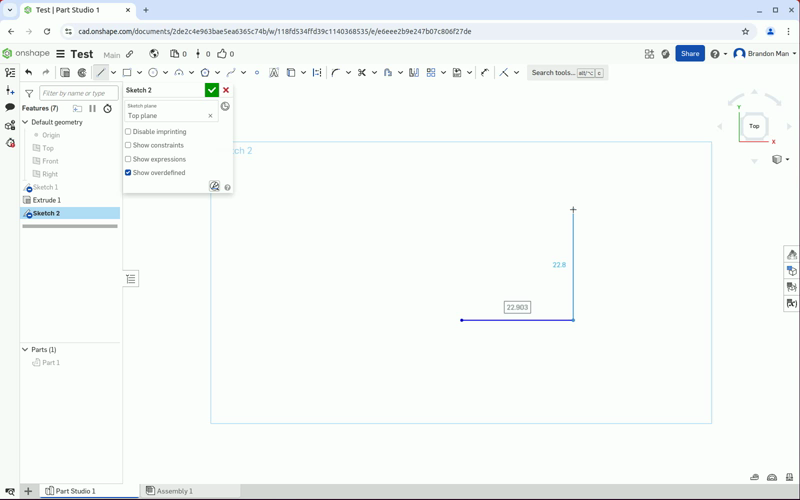
key_down(shift)
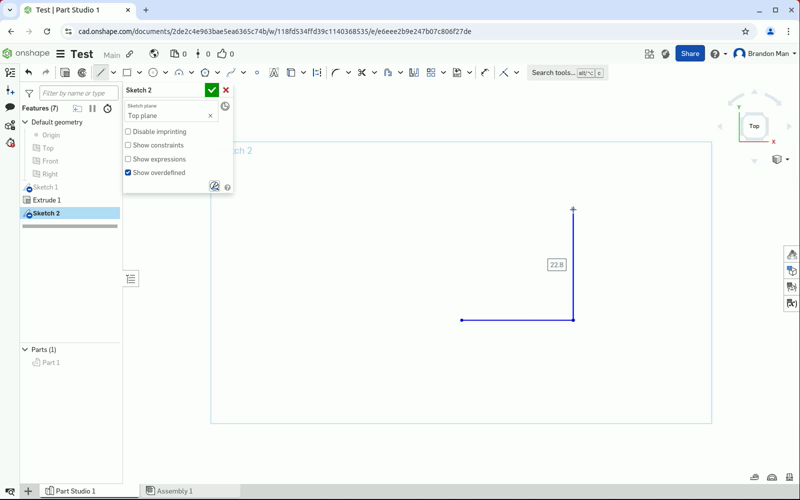
mouse_move(461, 209)
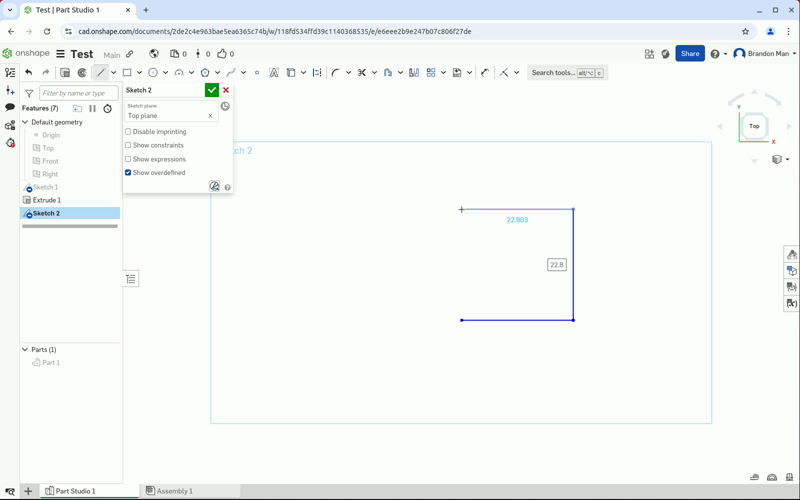
click(461, 209)
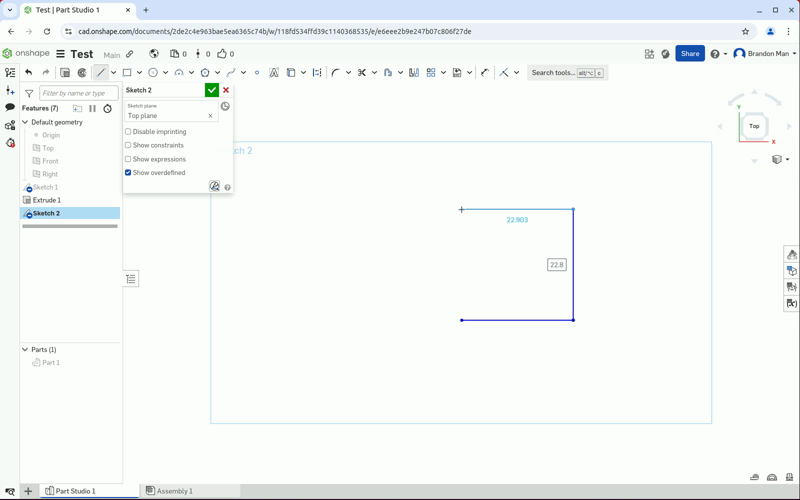
key_up(shift)
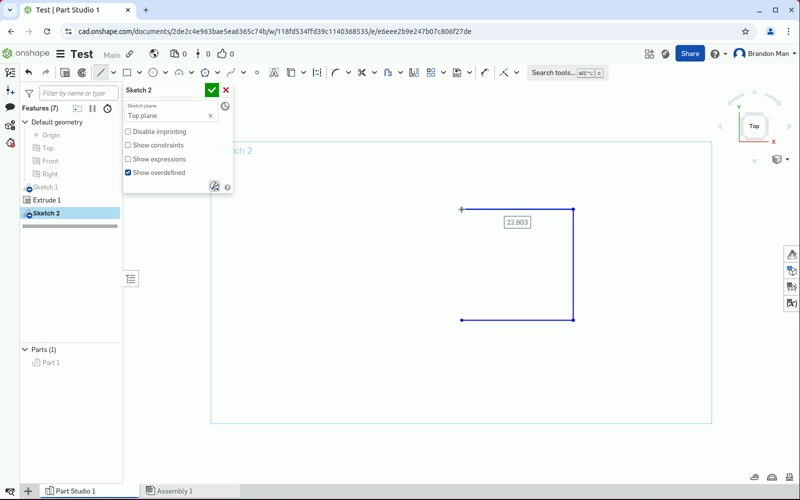
key_down(shift)
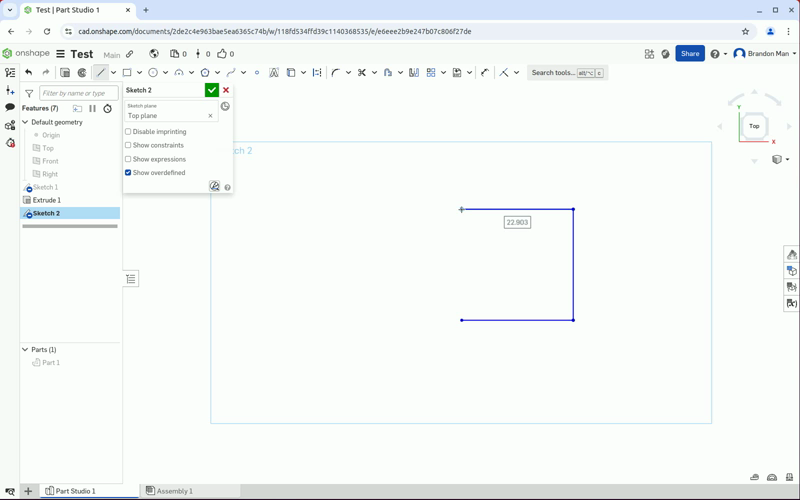
mouse_move(492, 209)
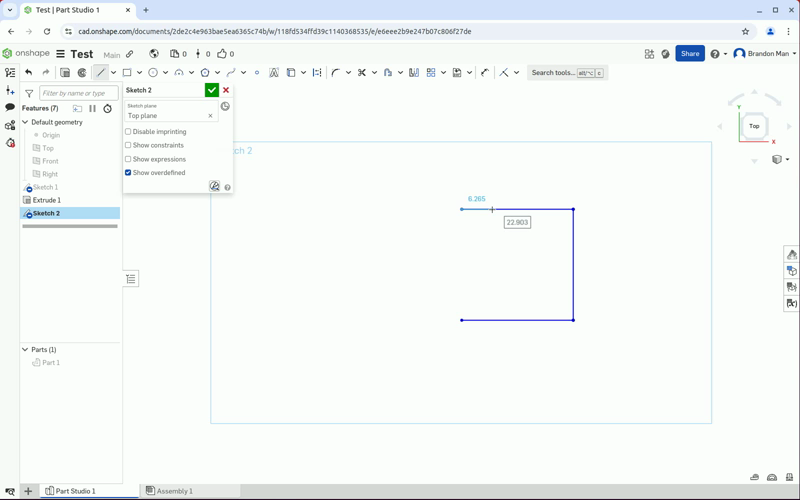
mouse_move(461, 226)
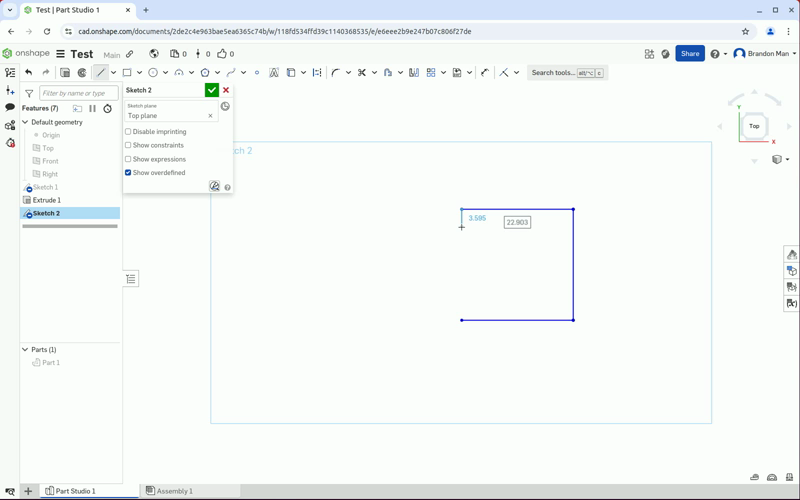
click(461, 226)
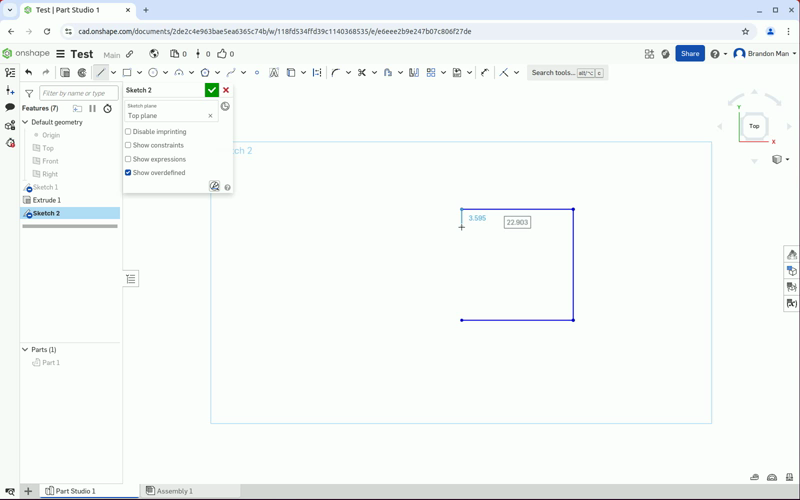
key_up(shift)
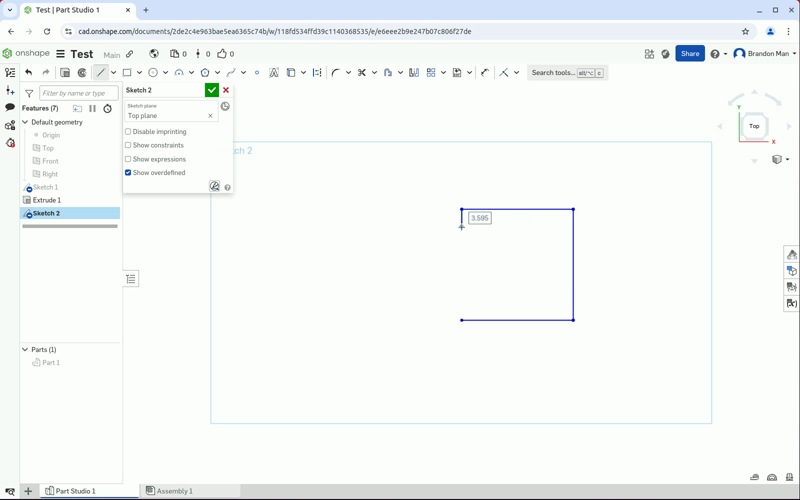
key_down(shift)
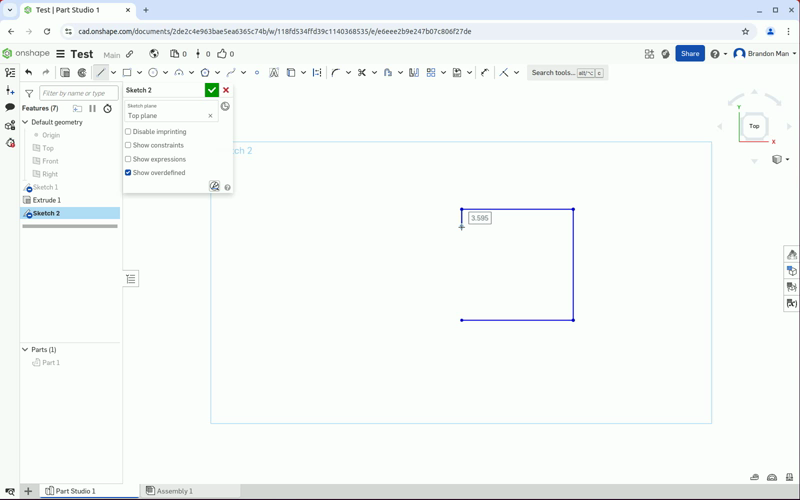
mouse_move(492, 226)
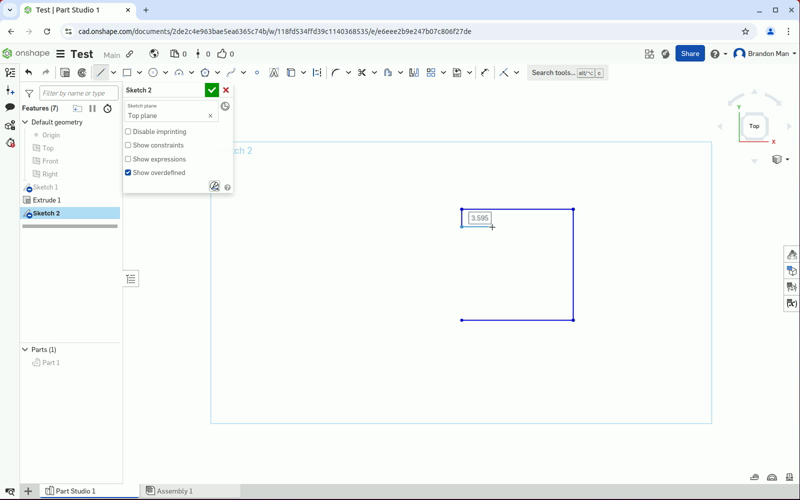
mouse_move(500, 260)
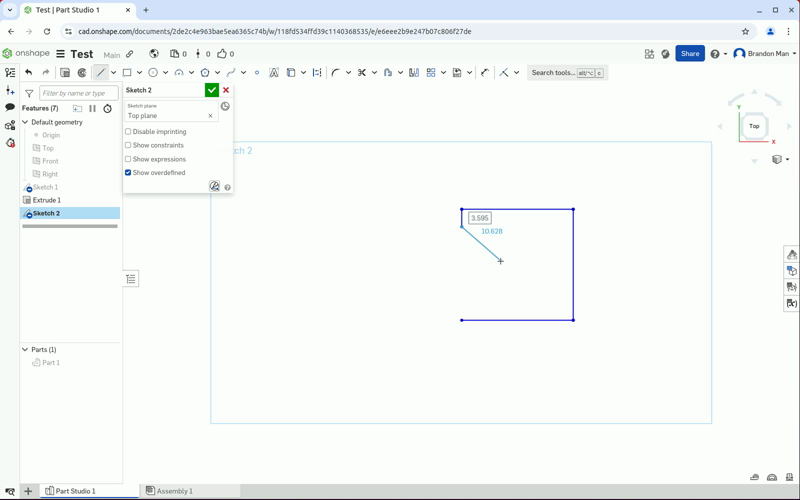
click(500, 260)
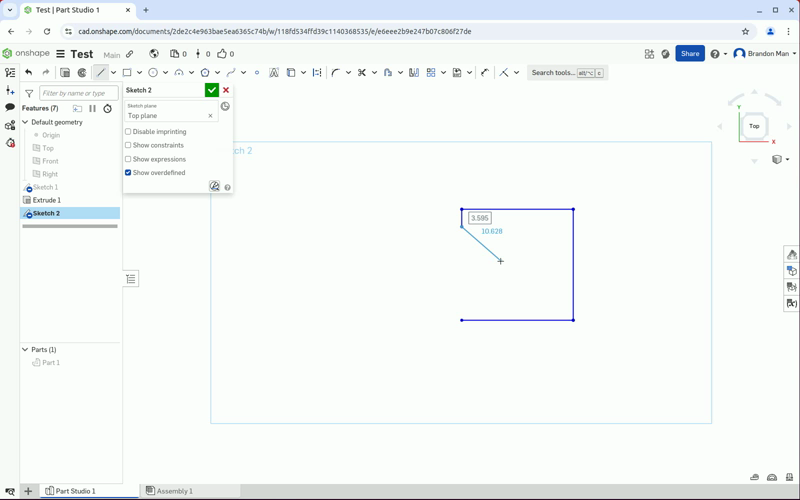
key_up(shift)
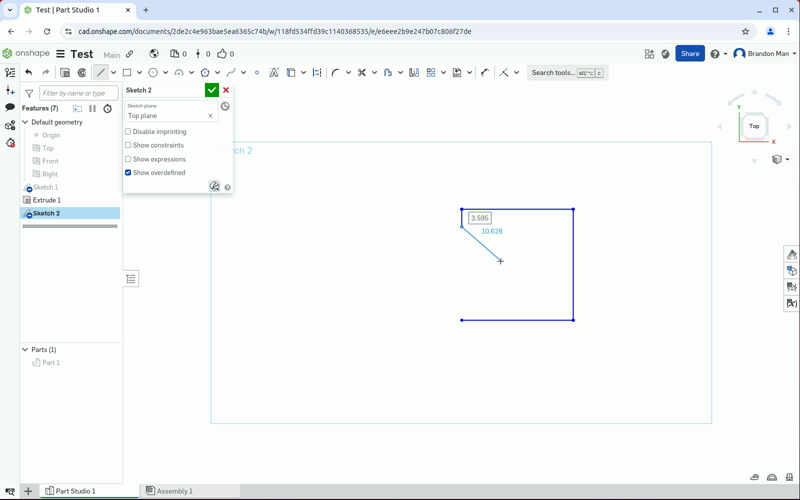
key_down(shift)
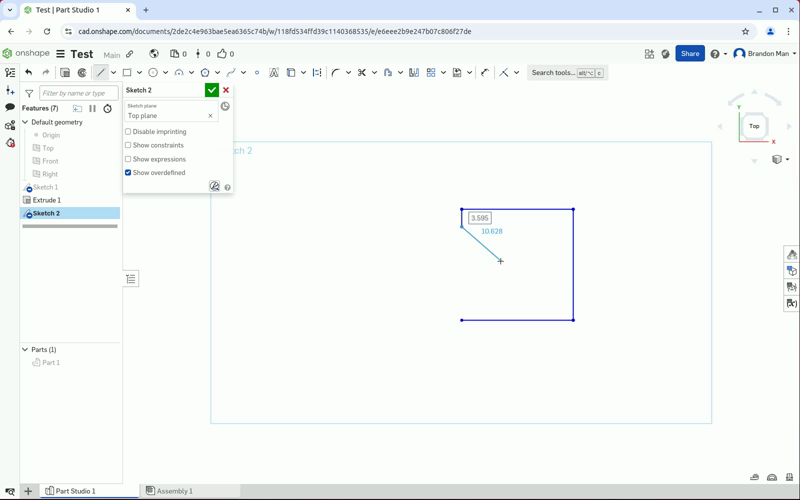
mouse_move(530, 260)
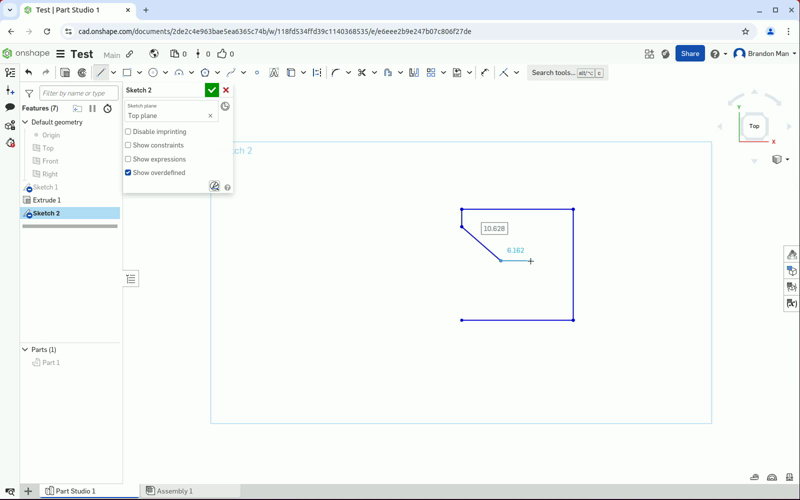
mouse_move(495, 266)
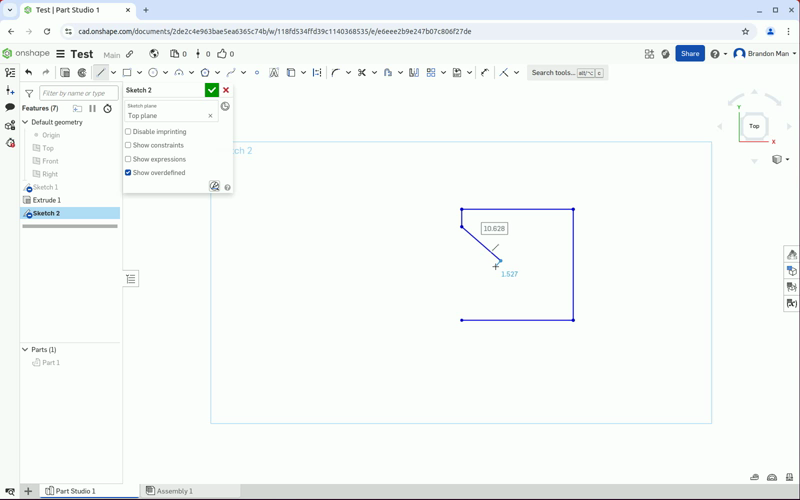
scroll(6)
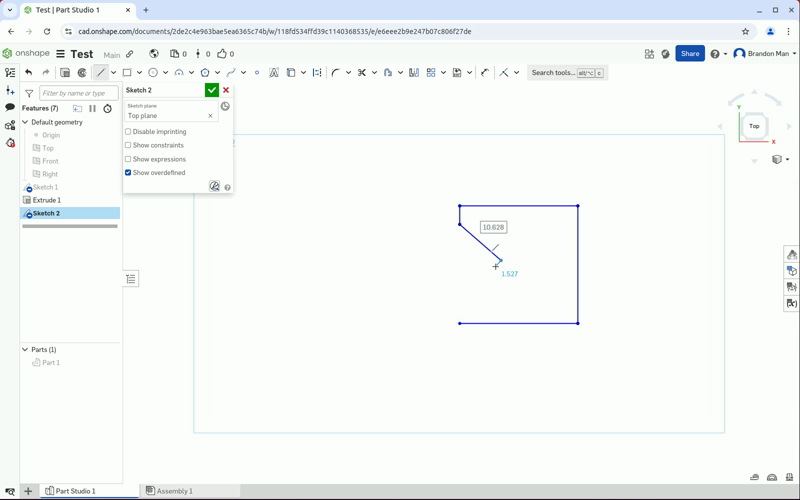
scroll(6)
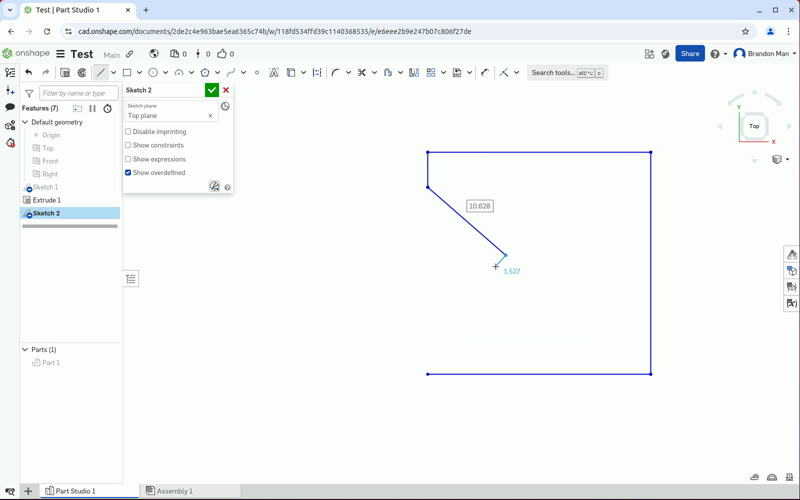
scroll(6)
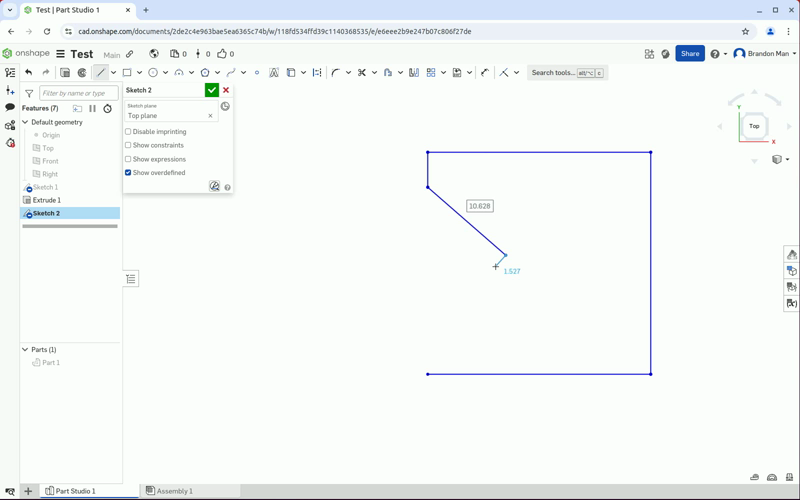
scroll(6)
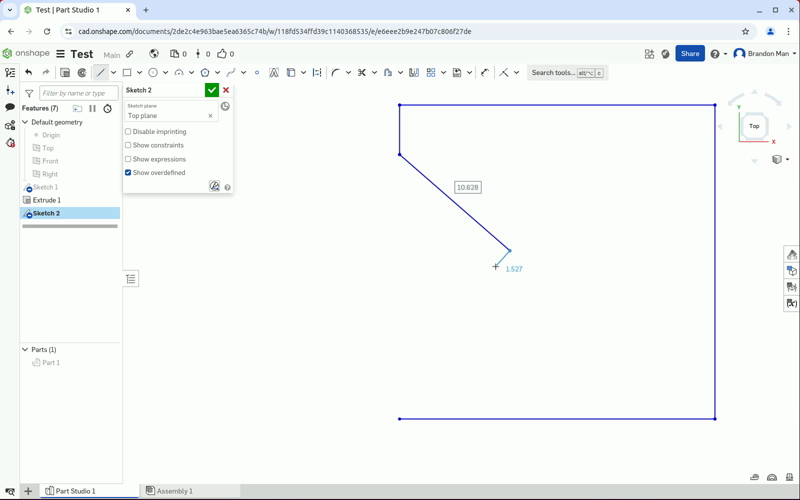
scroll(6)
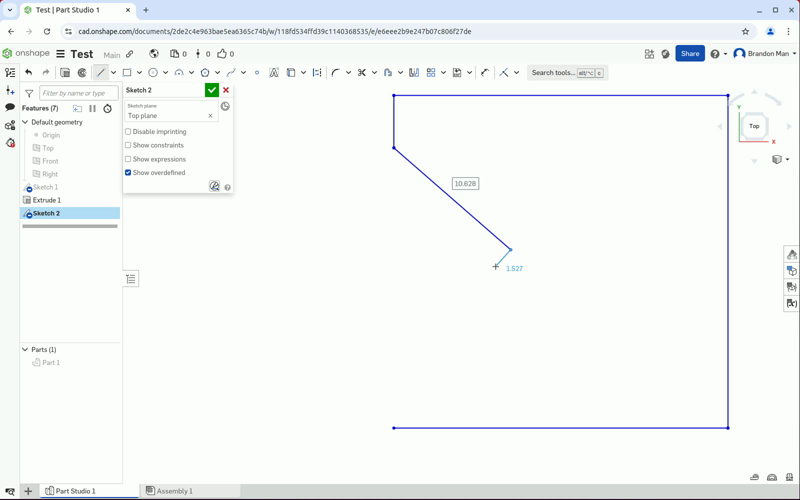
scroll(6)
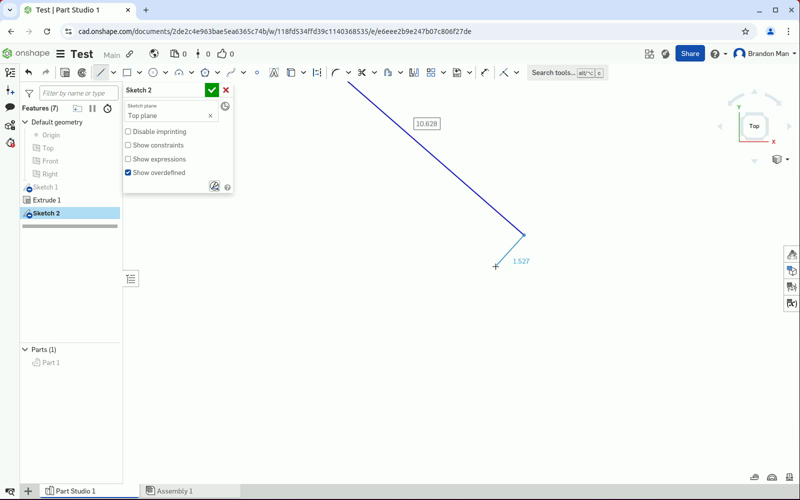
scroll(6)
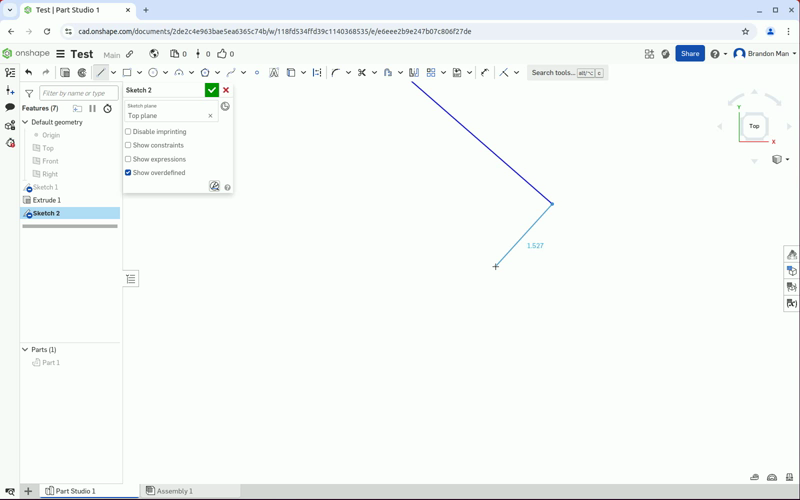
click(495, 266)
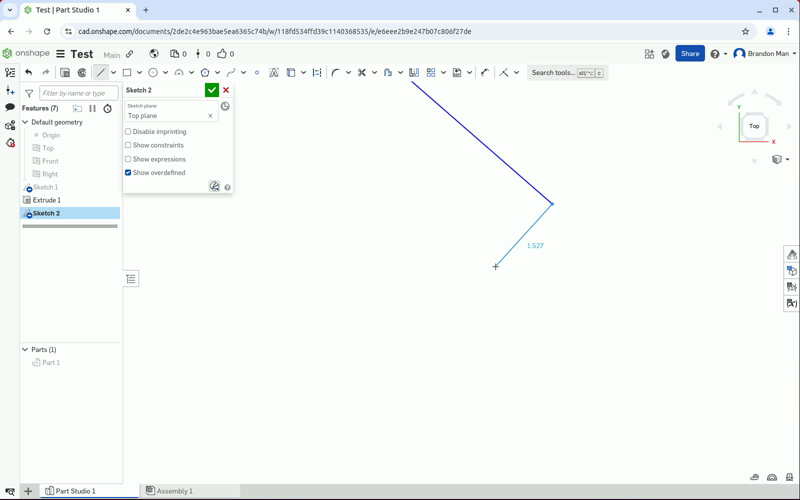
scroll(-6)
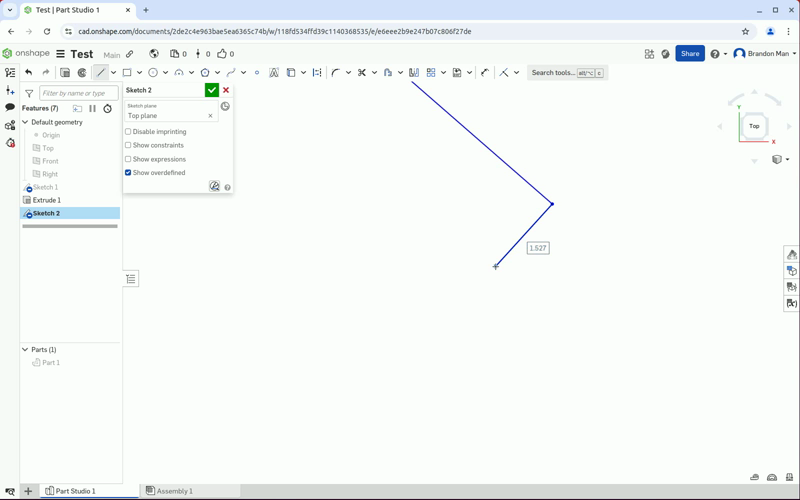
scroll(-6)
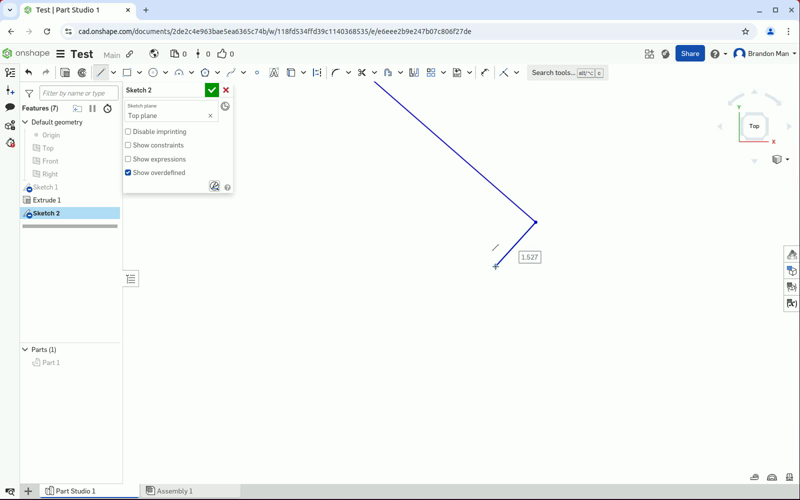
scroll(-6)
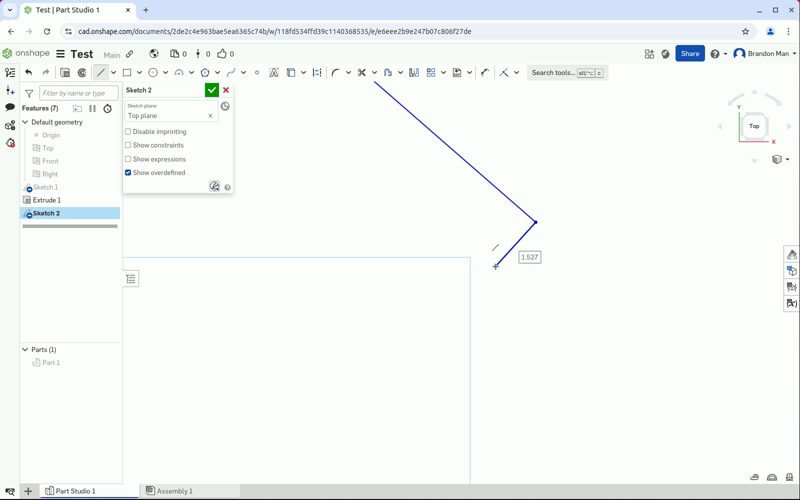
scroll(-6)
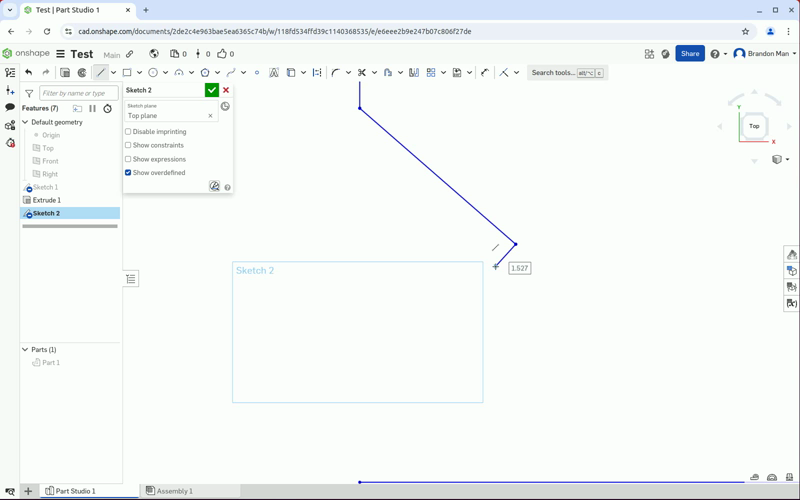
scroll(-6)
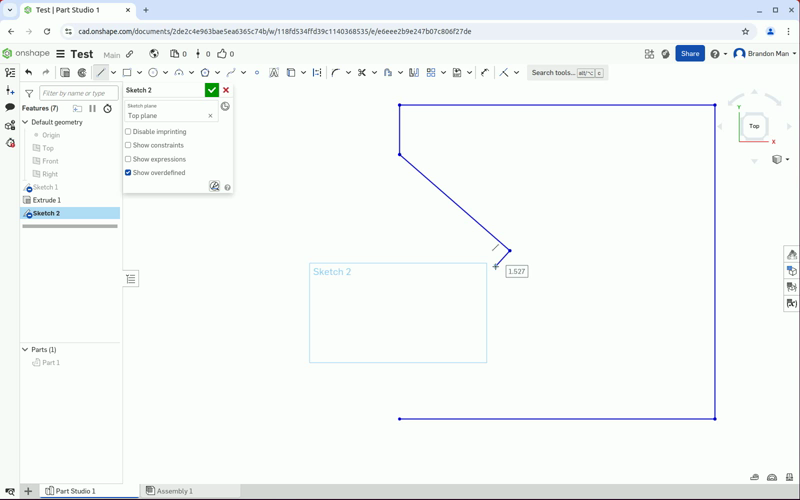
scroll(-6)
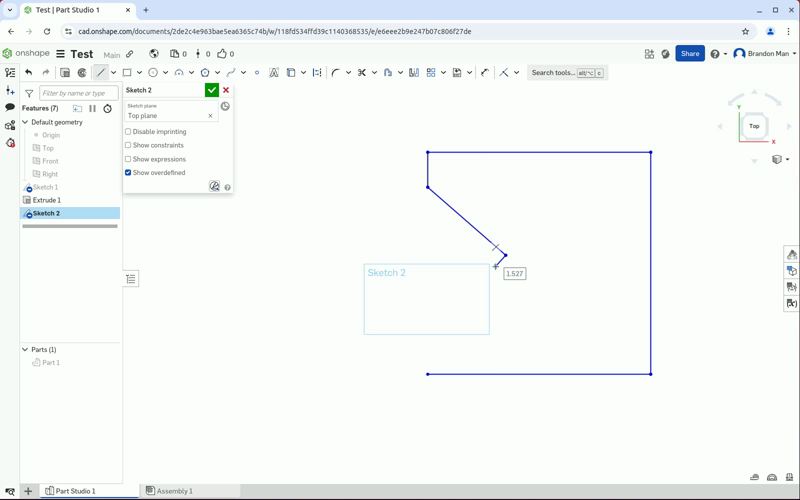
scroll(-6)
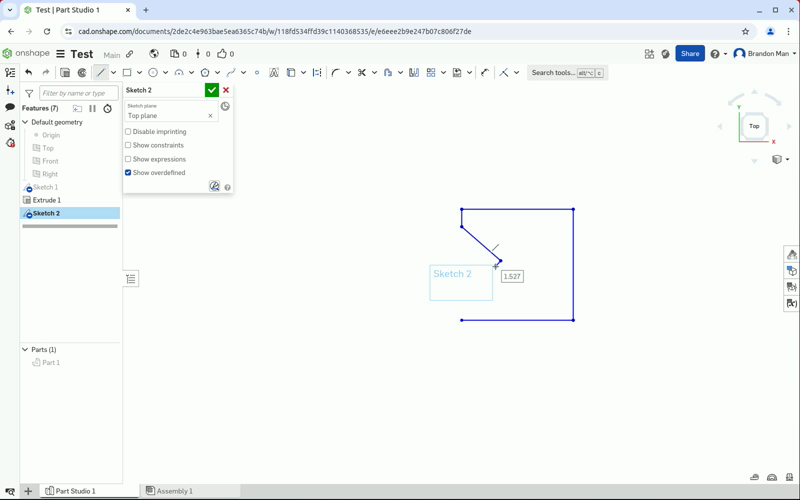
key_up(shift)
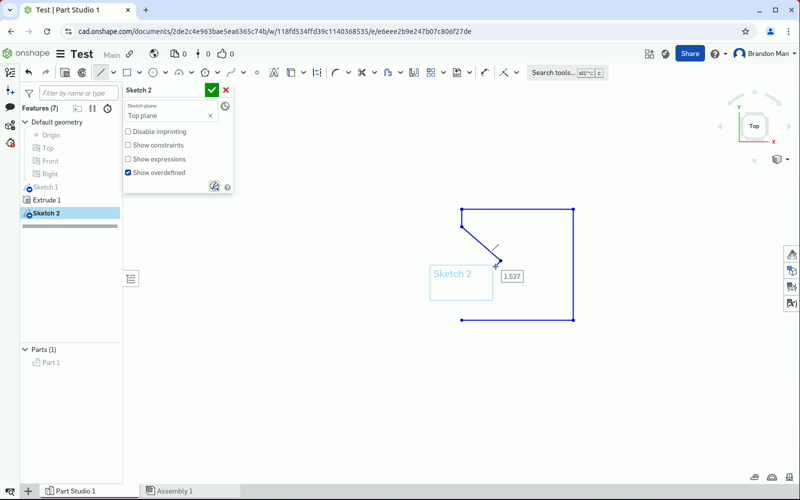
key_down(shift)
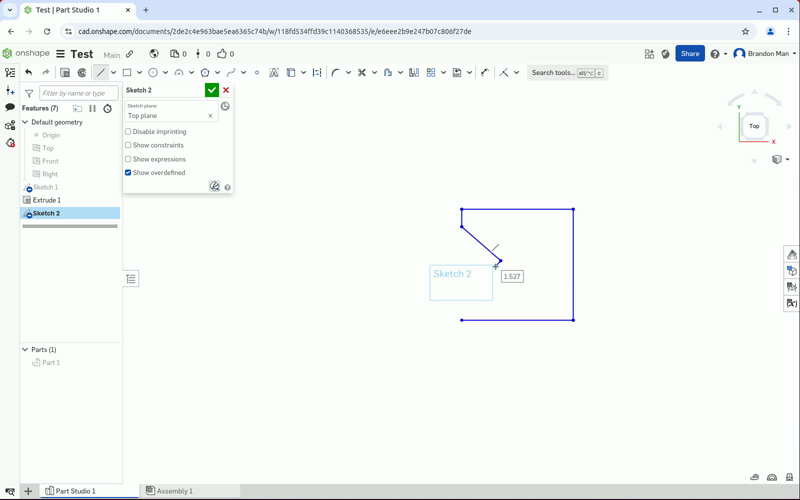
mouse_move(525, 266)
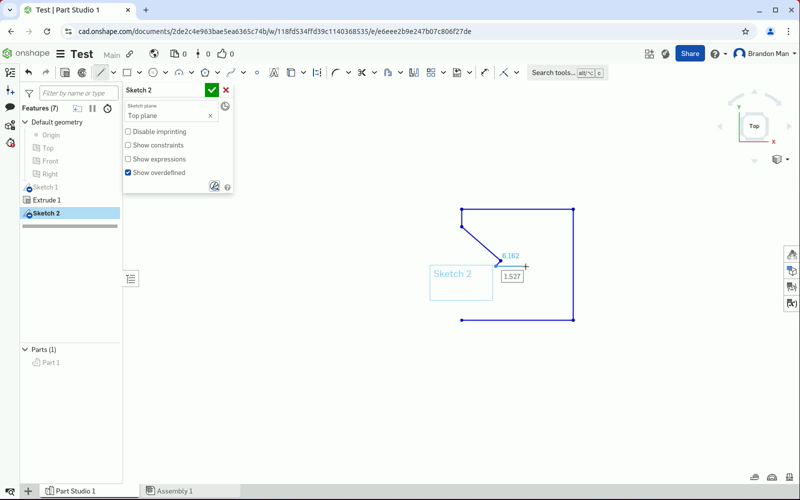
mouse_move(461, 236)
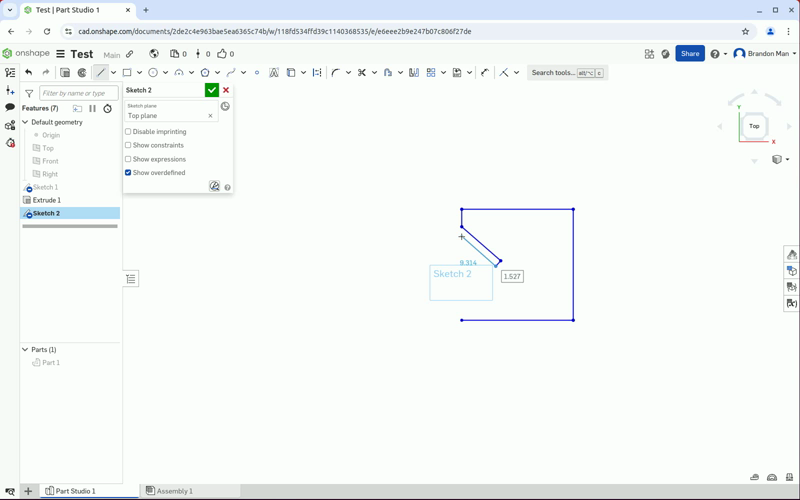
click(461, 236)
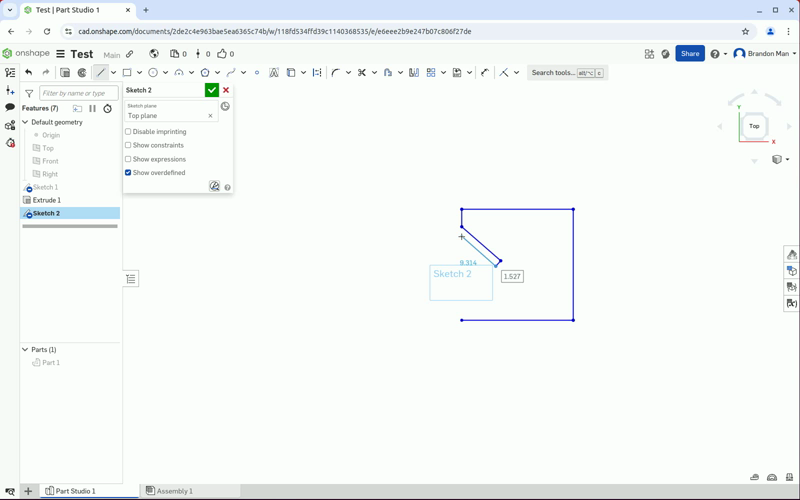
key_up(shift)
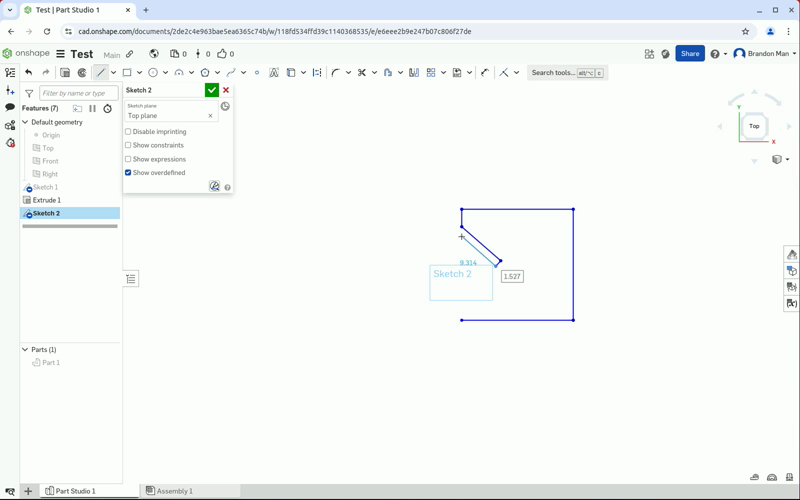
key_down(shift)
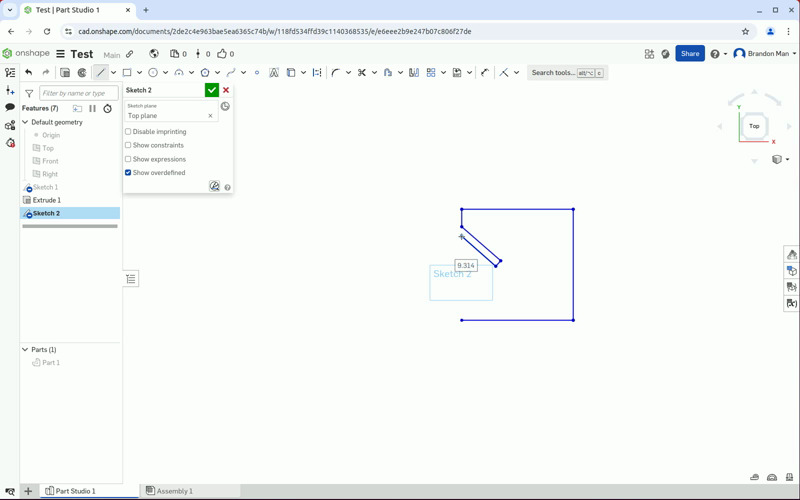
mouse_move(461, 320)
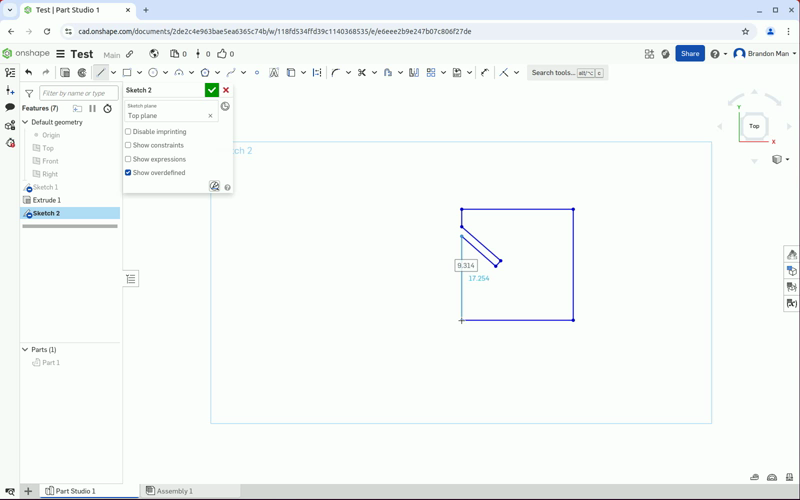
key_up(shift)
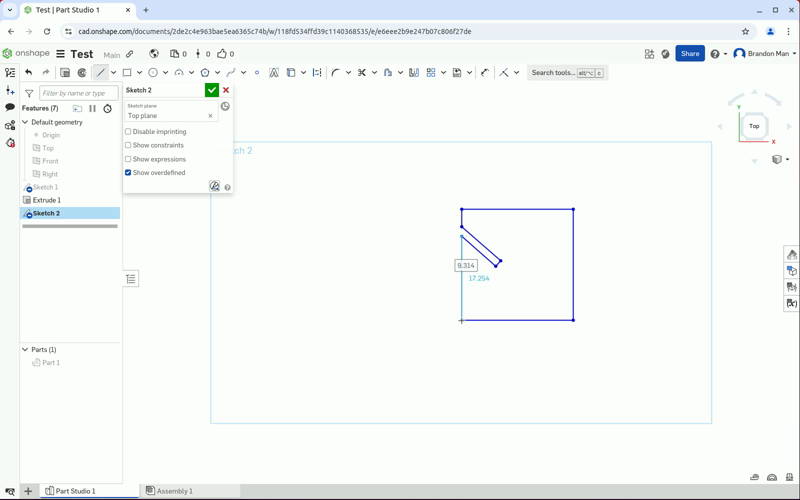
click(461, 320)
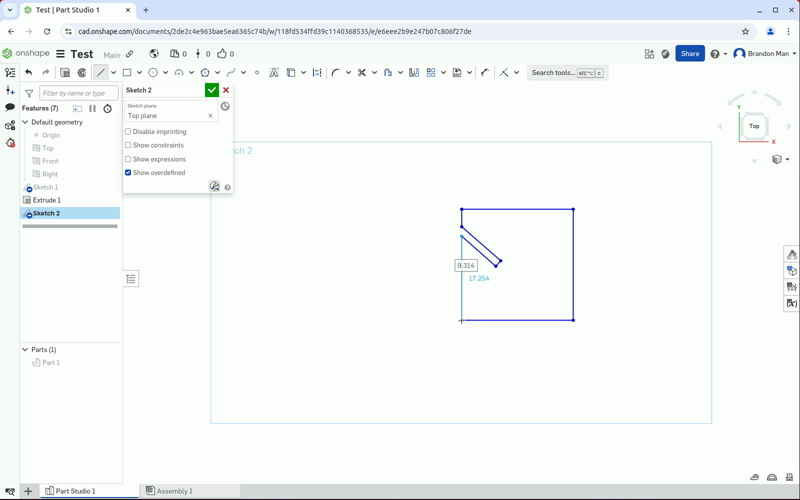
key(esc)
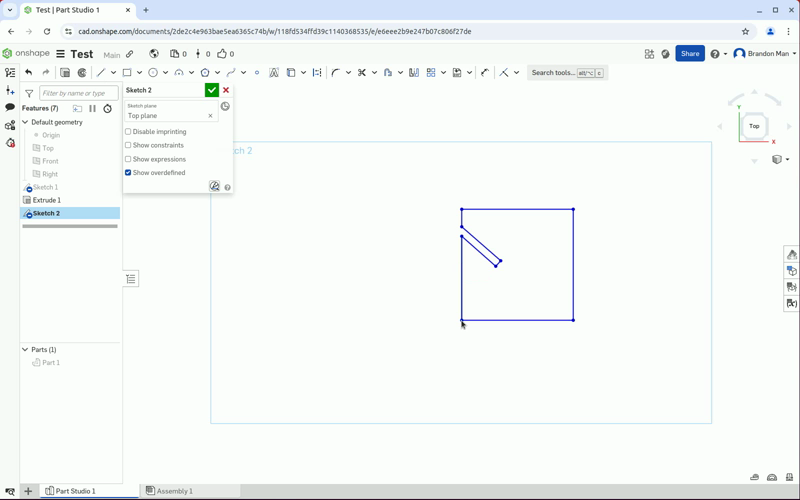
mouse_move(477, 218)
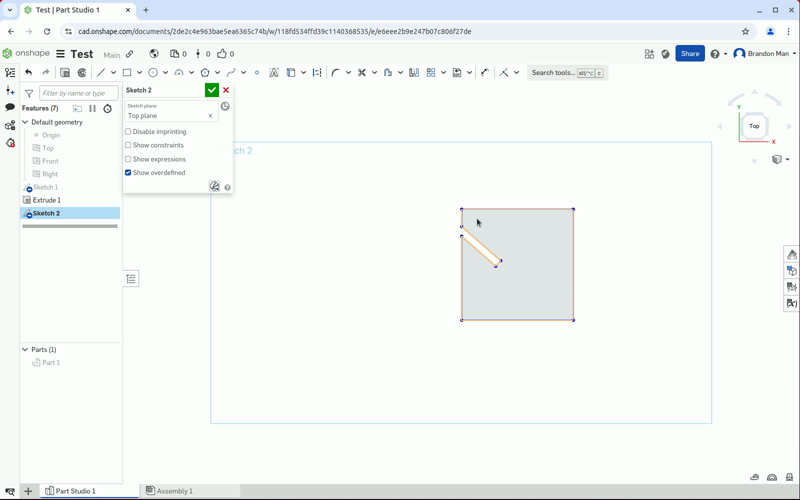
click(477, 218)
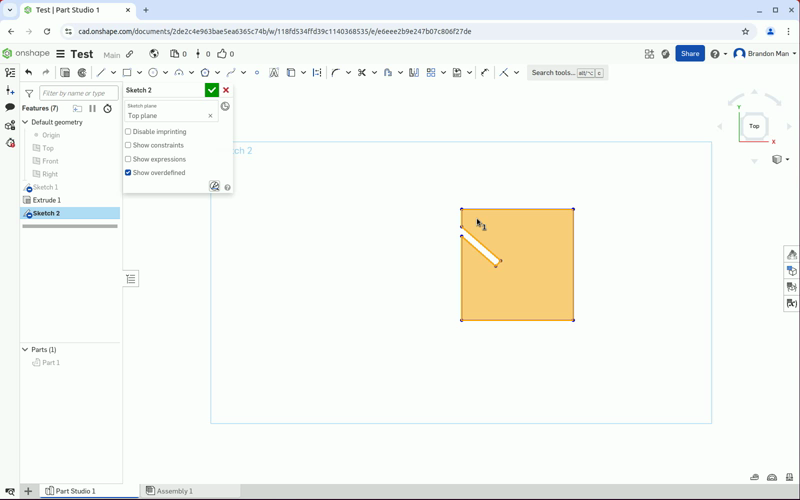
mouse_move(73, 352)
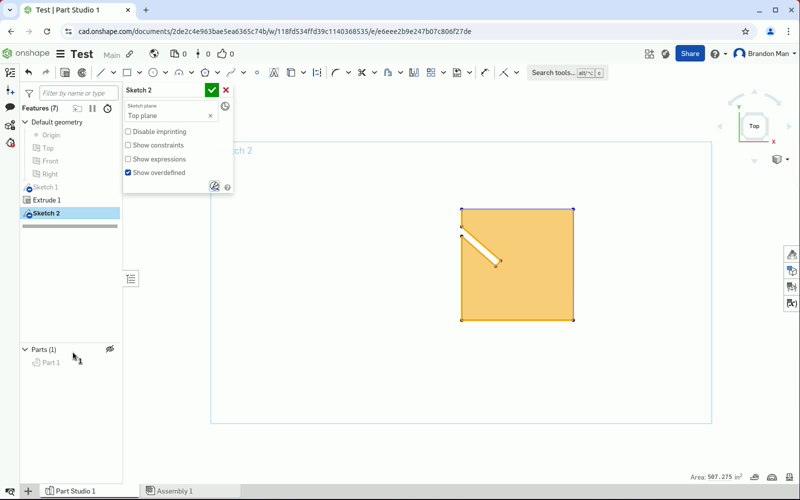
key(shift+y)
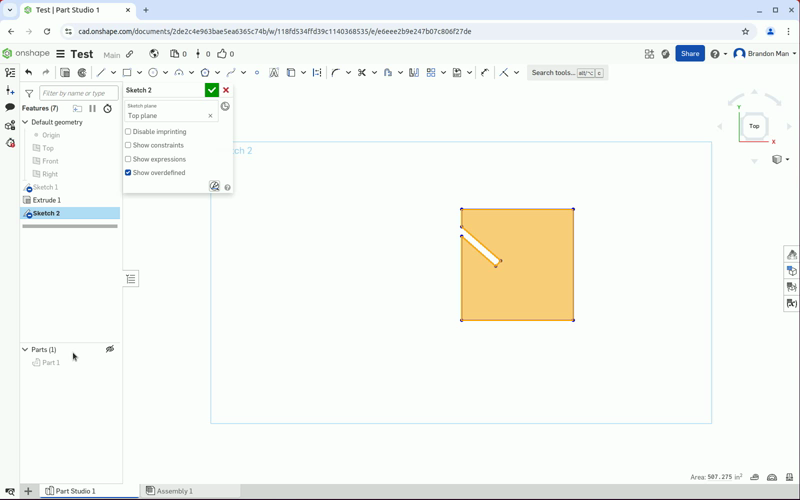
key(shift+e)
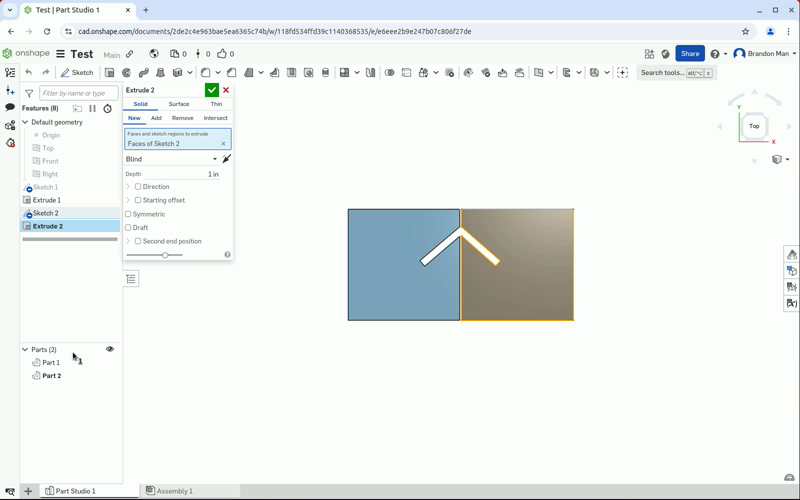
mouse_move(143, 106)
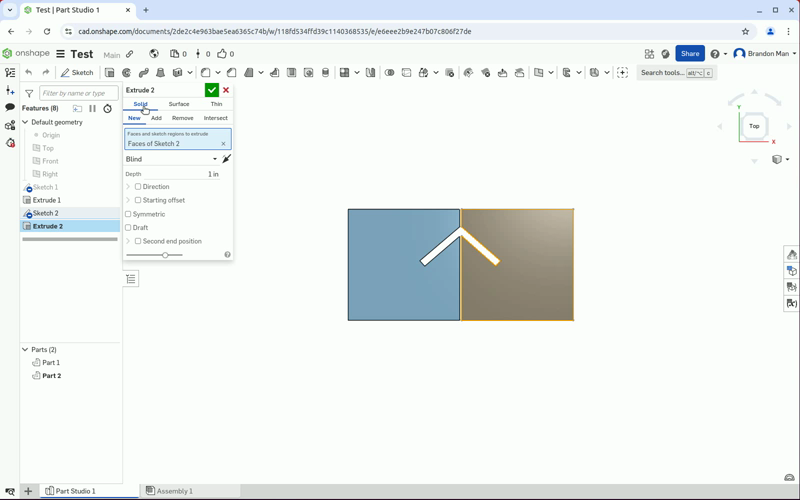
click(143, 106)
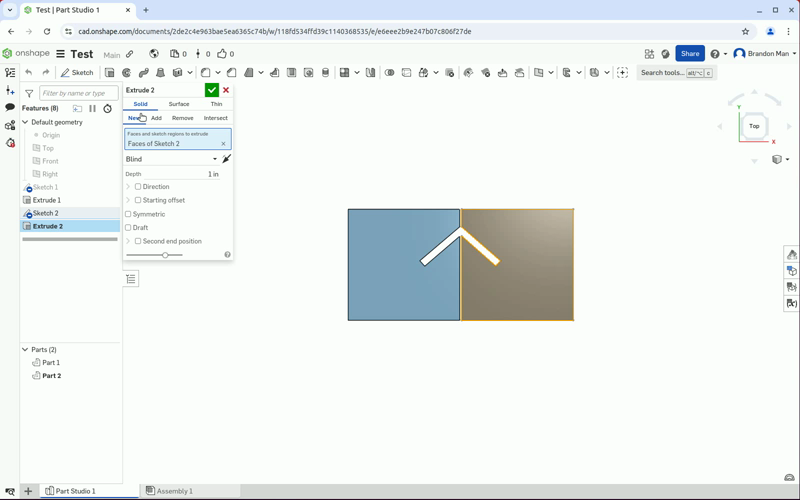
mouse_move(137, 120)
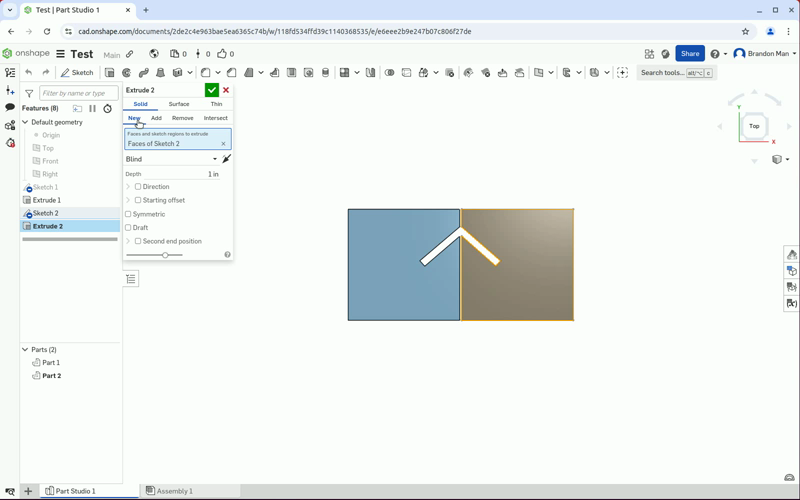
click(137, 120)
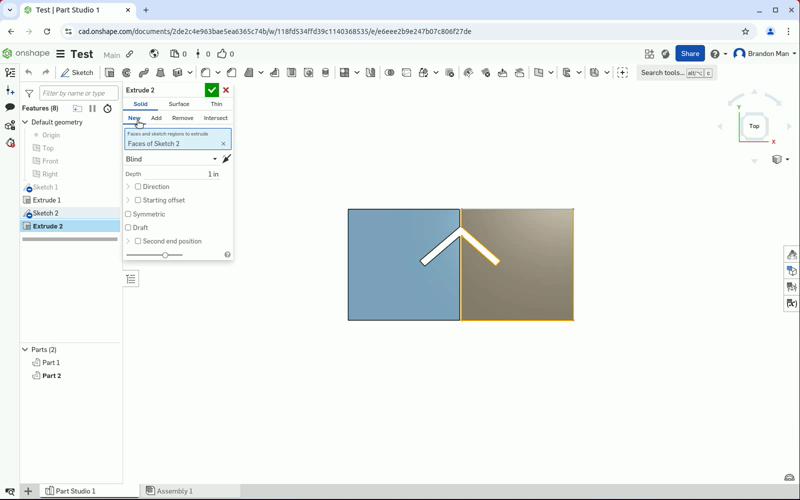
key(tab, 4)
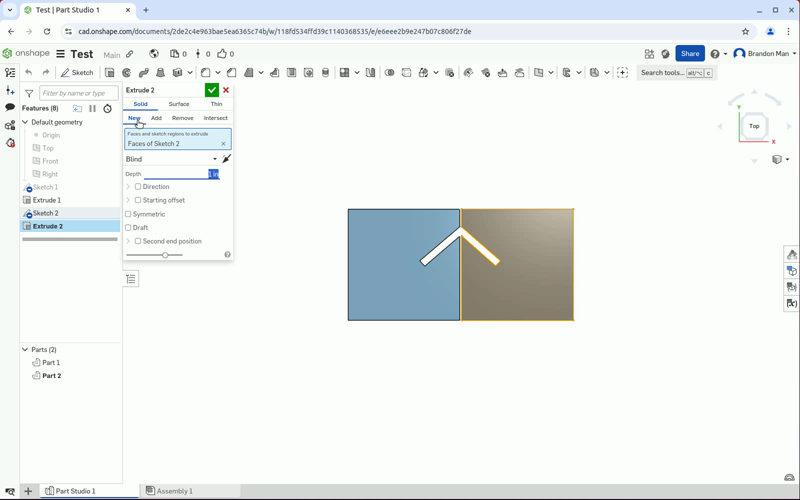
text(15.405)
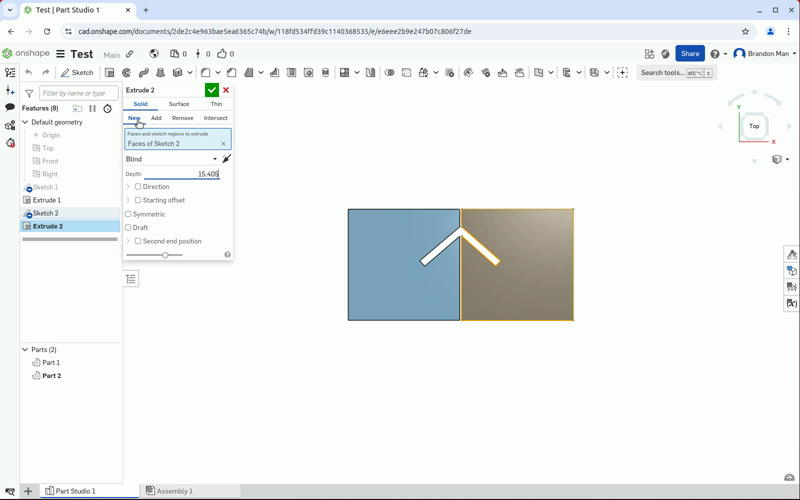
key(enter)
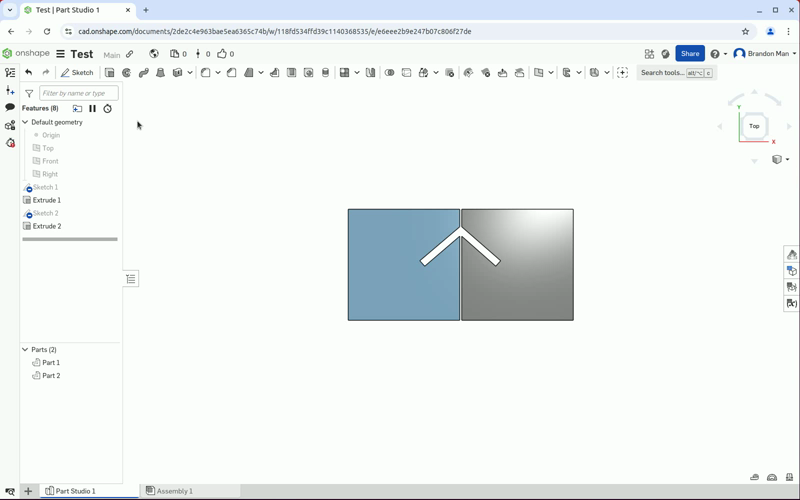
key(shift+h)
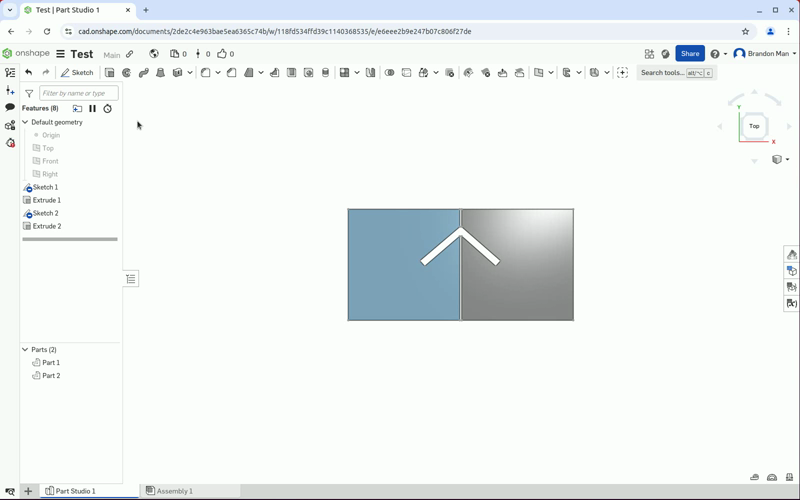
key(shift+h)
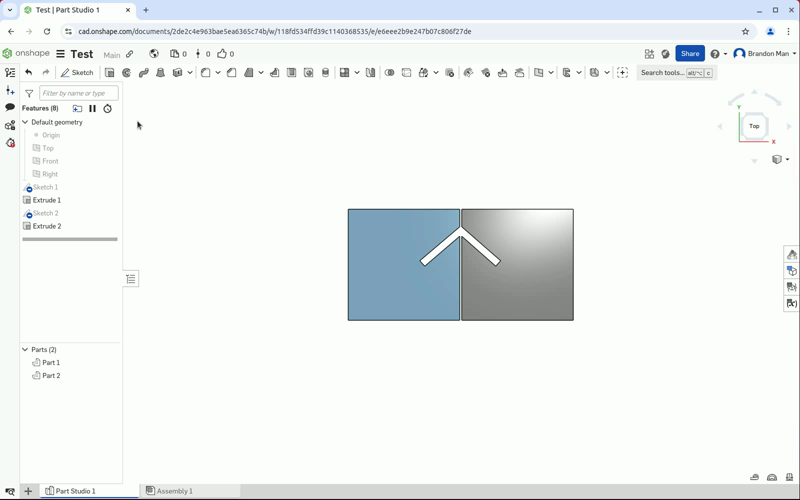
mouse_move(73, 189)
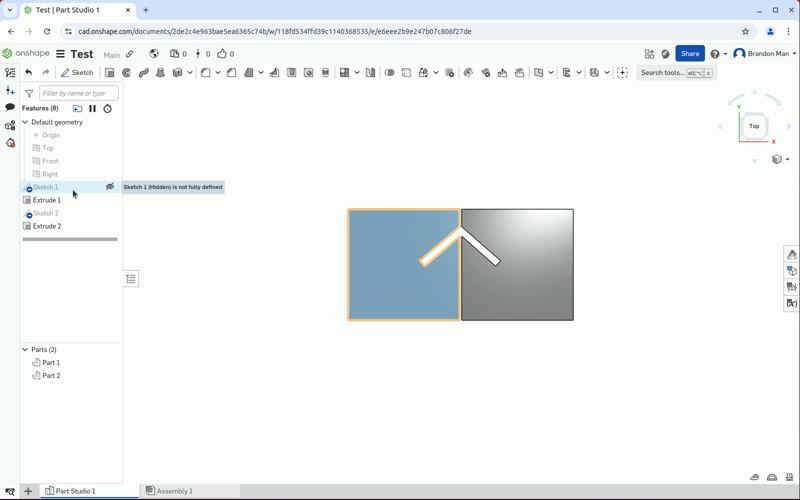
click(73, 189)
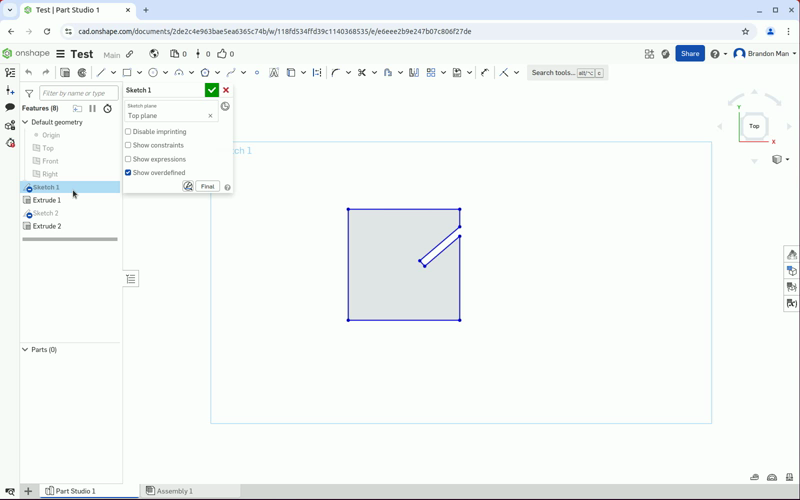
mouse_move(229, 92)
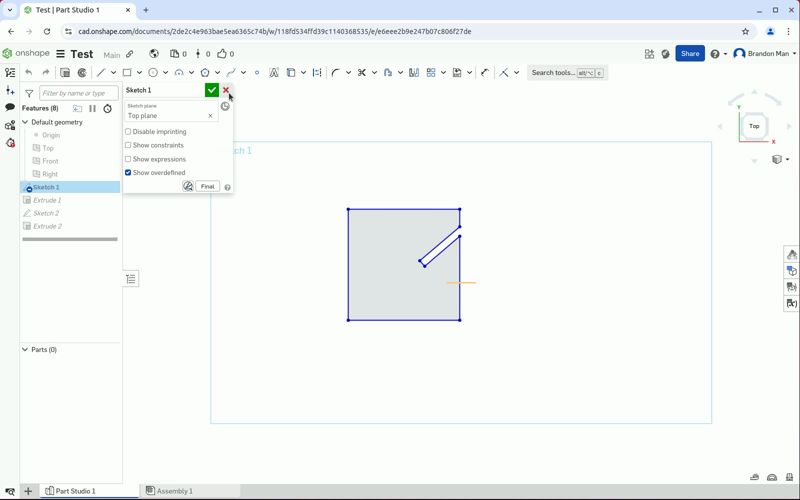
click(229, 92)
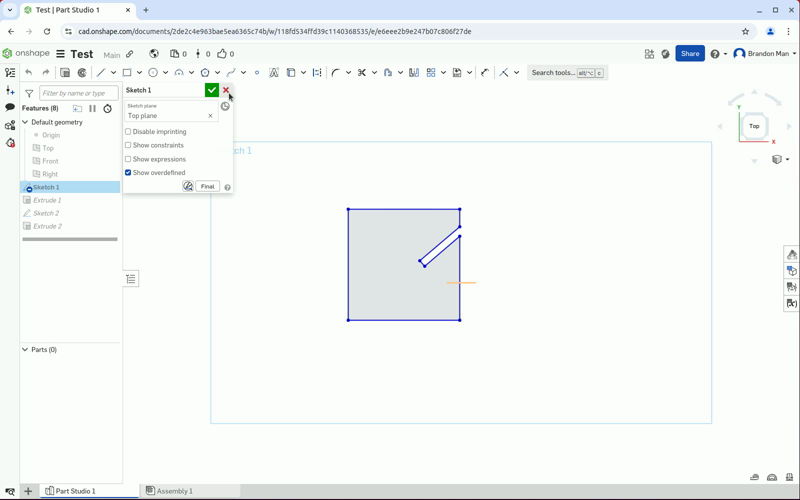
key(shift+s)
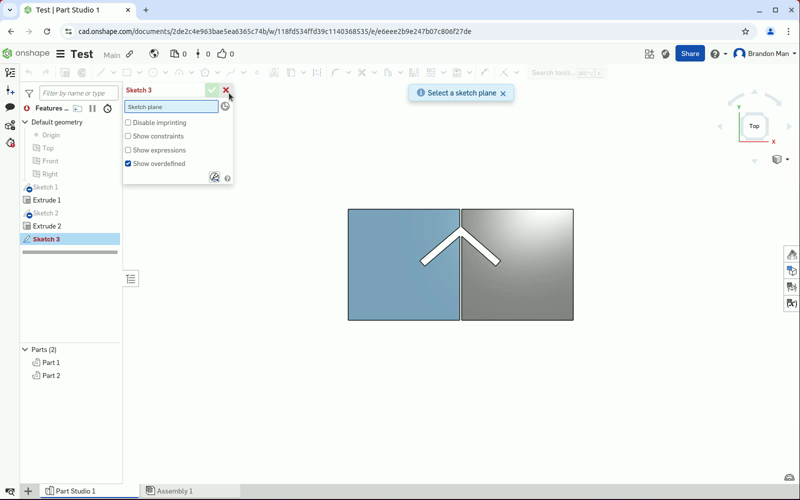
mouse_move(73, 150)
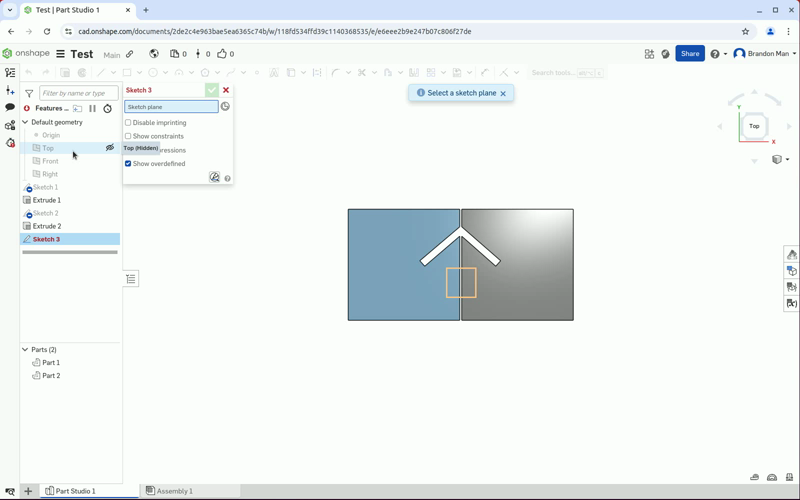
click(73, 150)
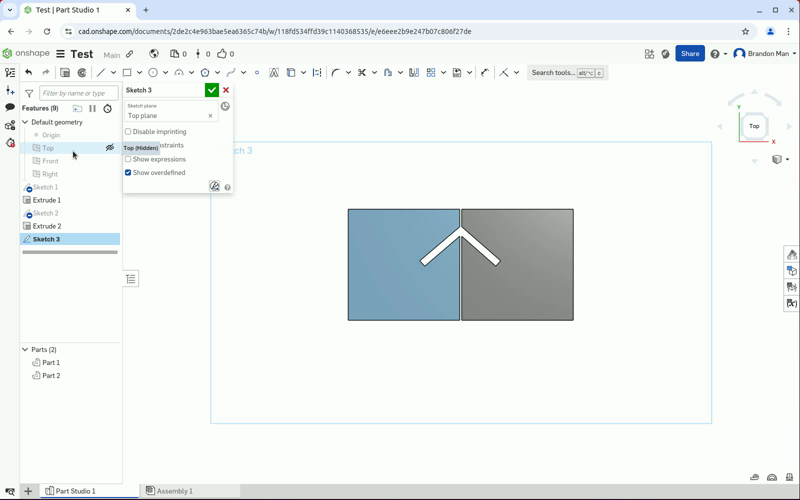
mouse_move(73, 352)
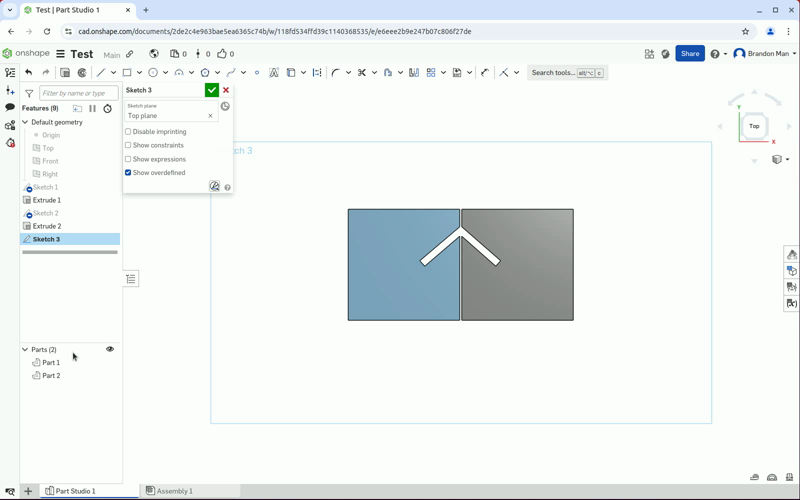
key(y)
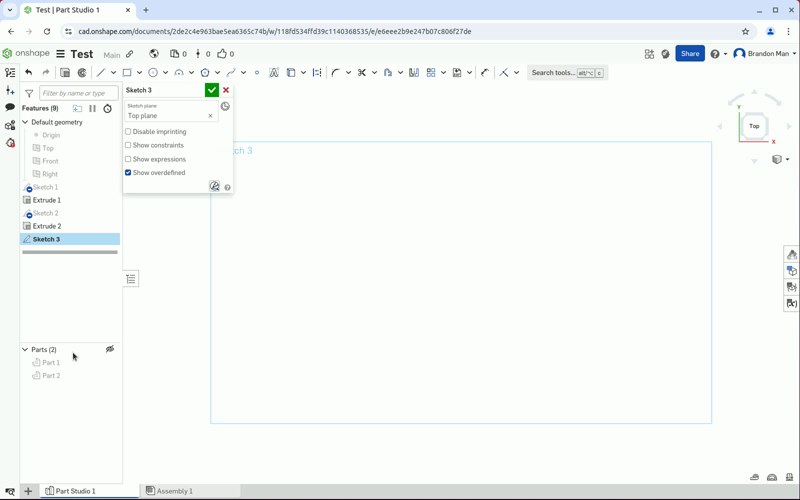
key(l)
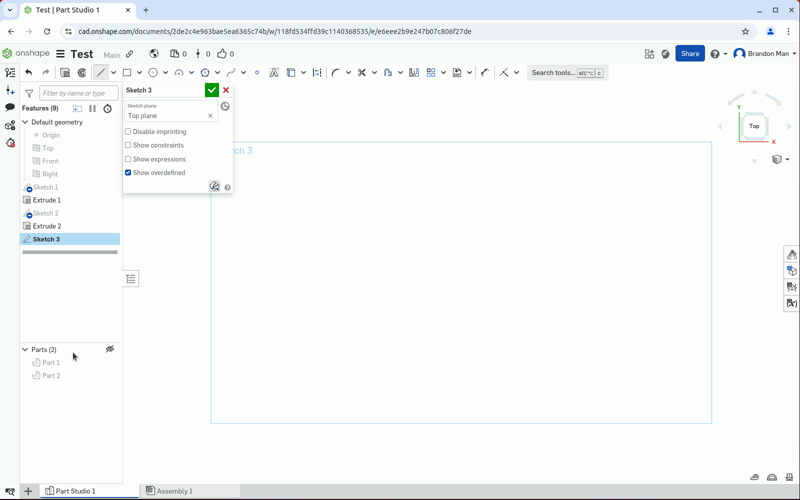
key_down(shift)
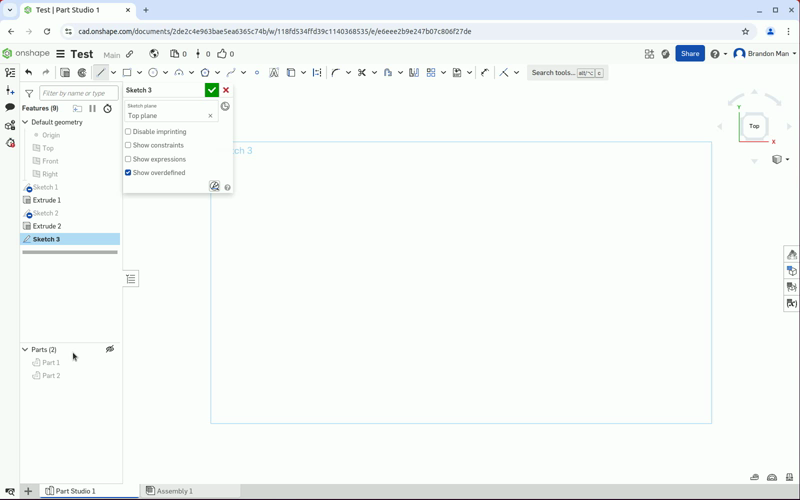
mouse_move(420, 260)
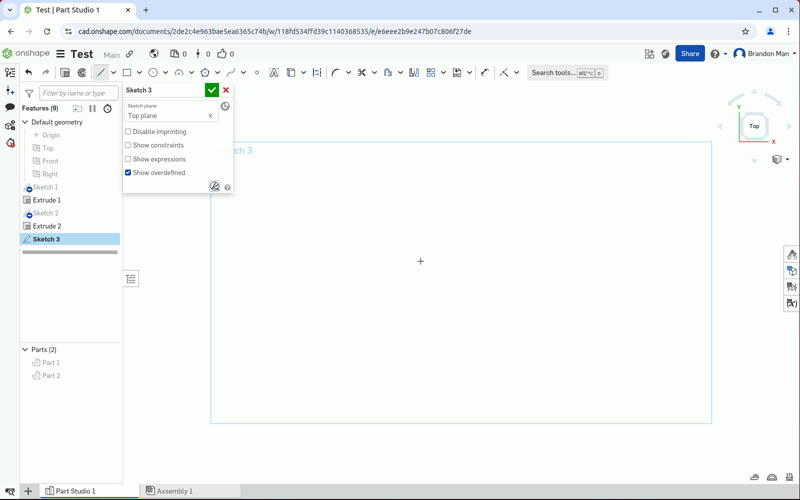
click(420, 260)
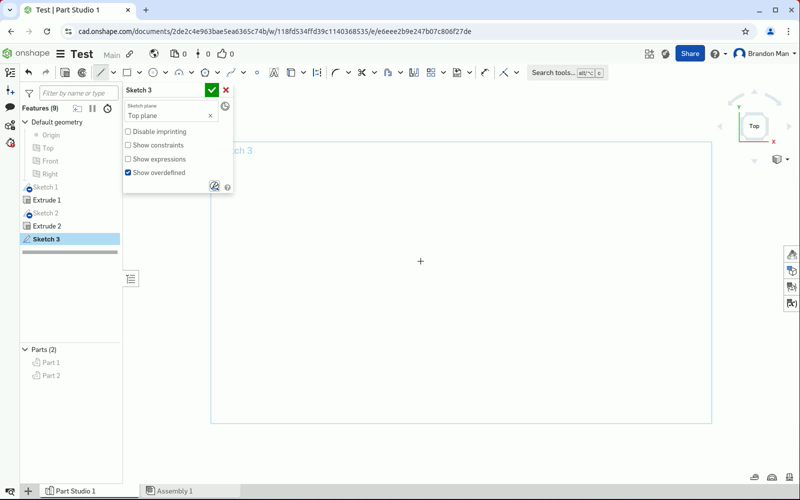
key_up(shift)
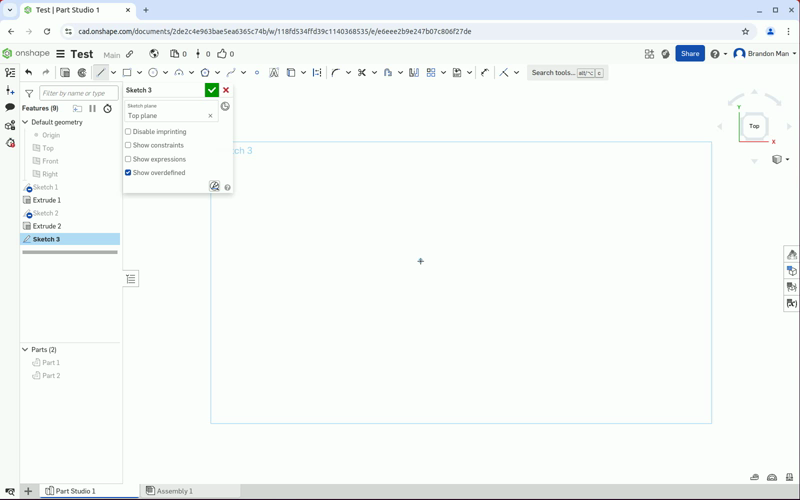
key_down(shift)
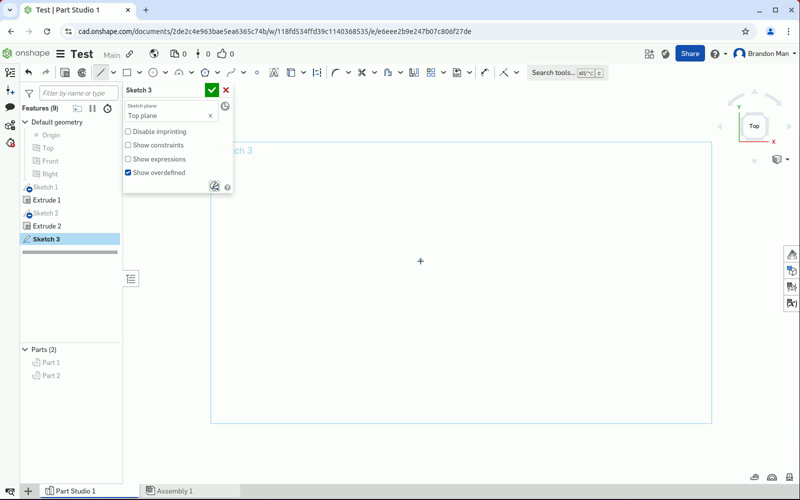
mouse_move(450, 260)
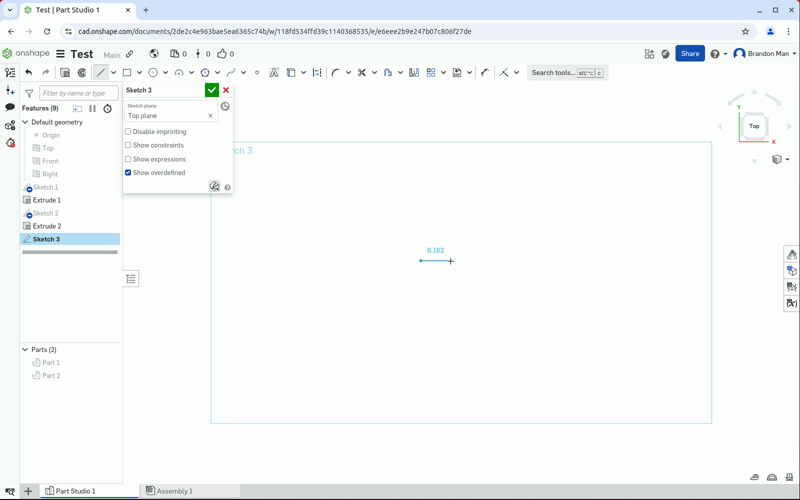
mouse_move(425, 265)
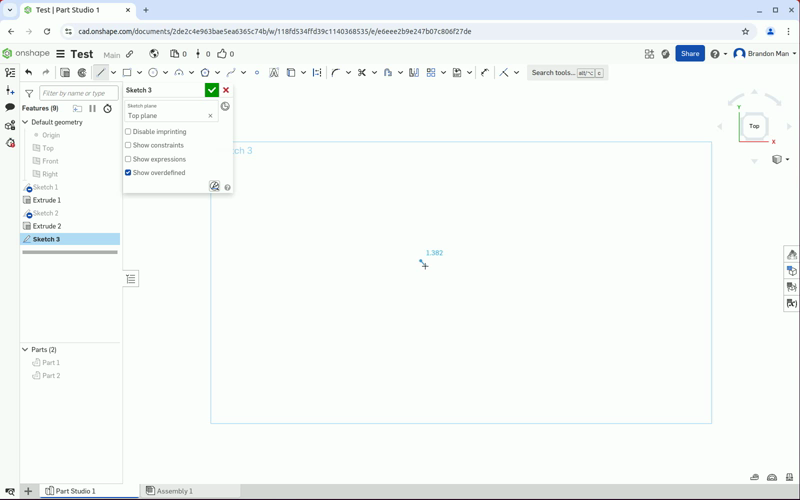
scroll(6)
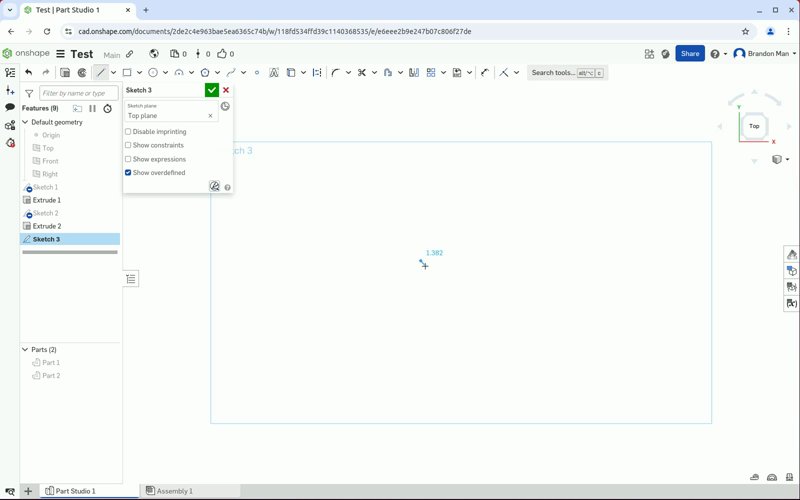
scroll(6)
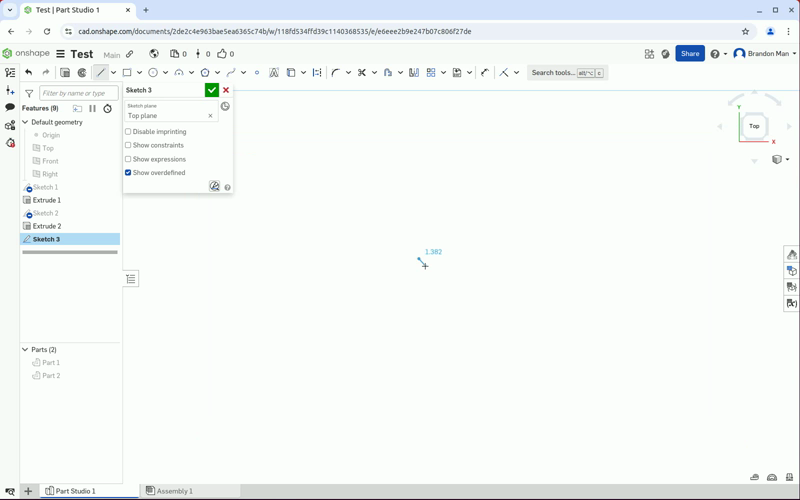
scroll(6)
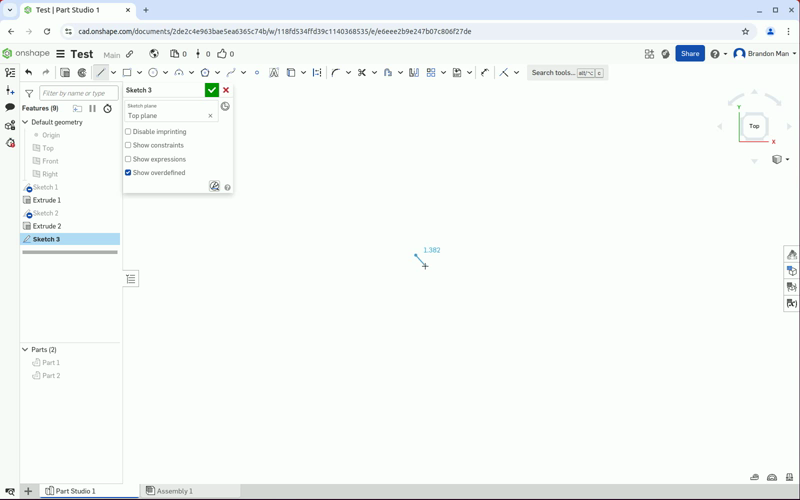
scroll(6)
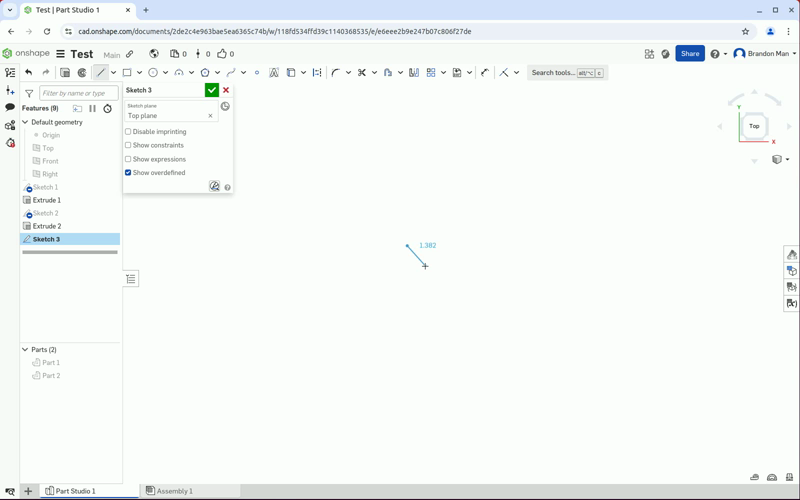
scroll(6)
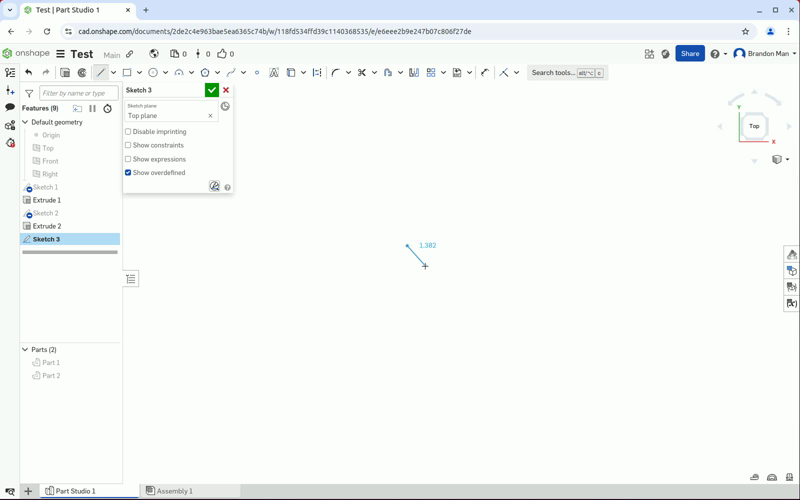
scroll(6)
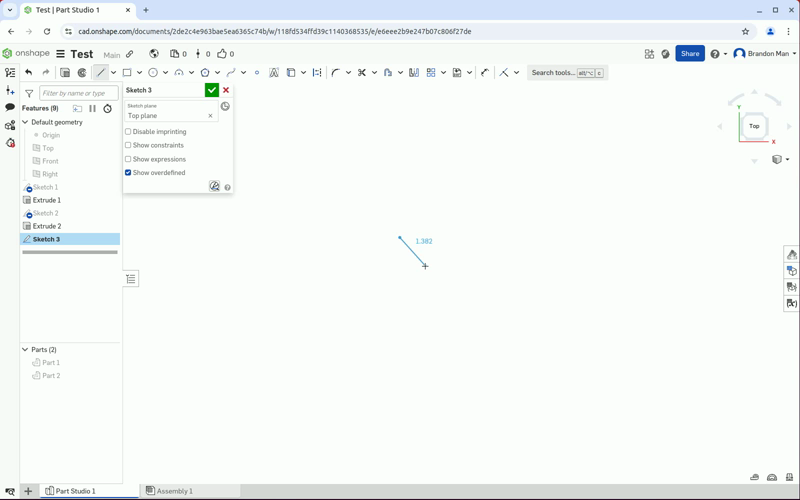
scroll(6)
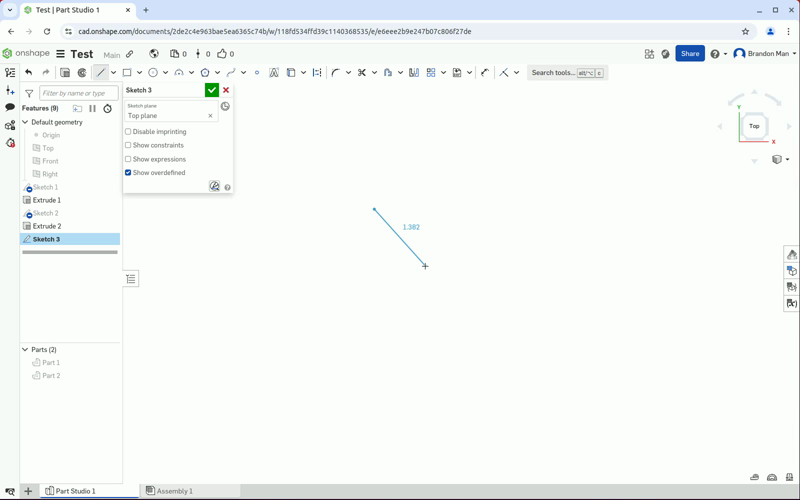
click(425, 265)
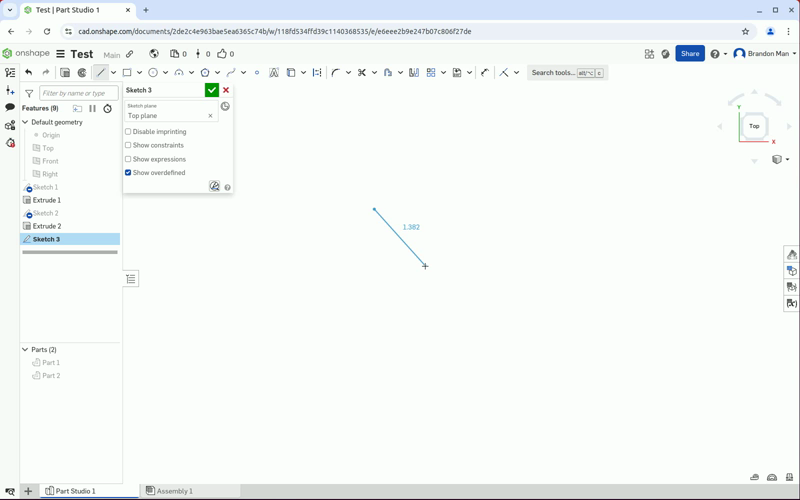
scroll(-6)
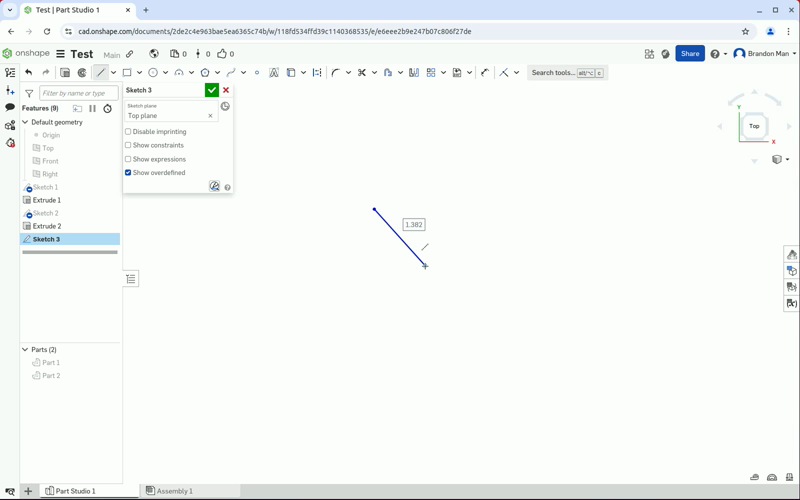
scroll(-6)
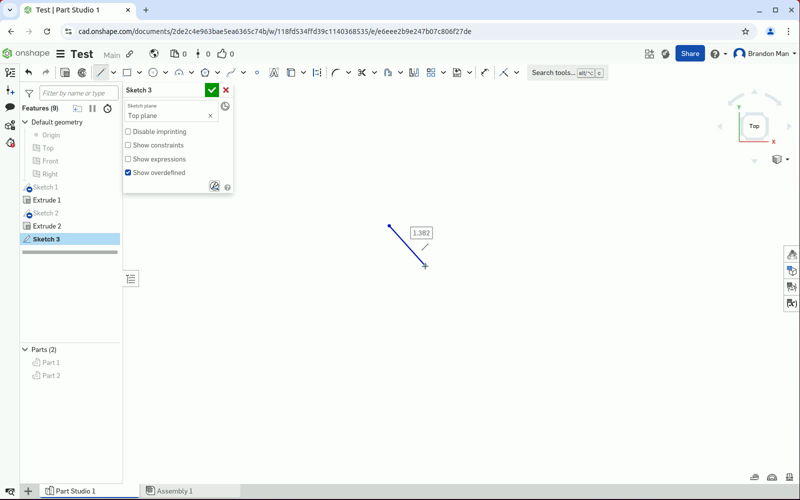
scroll(-6)
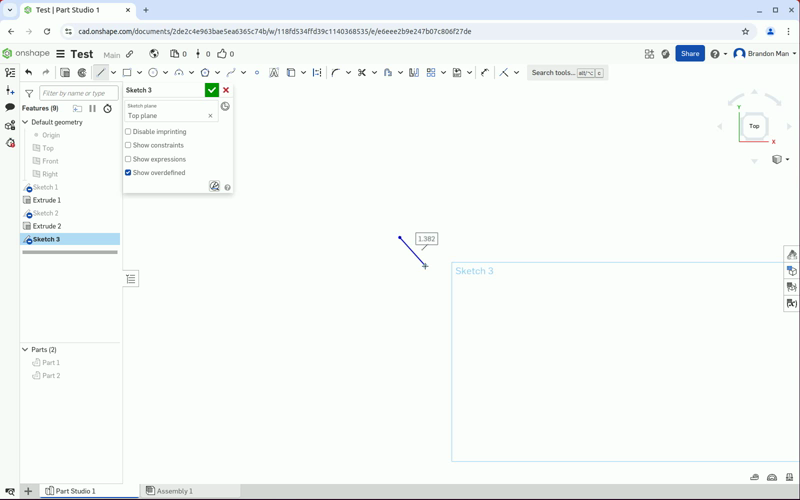
scroll(-6)
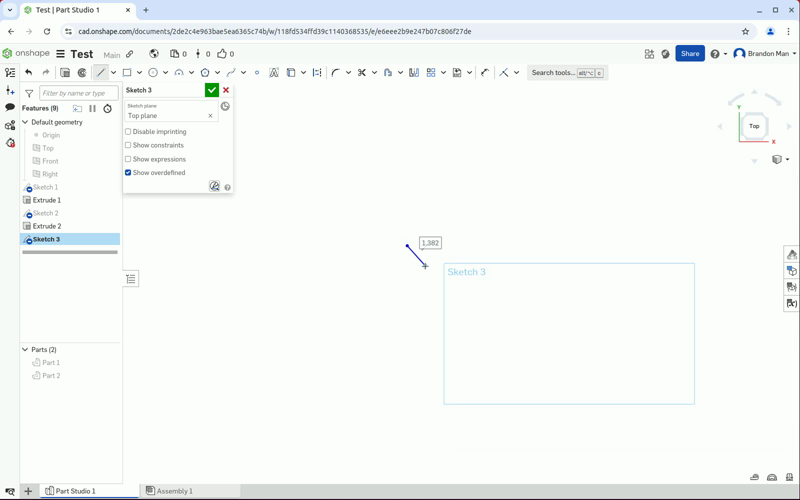
scroll(-6)
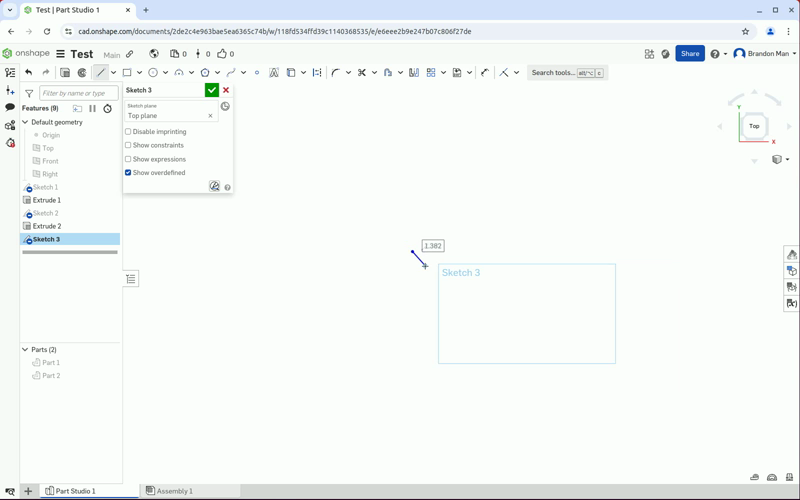
scroll(-6)
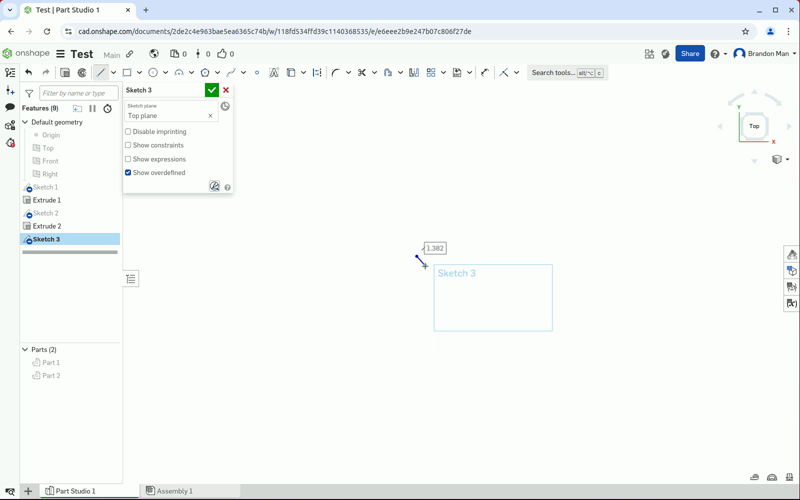
scroll(-6)
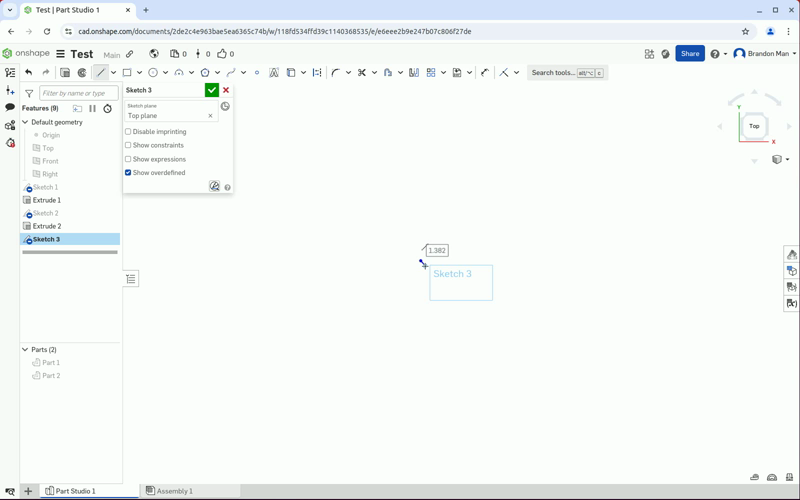
key_up(shift)
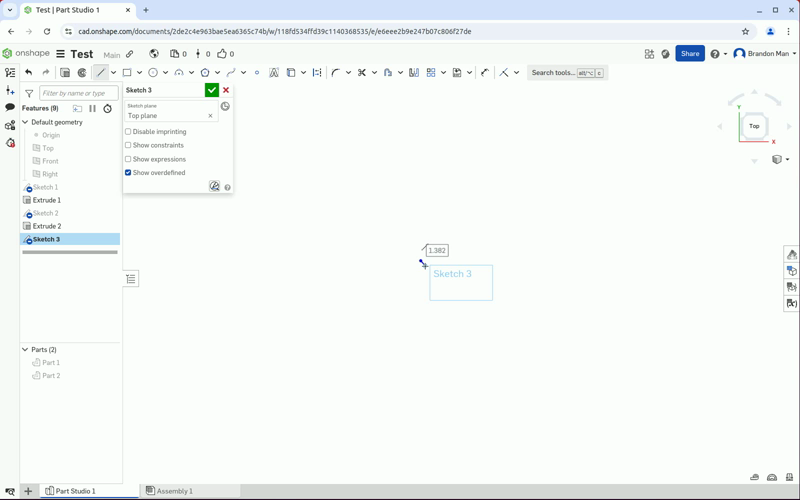
key_down(shift)
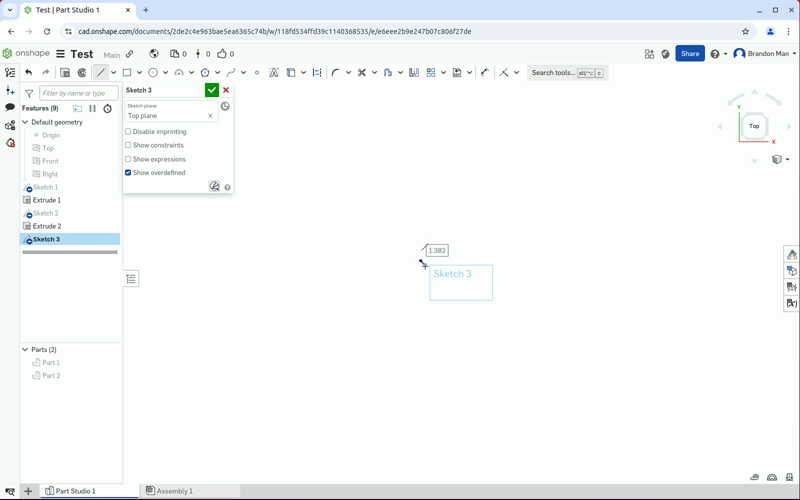
mouse_move(455, 265)
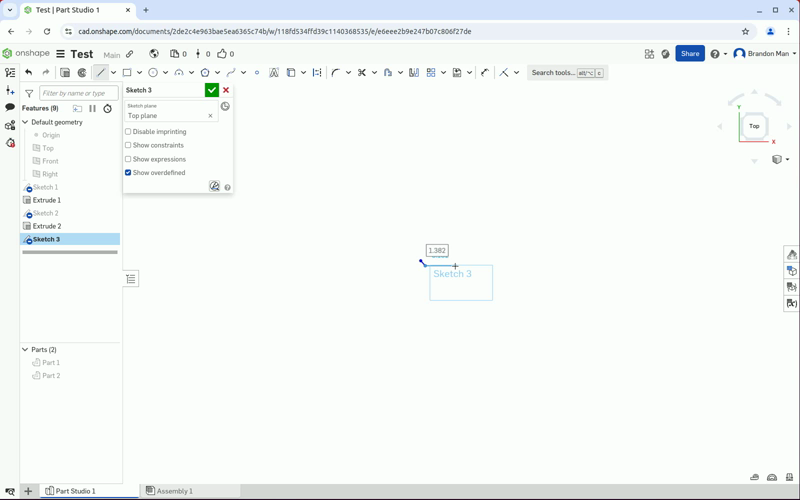
mouse_move(461, 235)
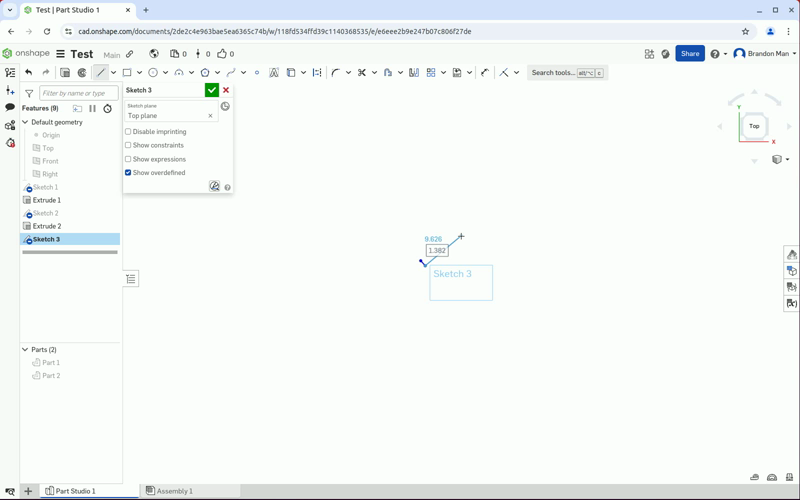
click(461, 235)
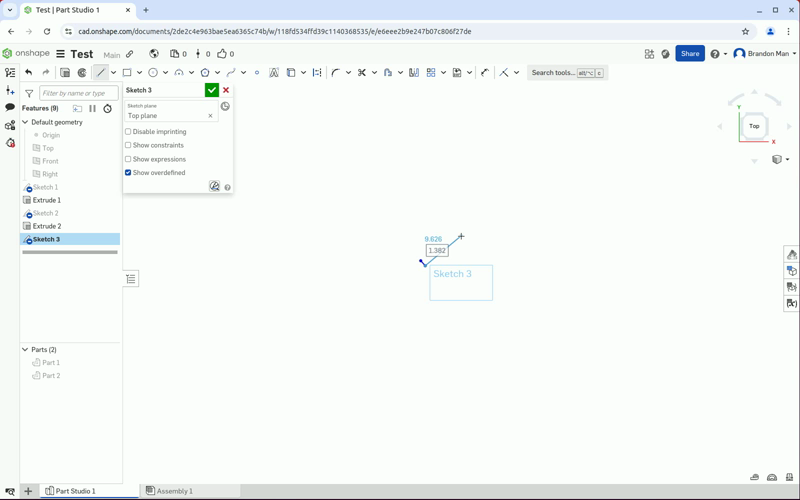
key_up(shift)
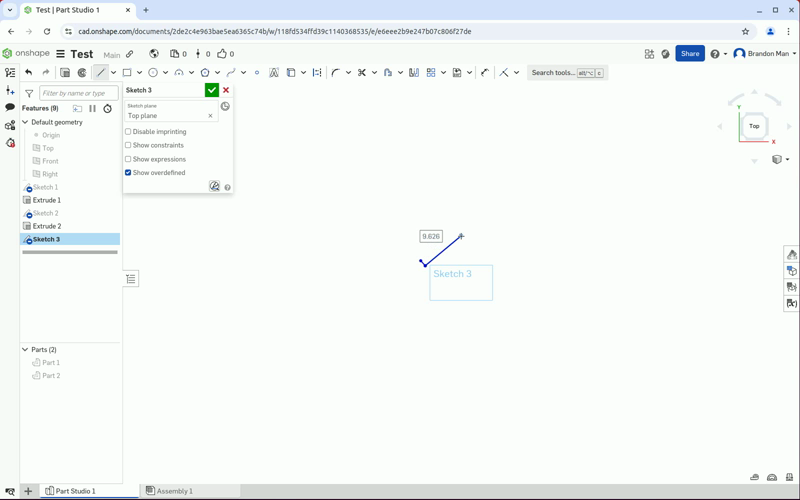
key_down(shift)
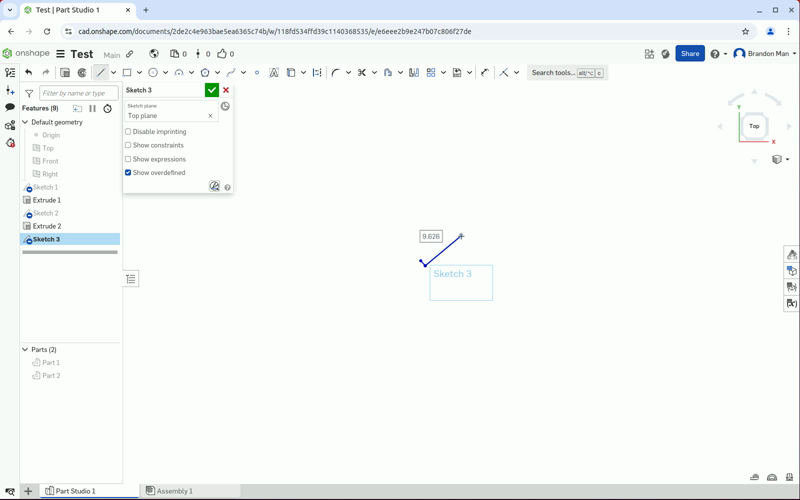
mouse_move(491, 235)
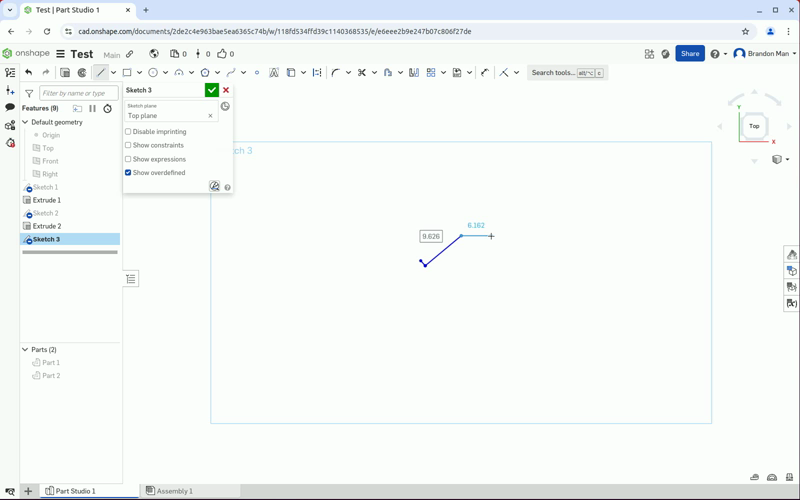
mouse_move(496, 265)
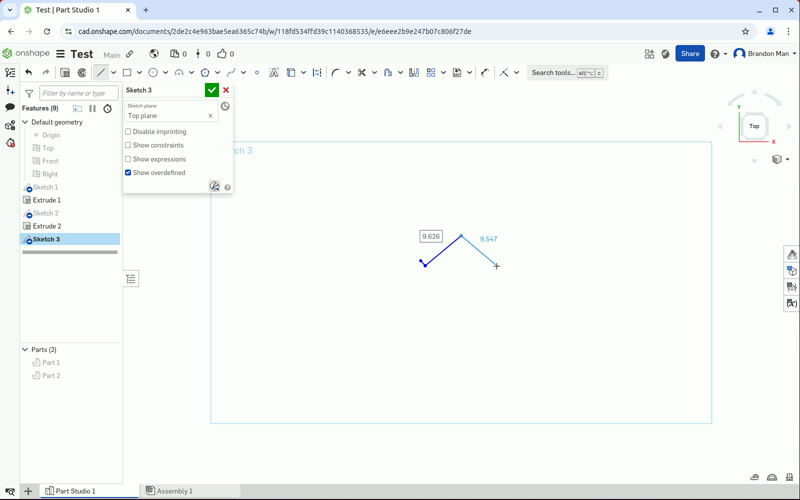
click(496, 265)
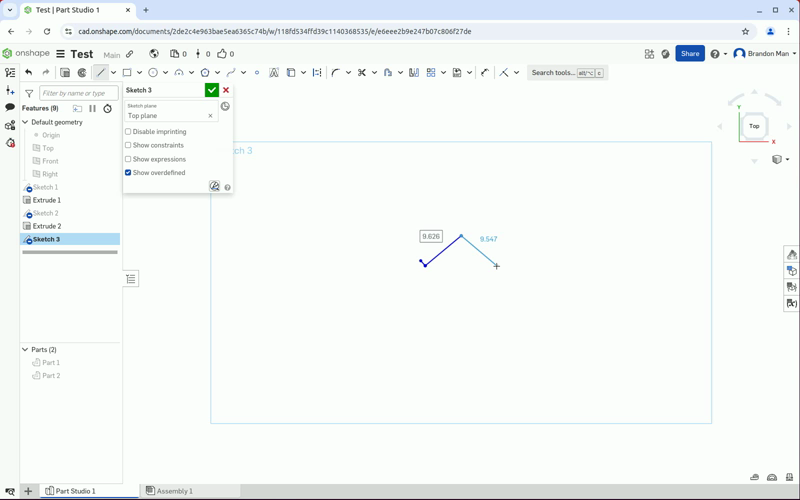
key_up(shift)
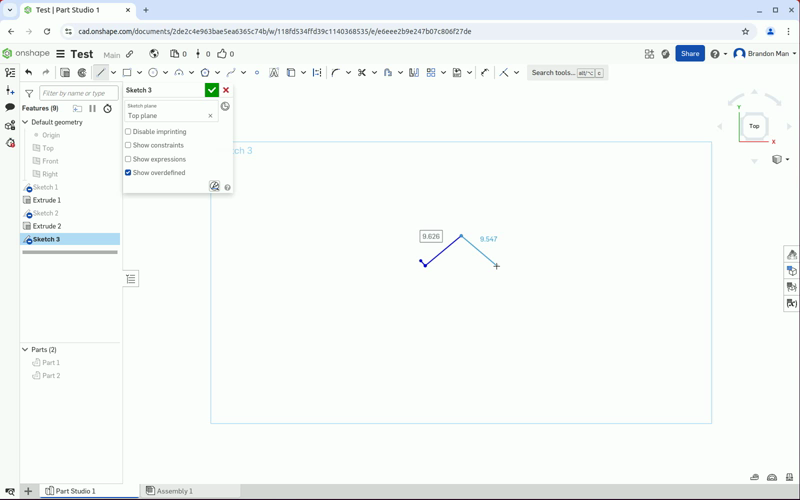
key_down(shift)
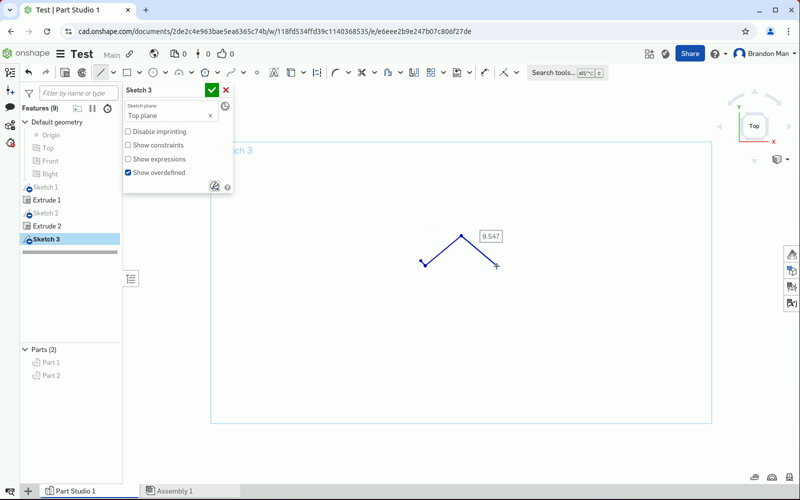
mouse_move(526, 265)
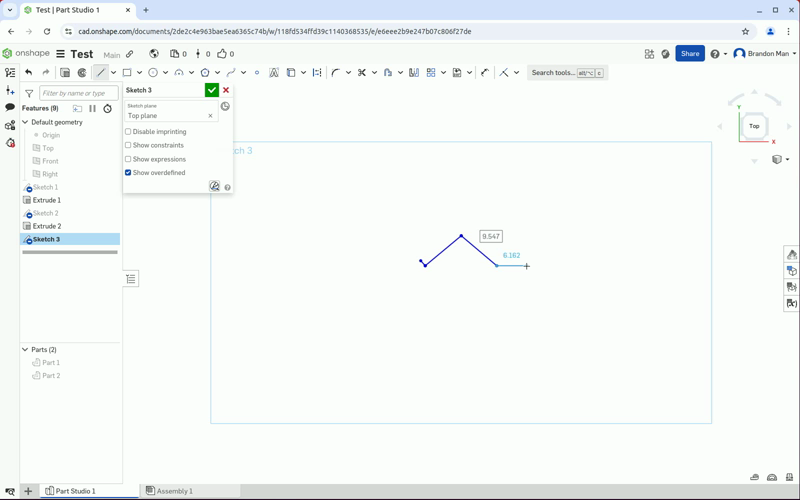
mouse_move(501, 260)
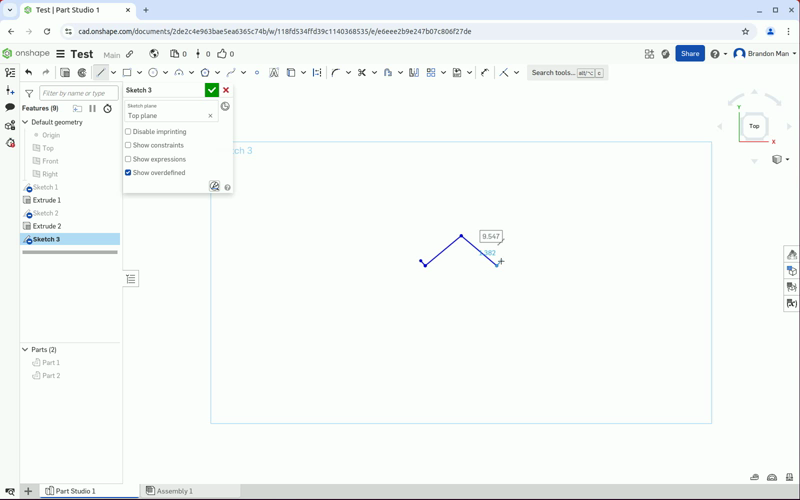
scroll(6)
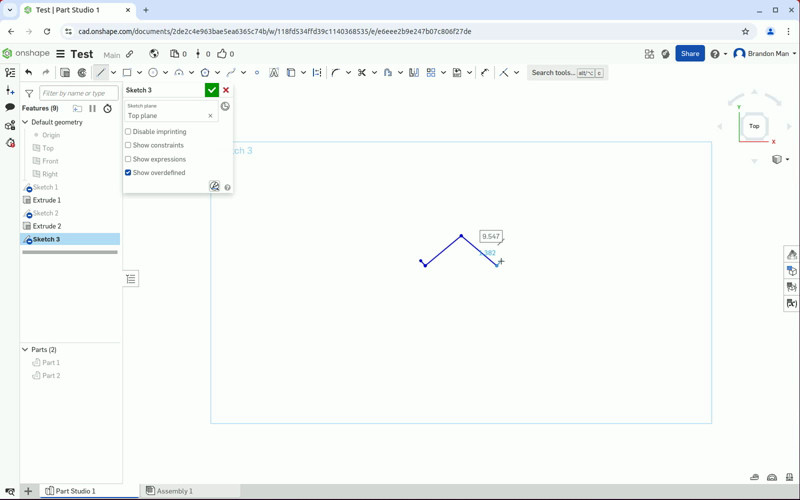
scroll(6)
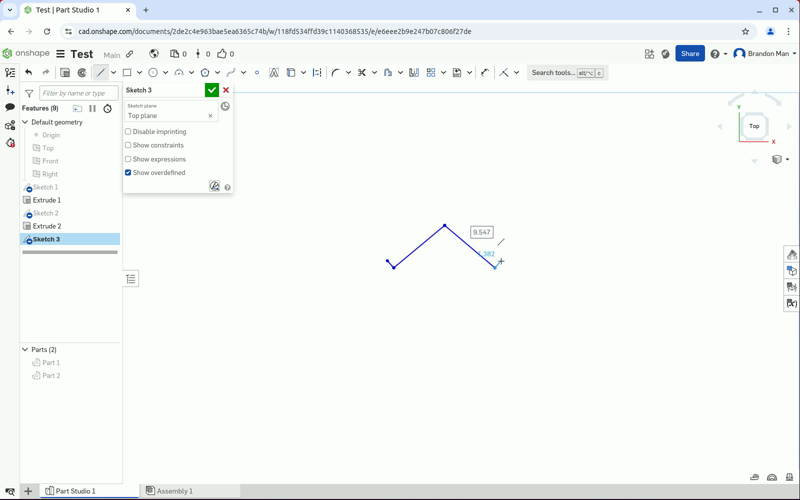
scroll(6)
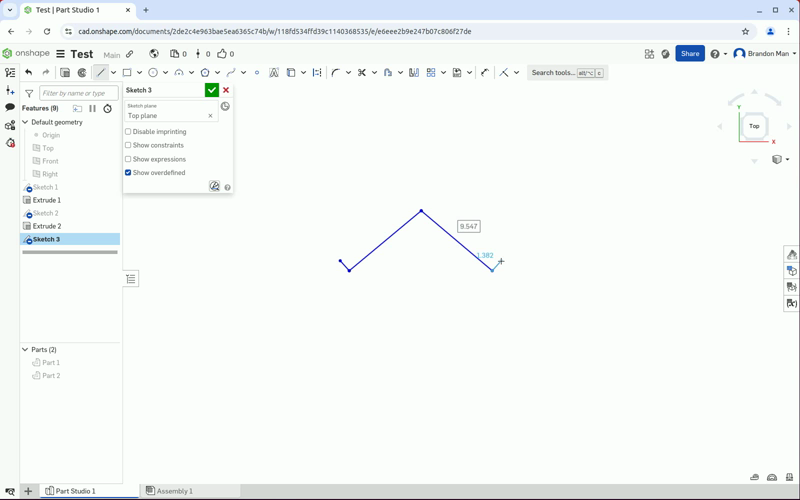
scroll(6)
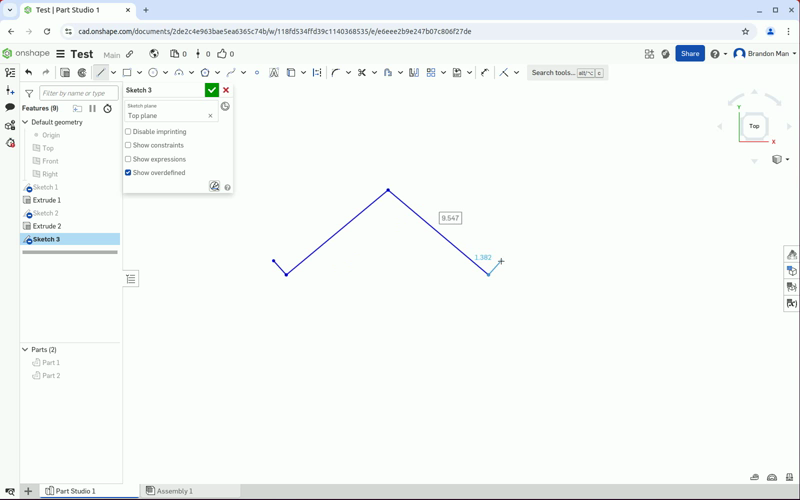
scroll(6)
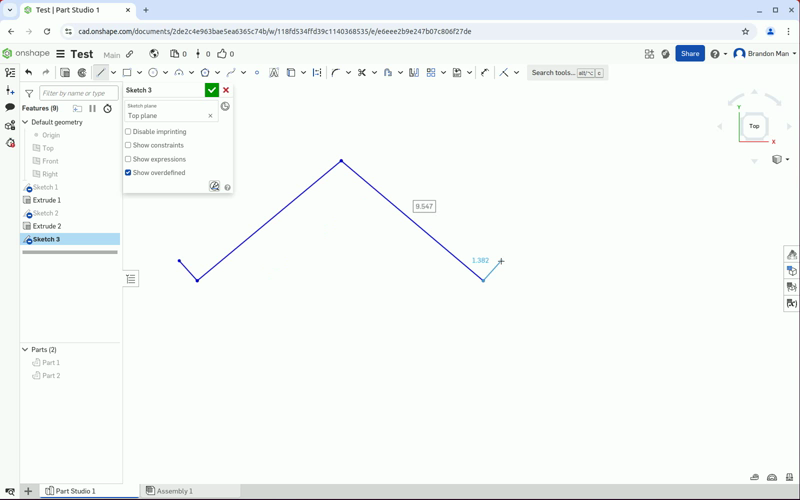
scroll(6)
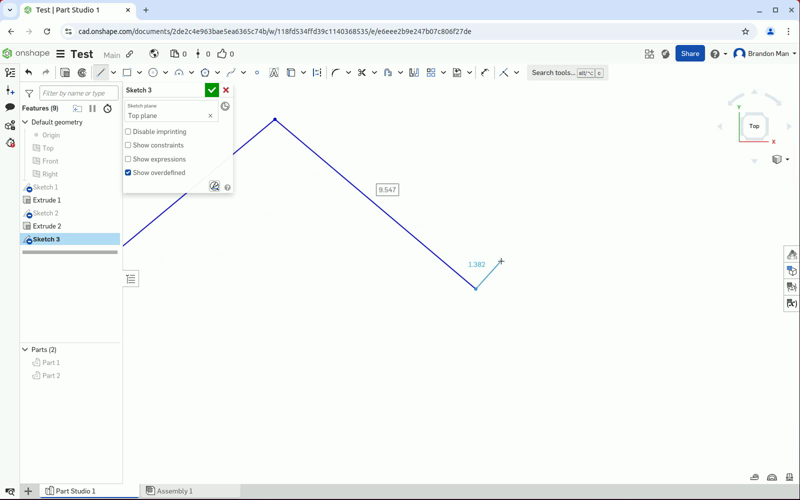
scroll(6)
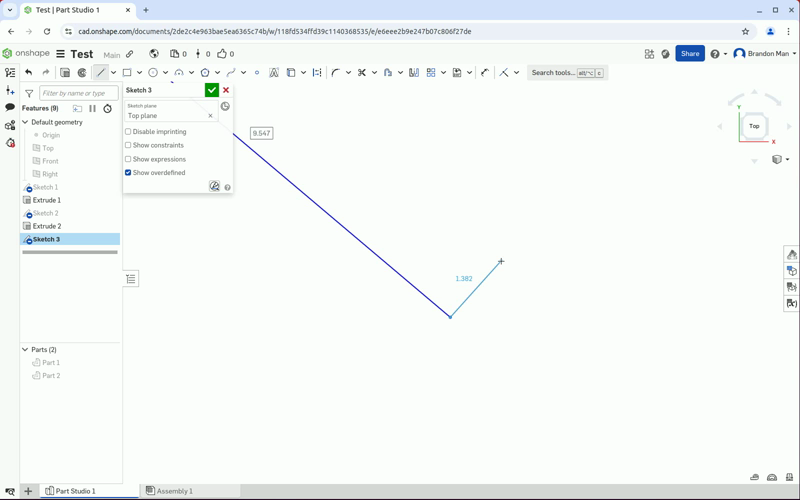
click(501, 260)
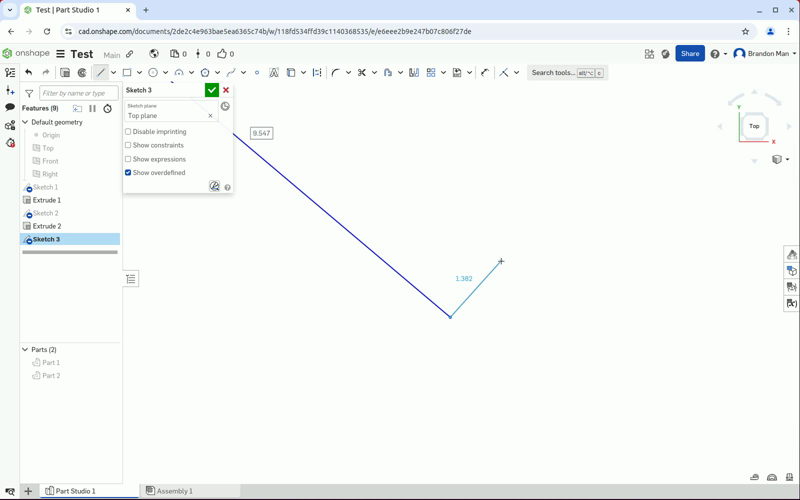
scroll(-6)
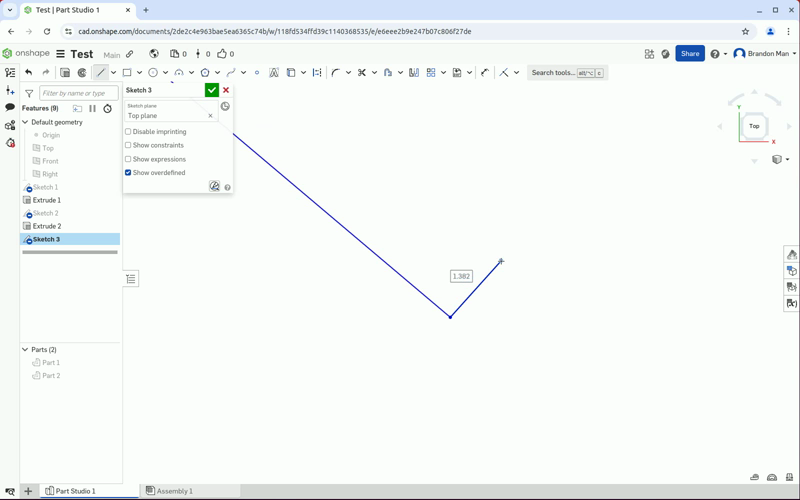
scroll(-6)
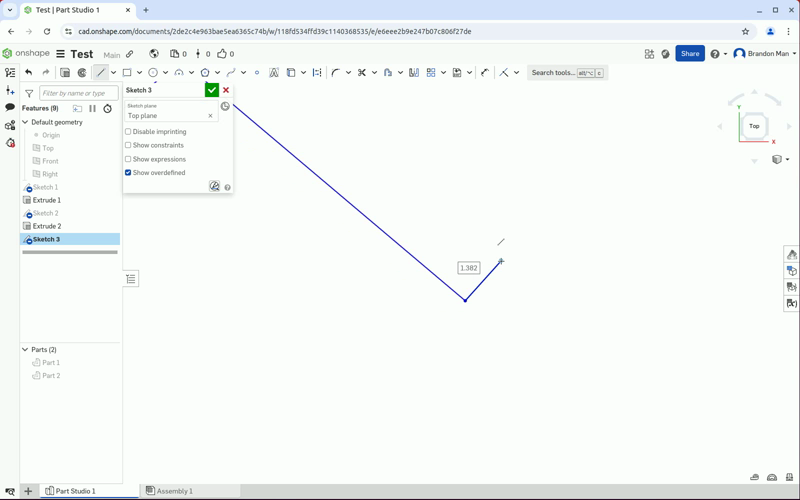
scroll(-6)
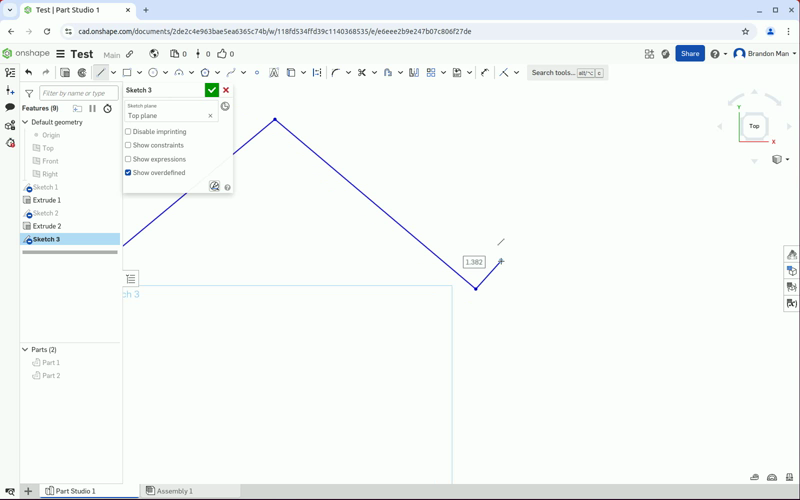
scroll(-6)
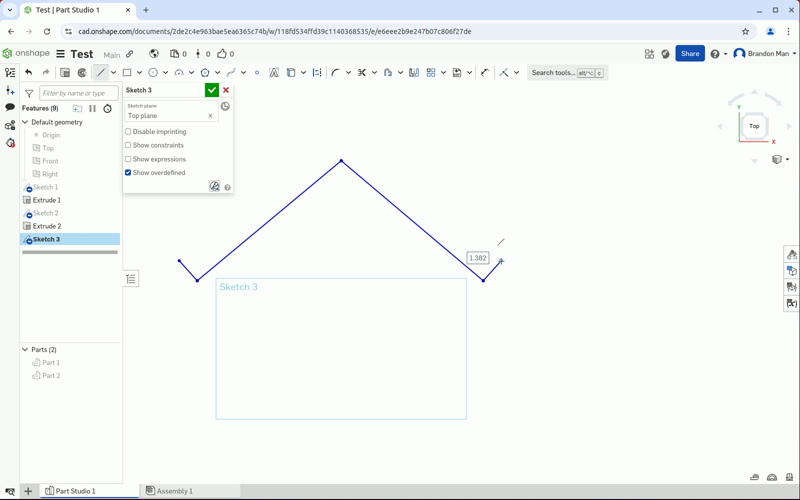
scroll(-6)
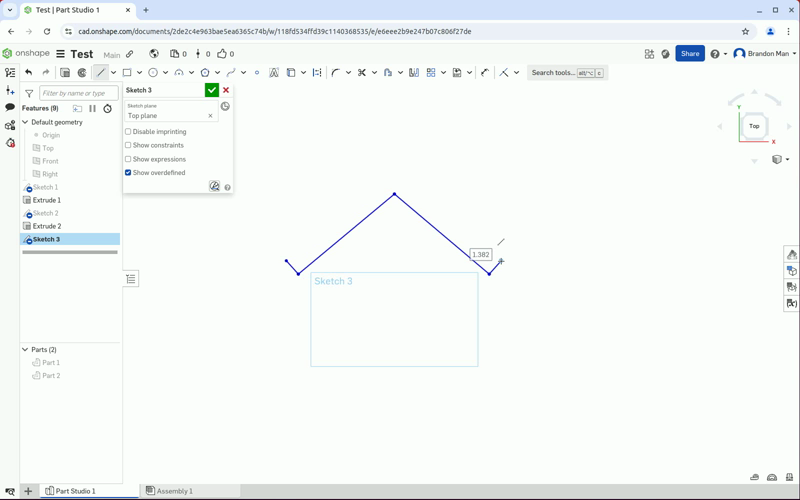
scroll(-6)
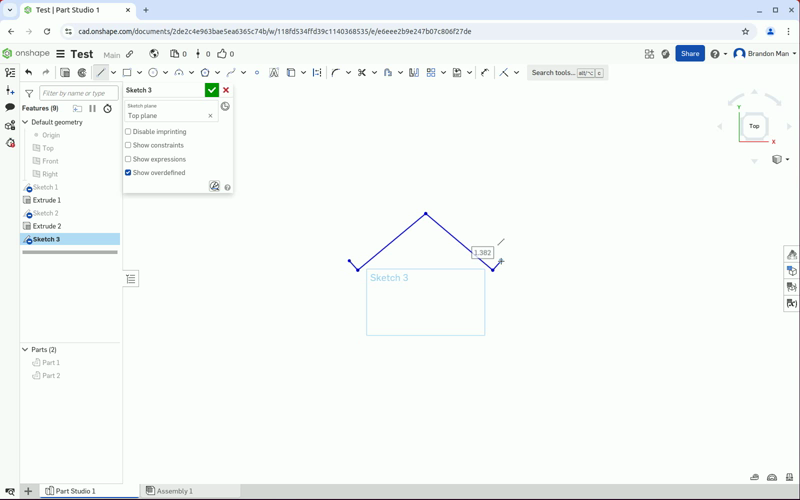
scroll(-6)
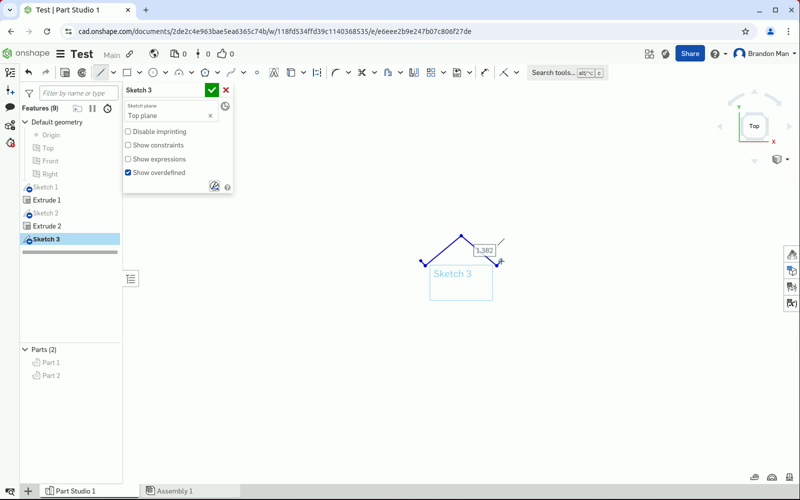
key_up(shift)
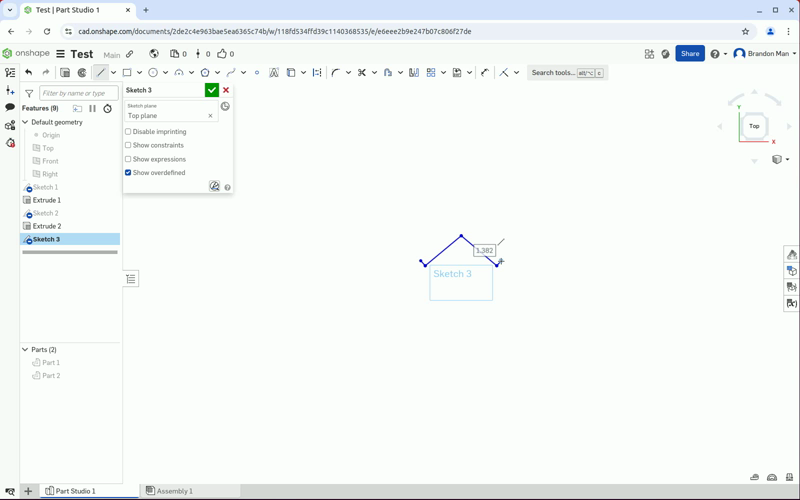
key_down(shift)
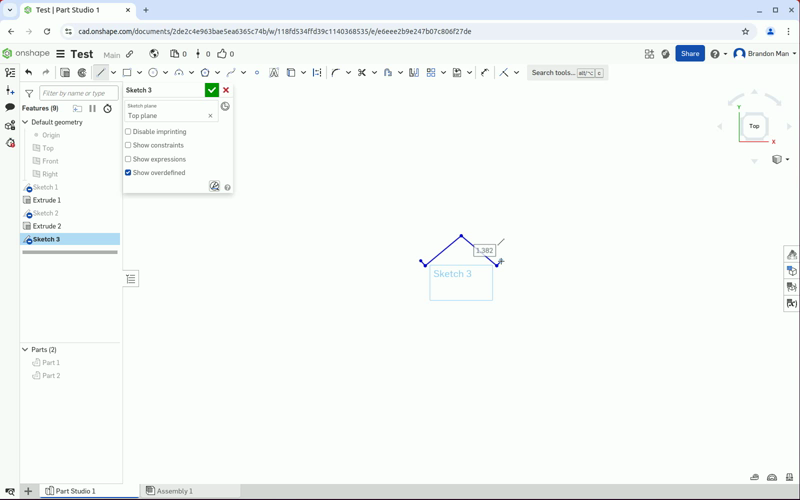
mouse_move(531, 260)
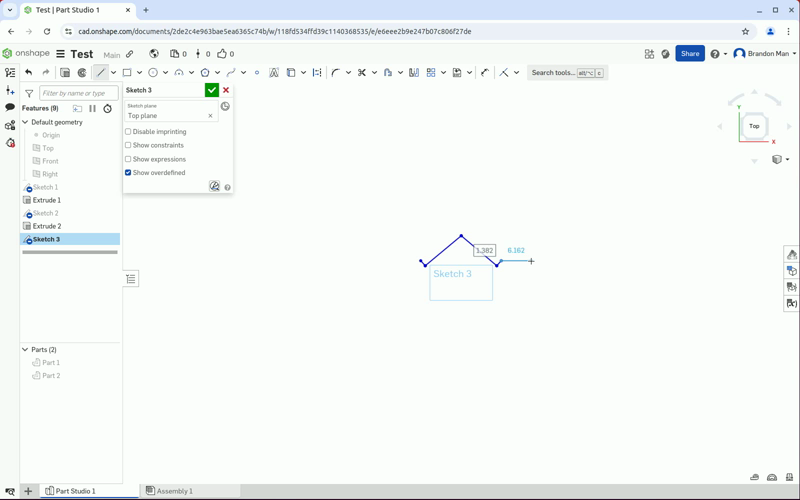
mouse_move(461, 226)
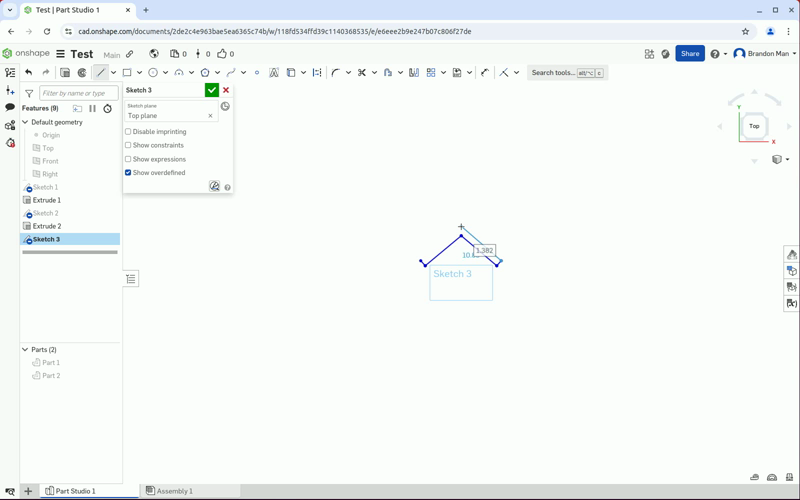
click(461, 226)
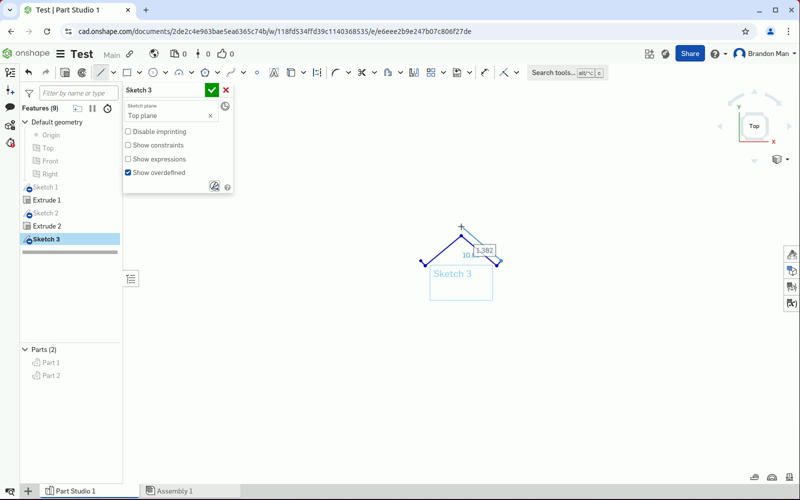
key_up(shift)
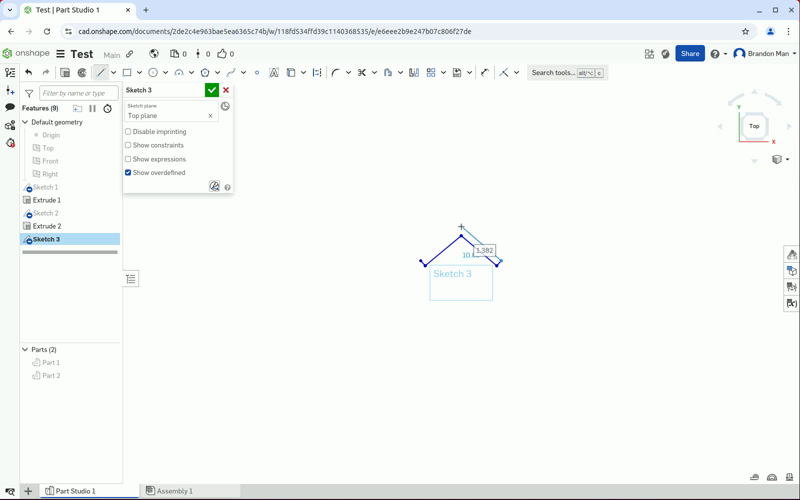
mouse_move(491, 226)
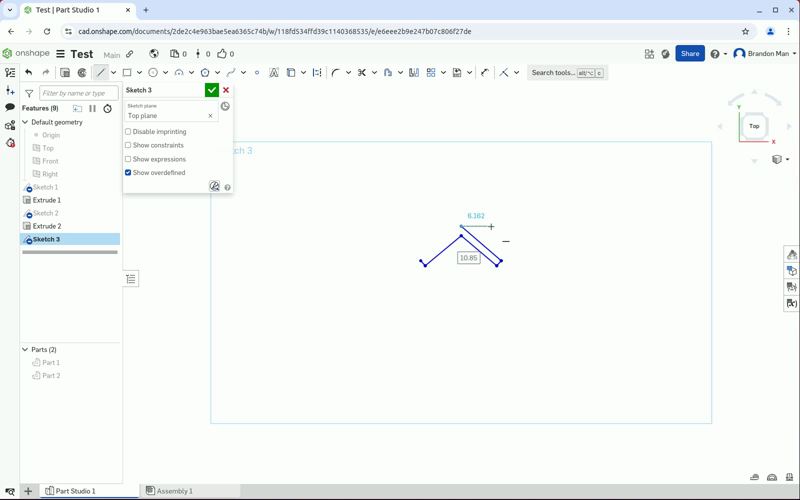
key_down(shift)
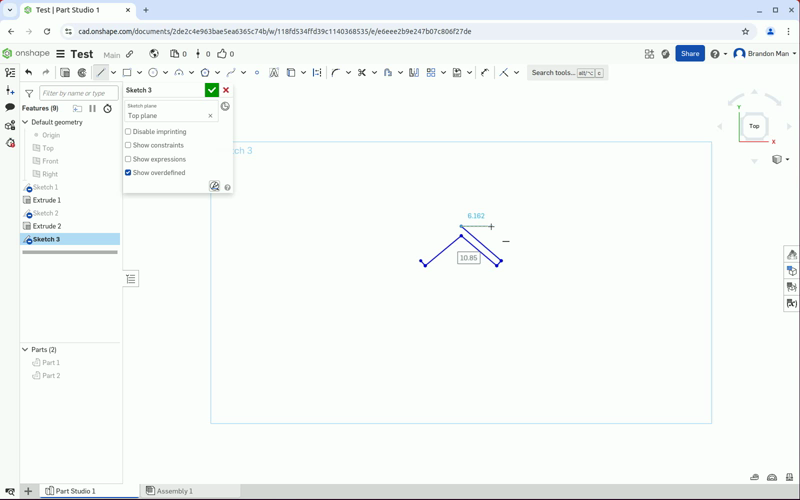
mouse_move(420, 260)
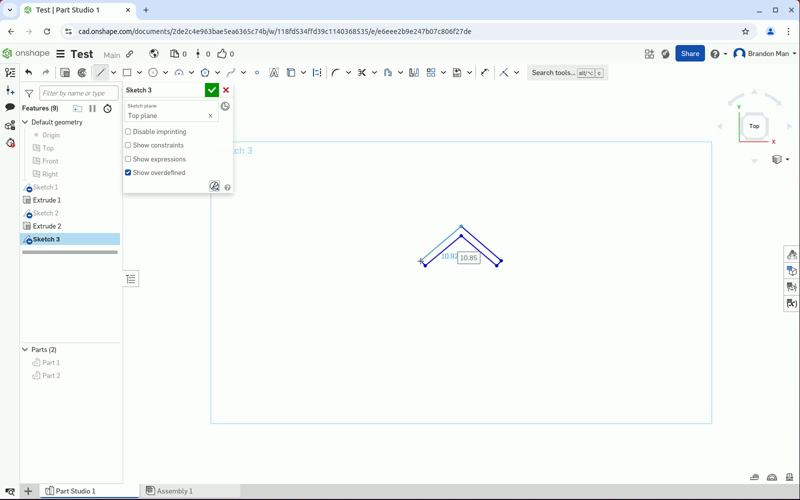
key_up(shift)
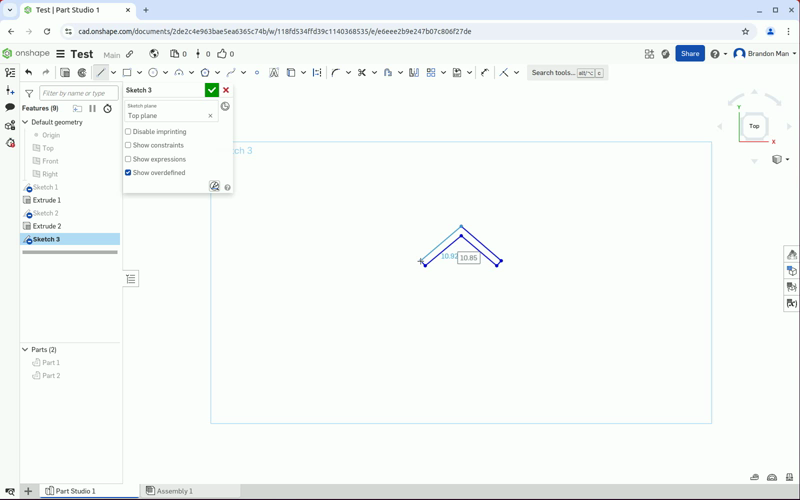
click(420, 260)
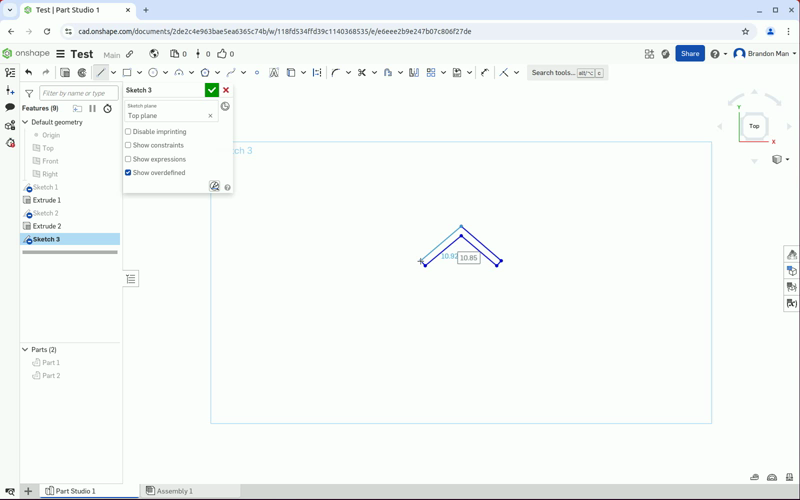
key(esc)
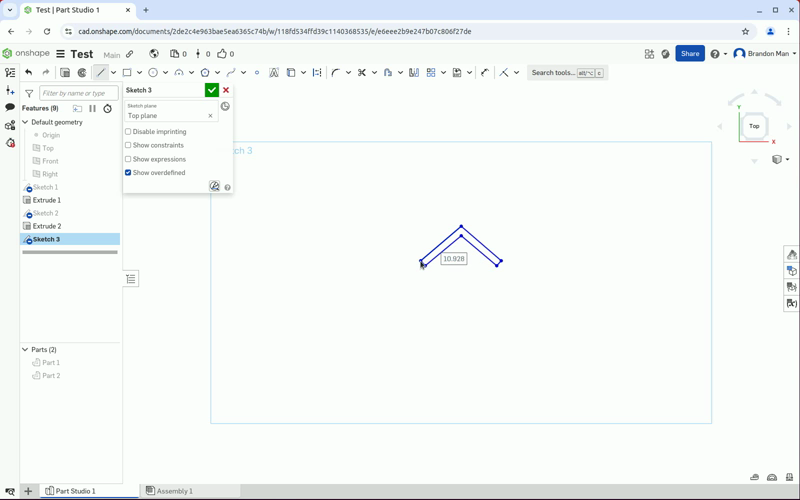
mouse_move(481, 249)
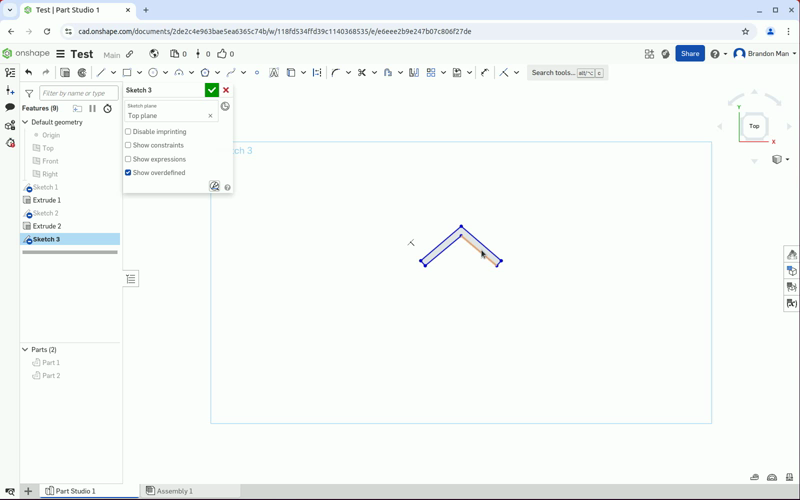
scroll(6)
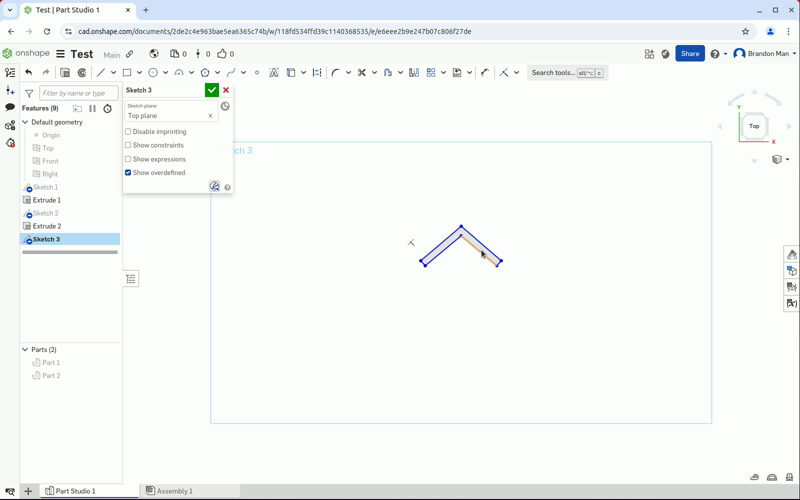
scroll(6)
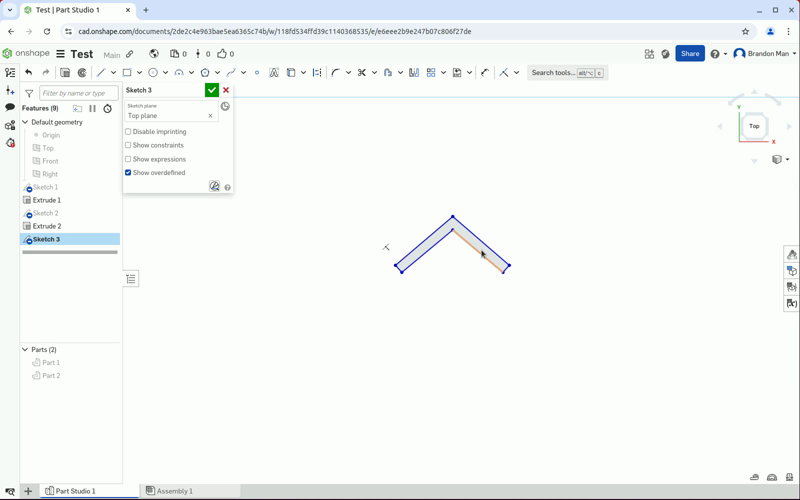
scroll(6)
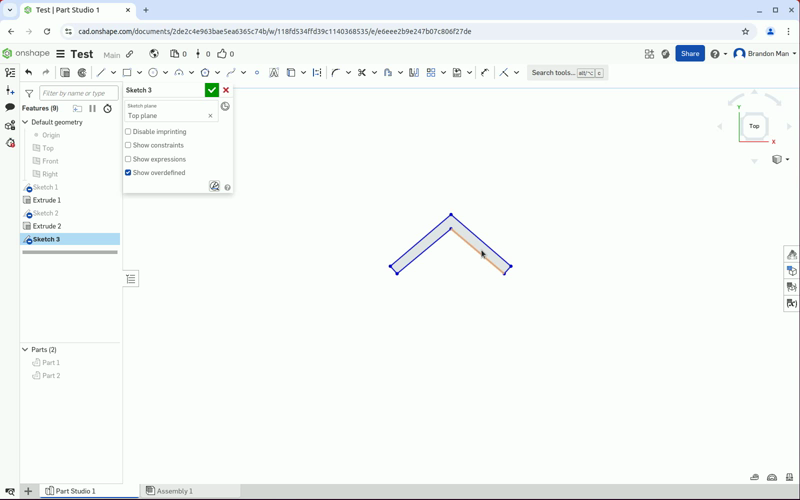
scroll(6)
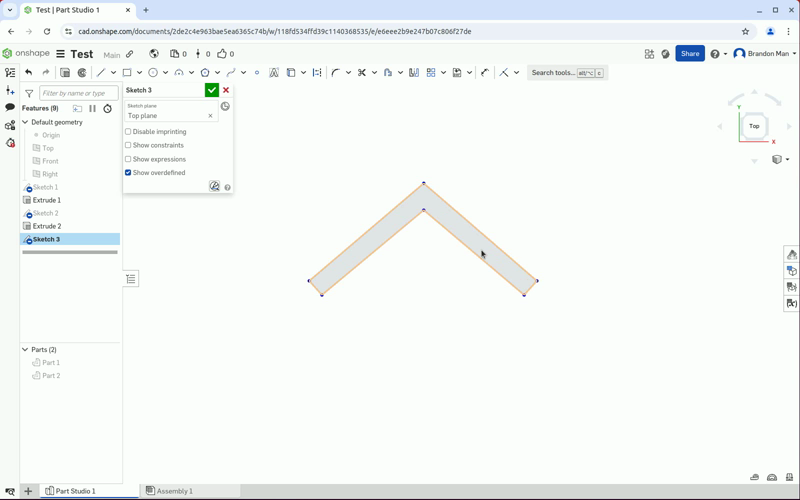
scroll(6)
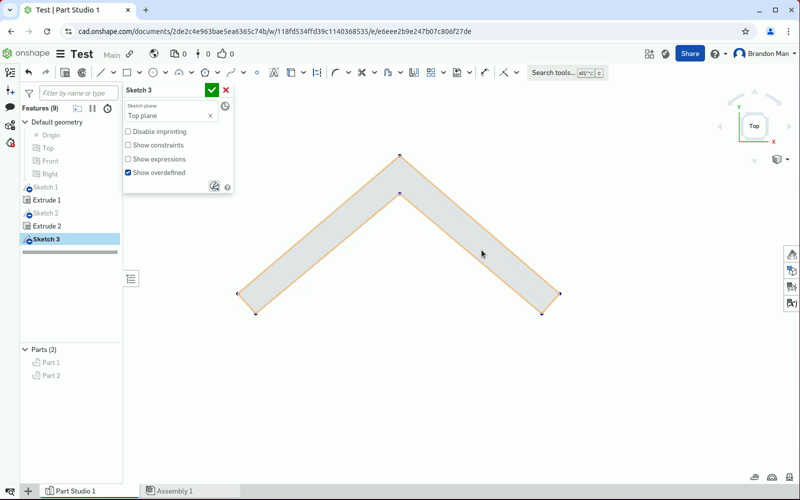
scroll(6)
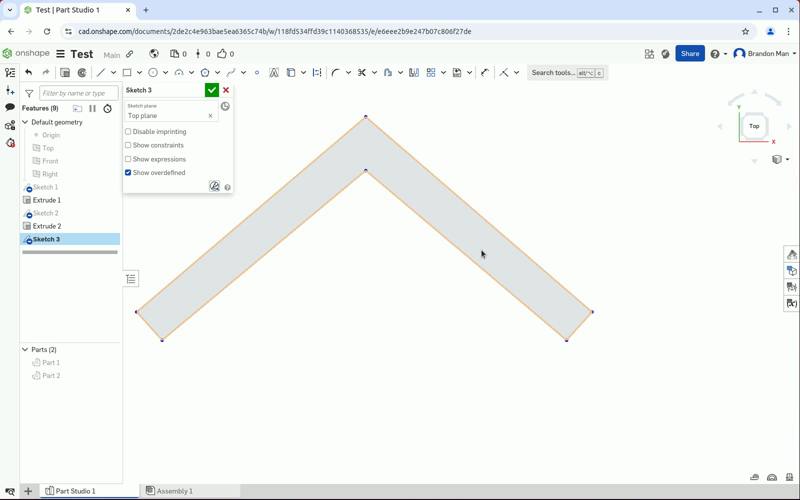
scroll(6)
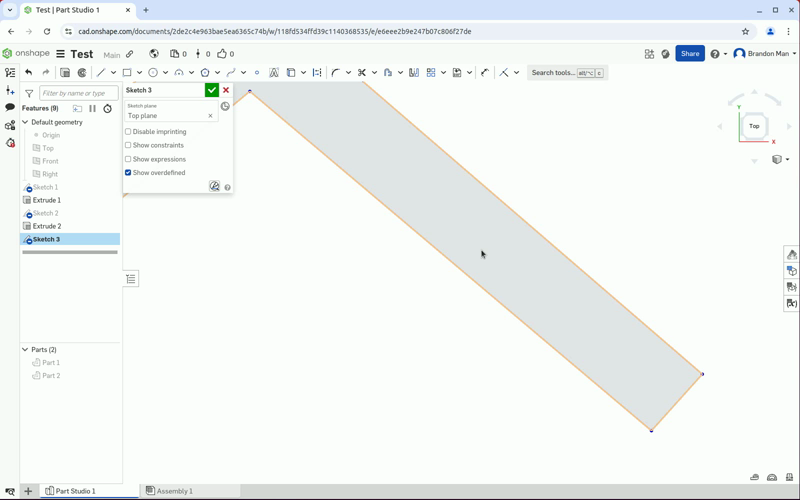
click(481, 249)
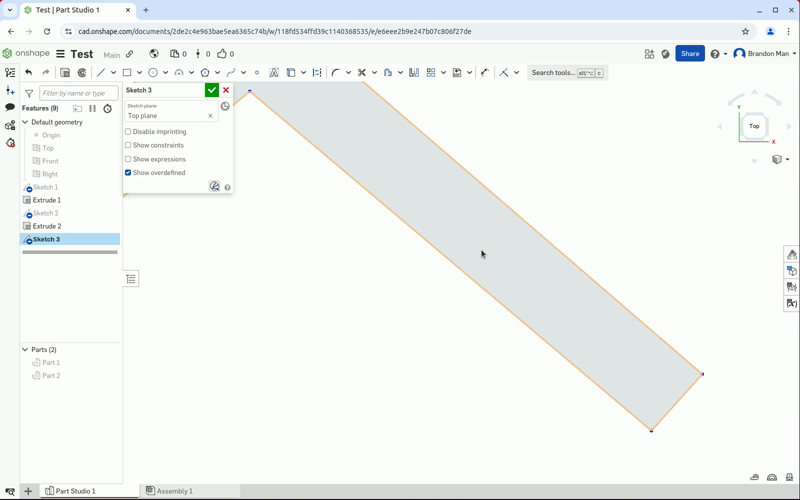
scroll(-6)
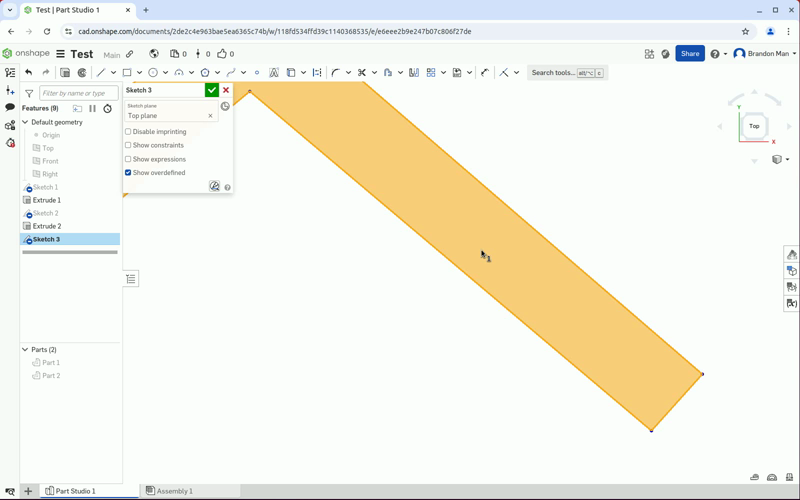
scroll(-6)
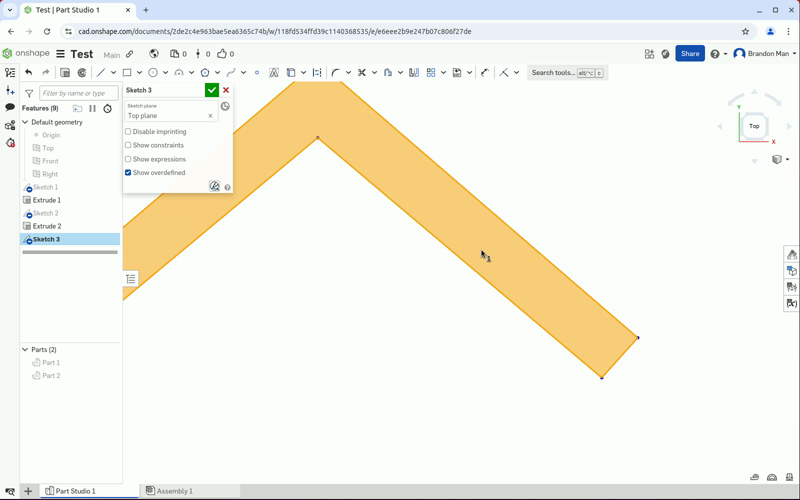
scroll(-6)
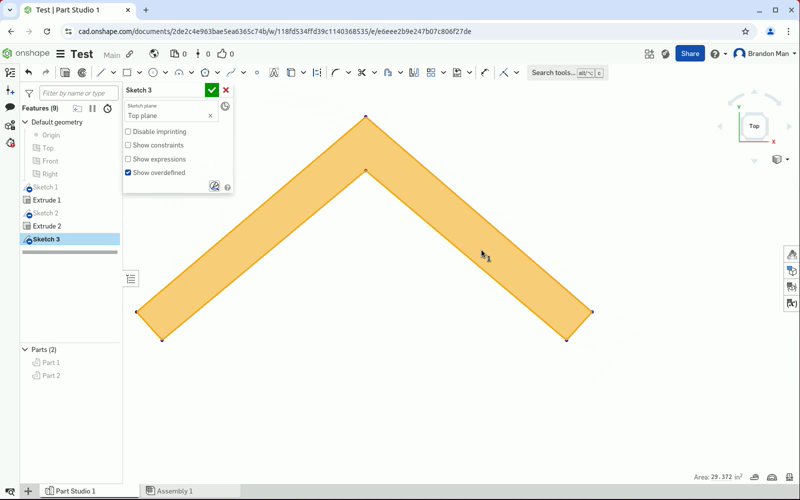
scroll(-6)
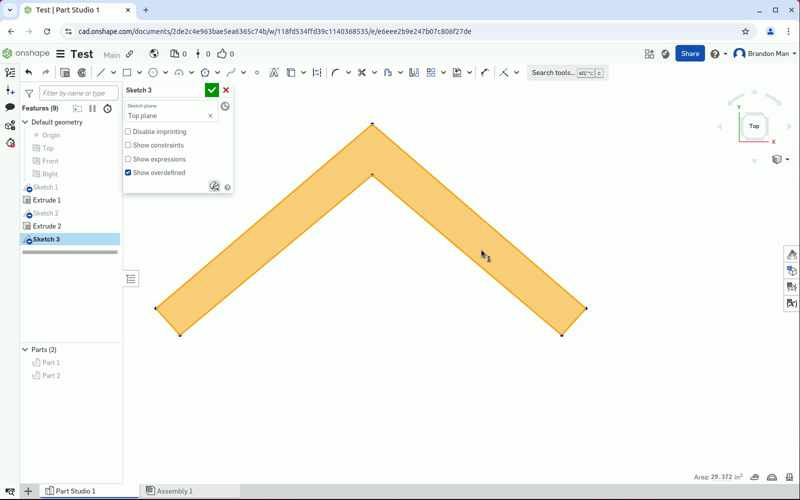
scroll(-6)
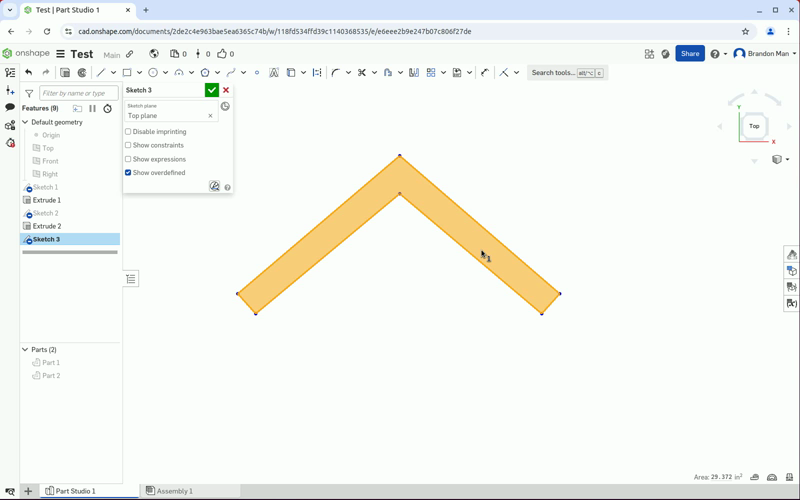
scroll(-6)
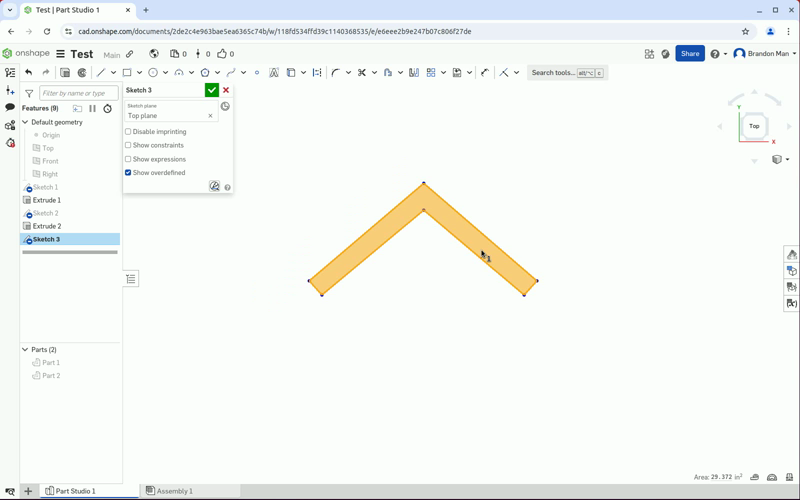
scroll(-6)
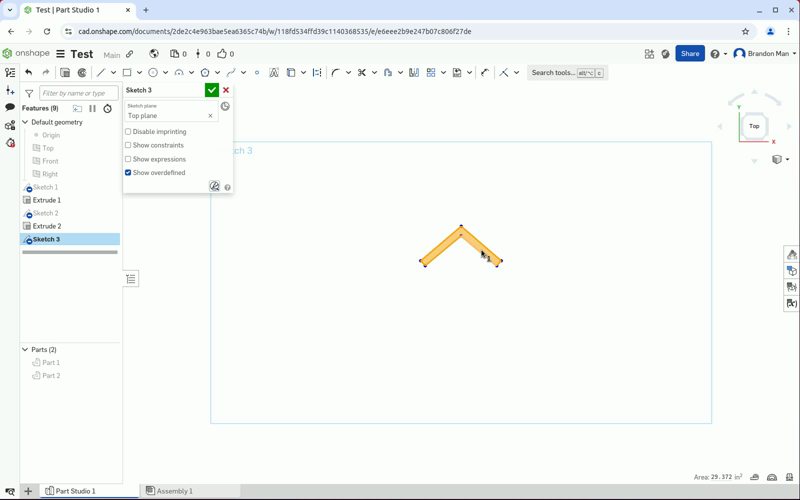
mouse_move(73, 352)
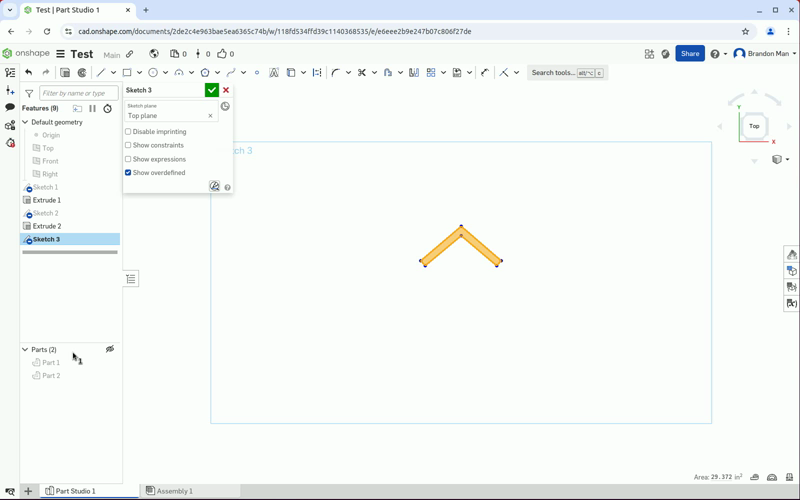
key(shift+y)
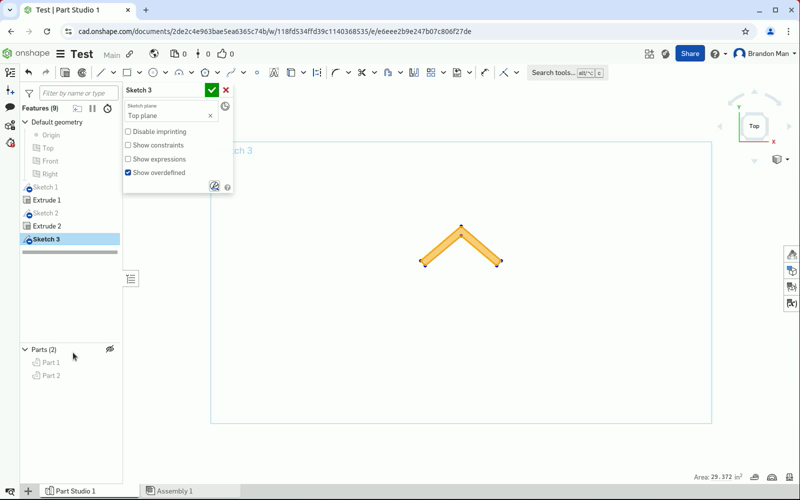
key(shift+e)
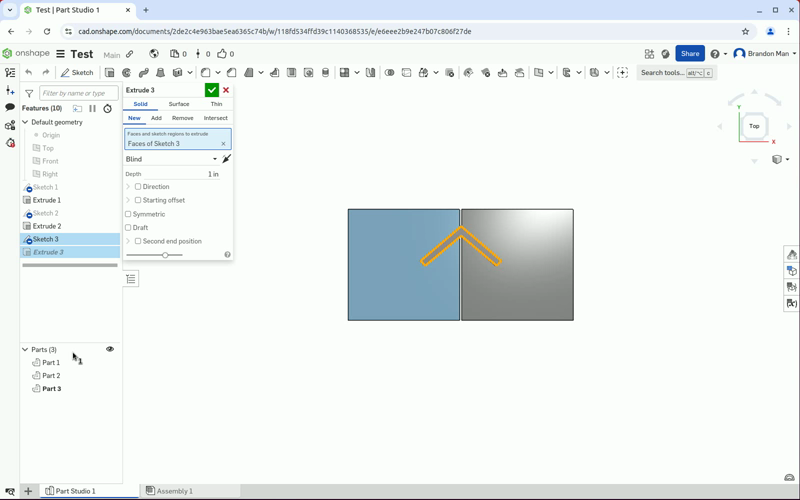
mouse_move(143, 106)
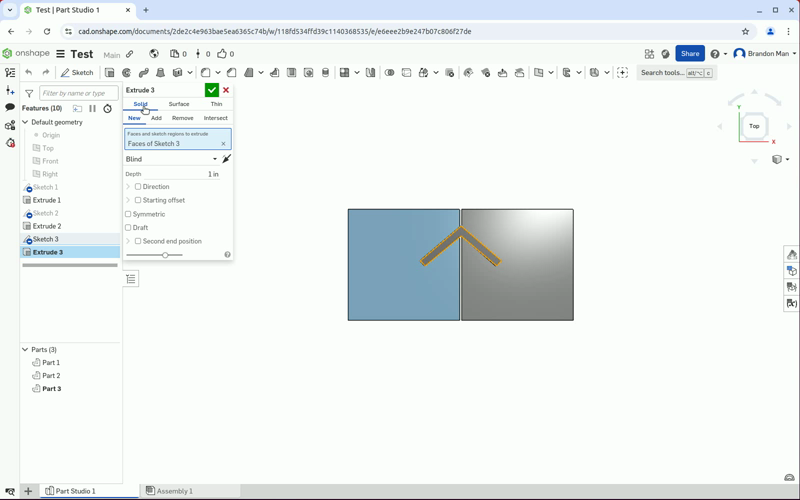
click(143, 106)
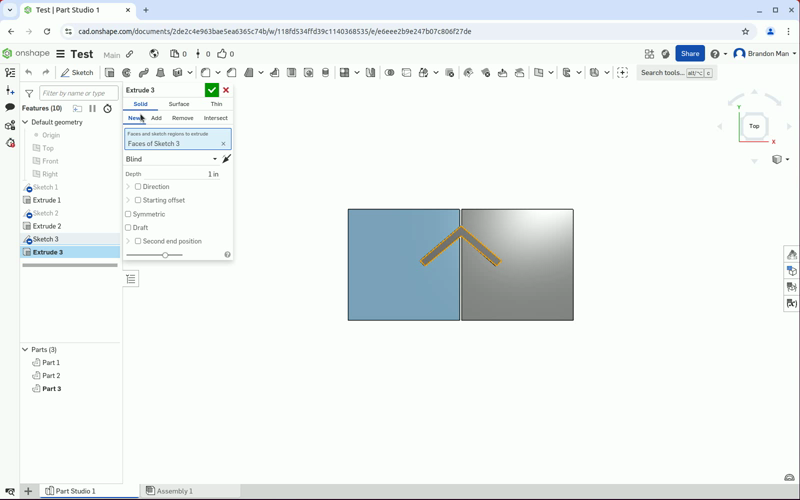
mouse_move(137, 120)
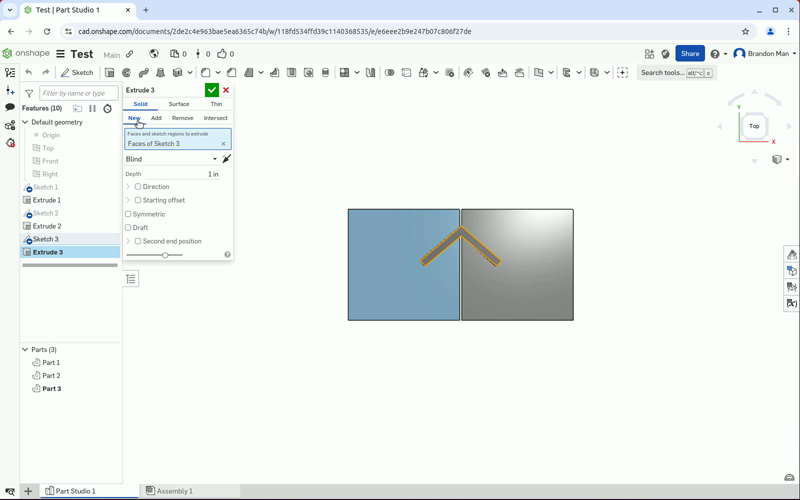
click(137, 120)
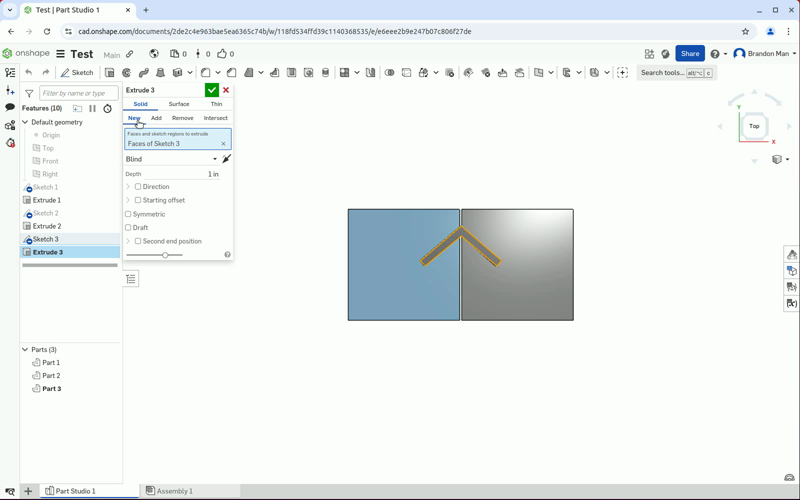
key(tab, 4)
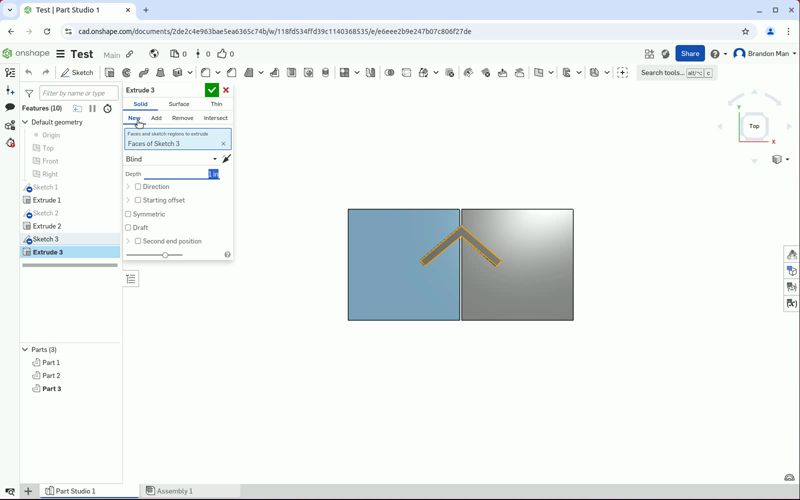
text(15.405)
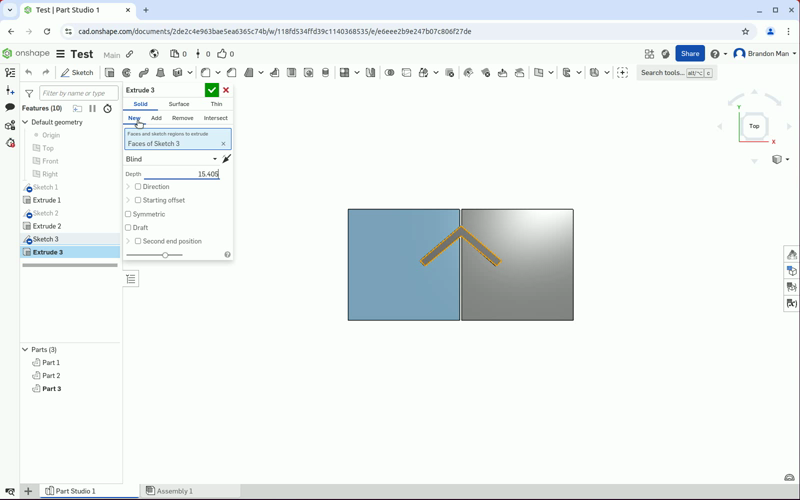
key(enter)
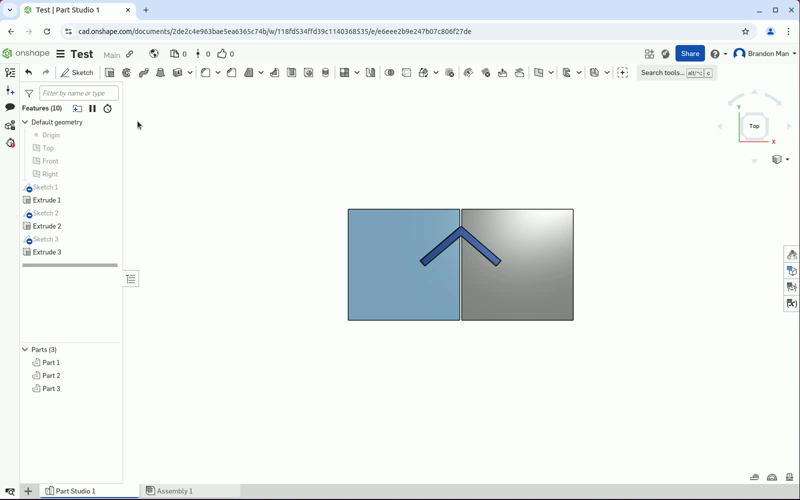
key(shift+h)
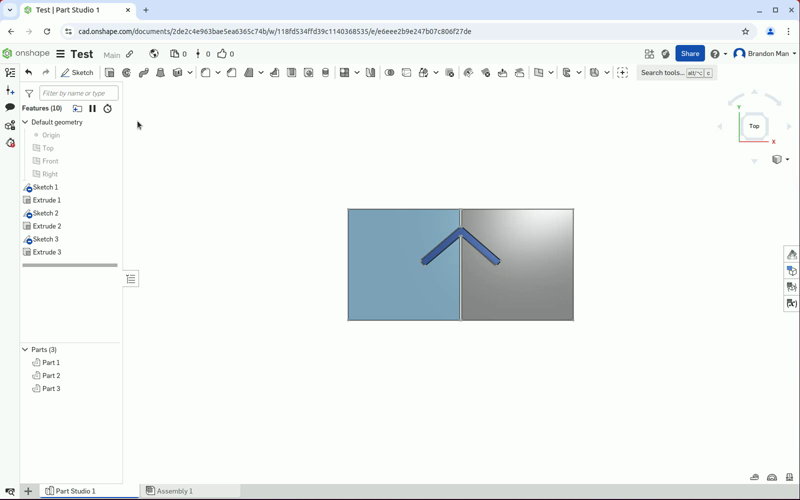
key(shift+h)
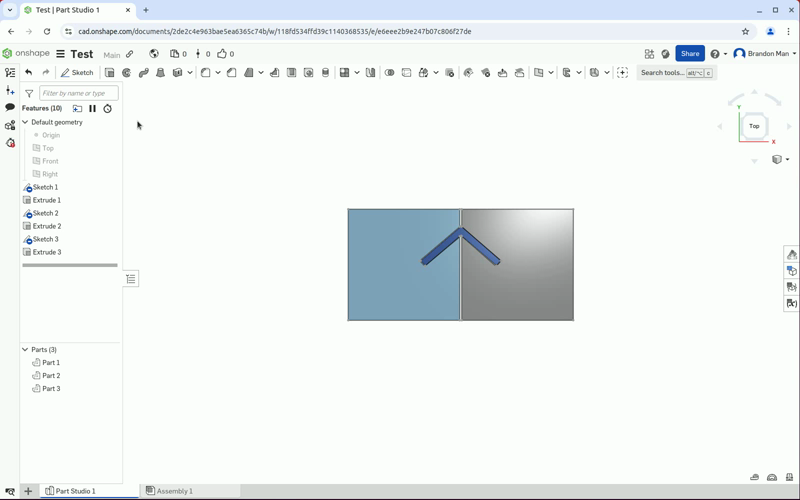
key(shift+7)
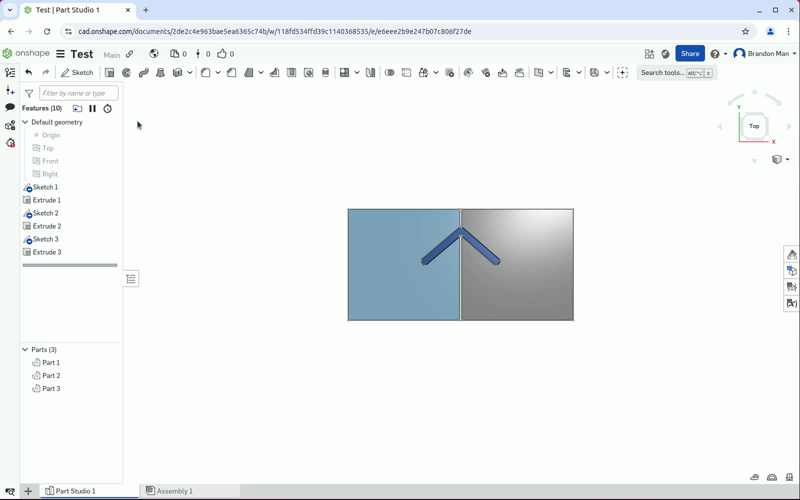
key(up, 3)
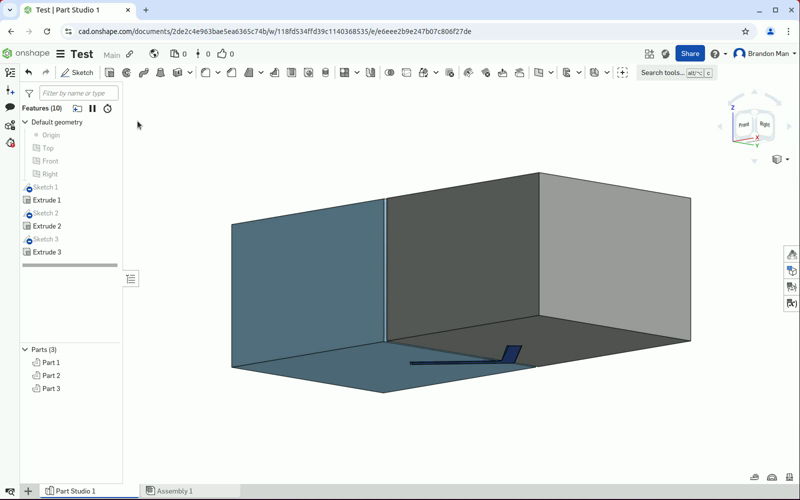
key(left, 3)
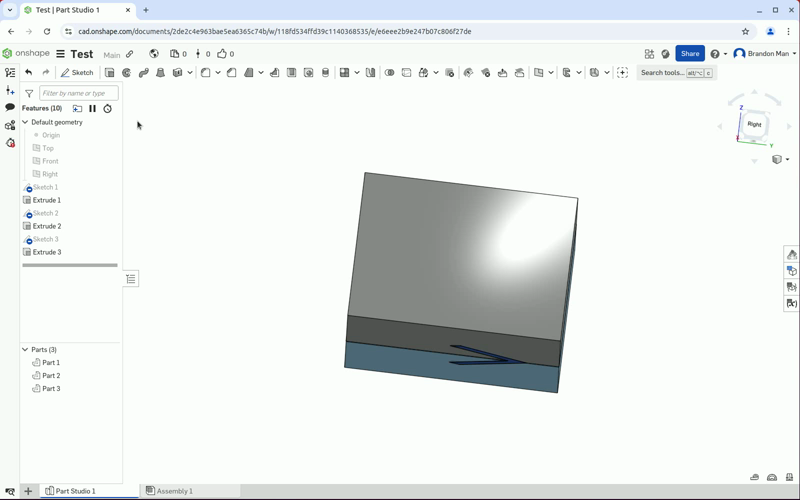
key(right, 3)
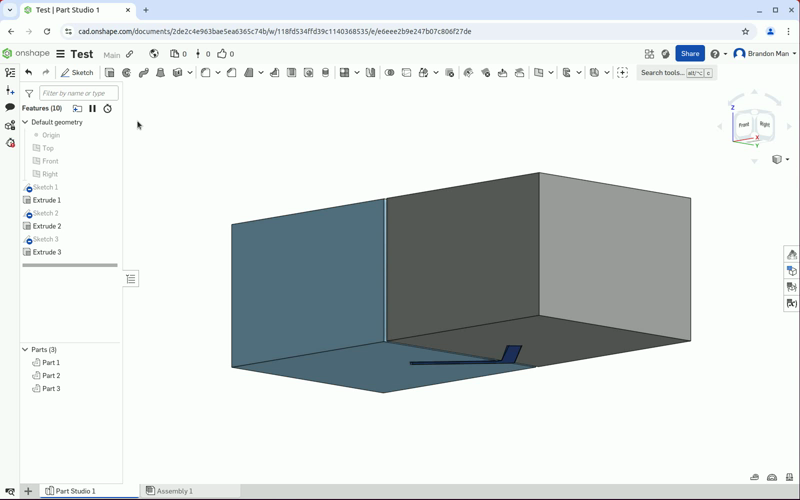
key(down, 3)
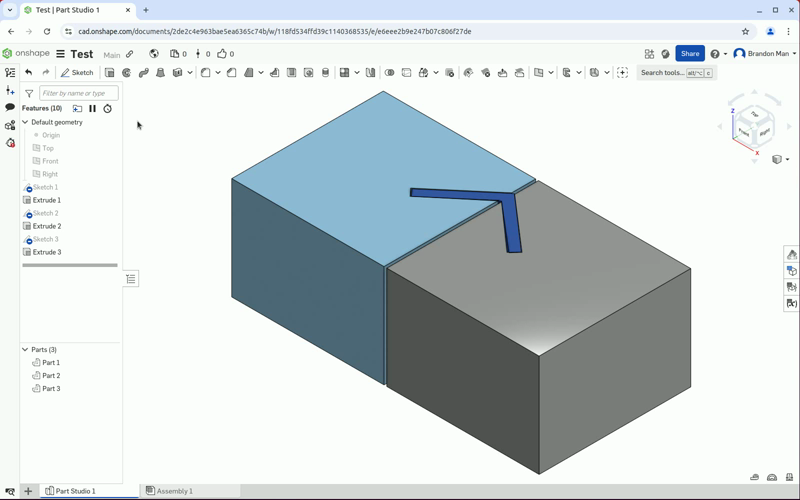
mouse_move(73, 189)
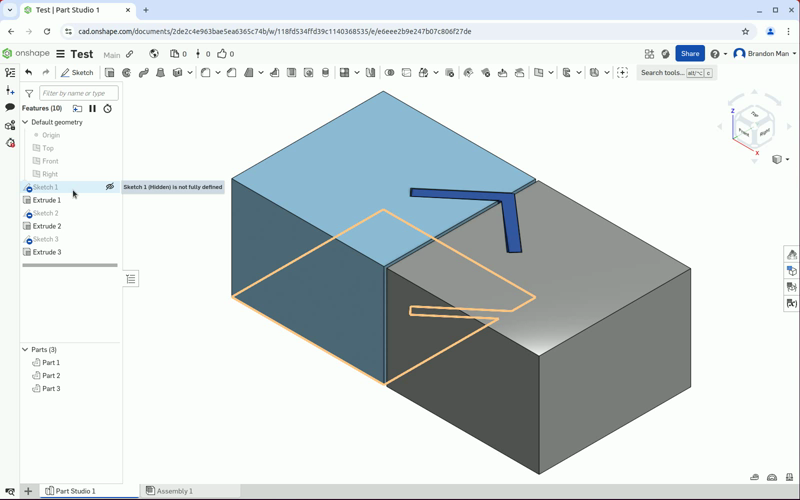
click(73, 189)